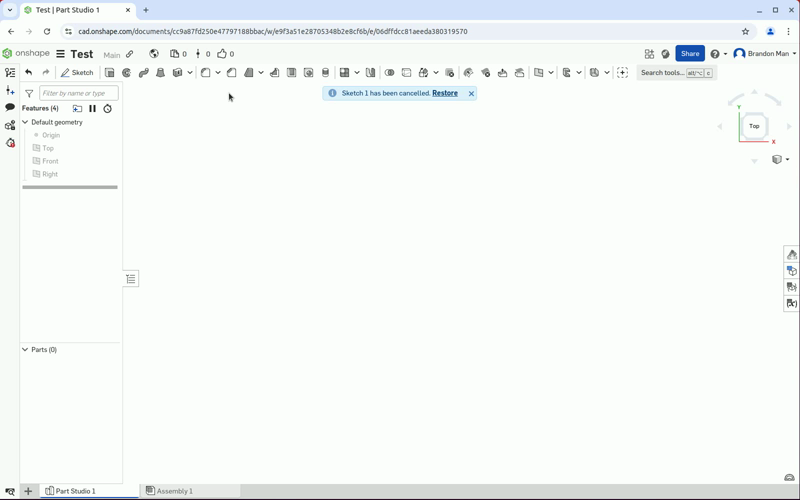
key(shift+h)
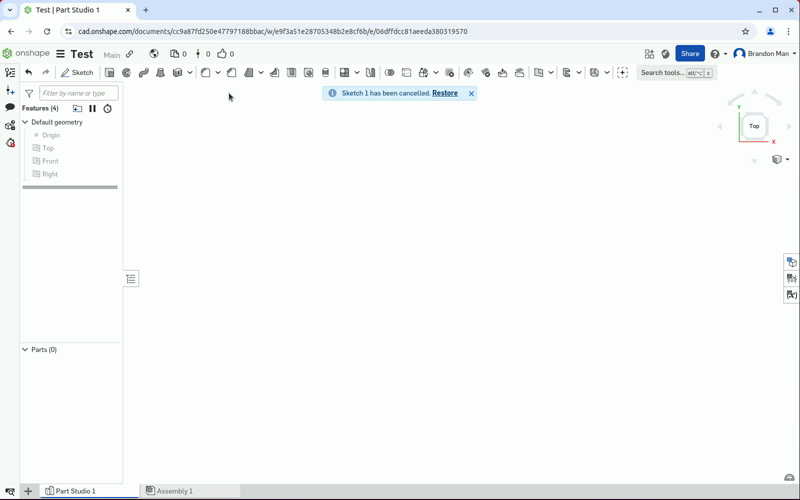
key(shift+s)
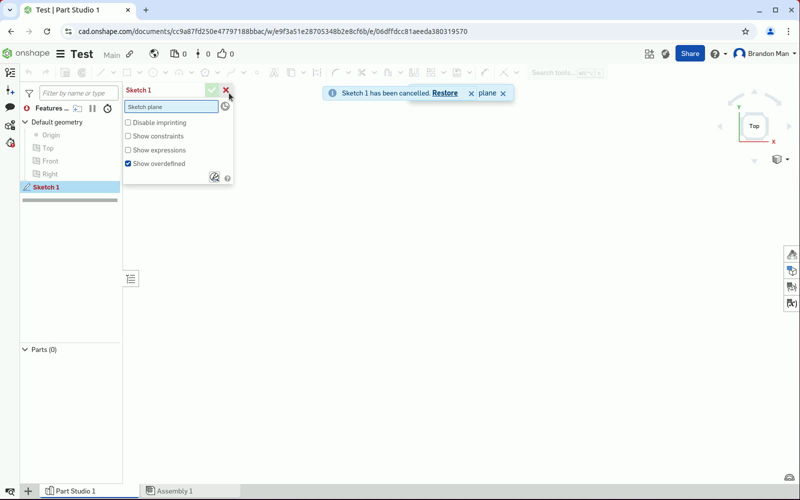
mouse_move(73, 150)
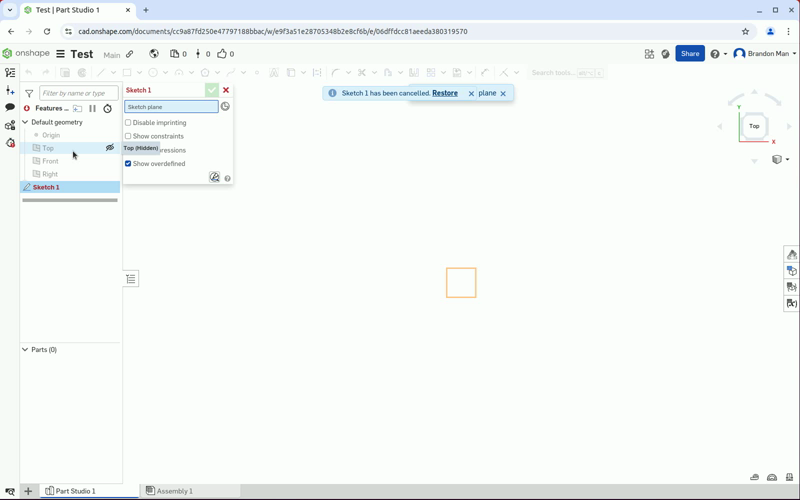
click(73, 150)
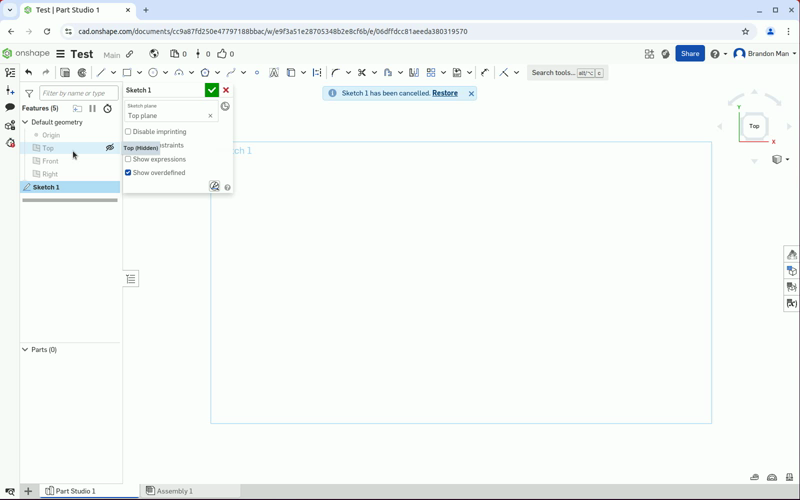
mouse_move(73, 352)
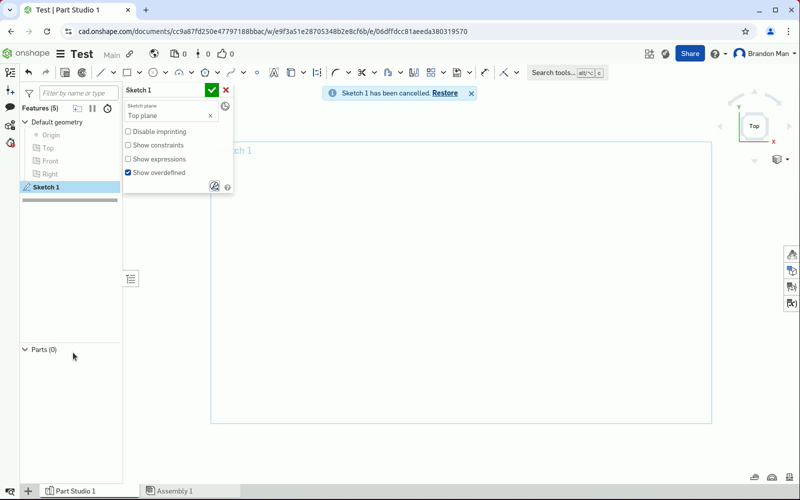
key(y)
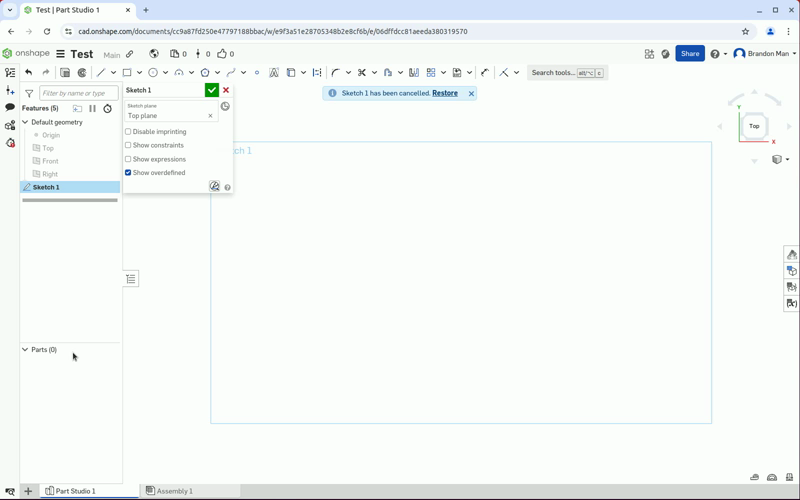
key(c)
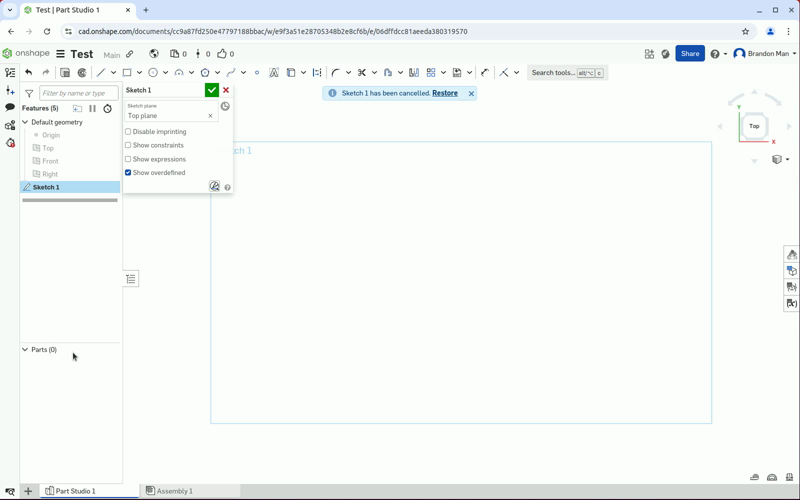
key_down(shift)
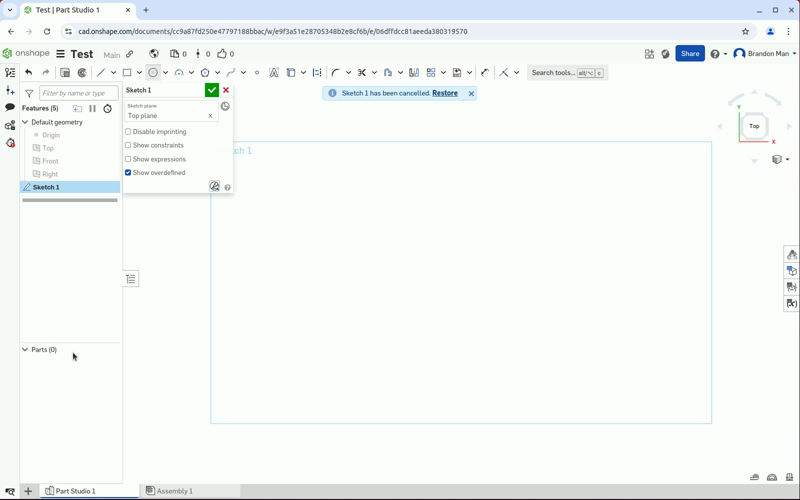
mouse_move(461, 206)
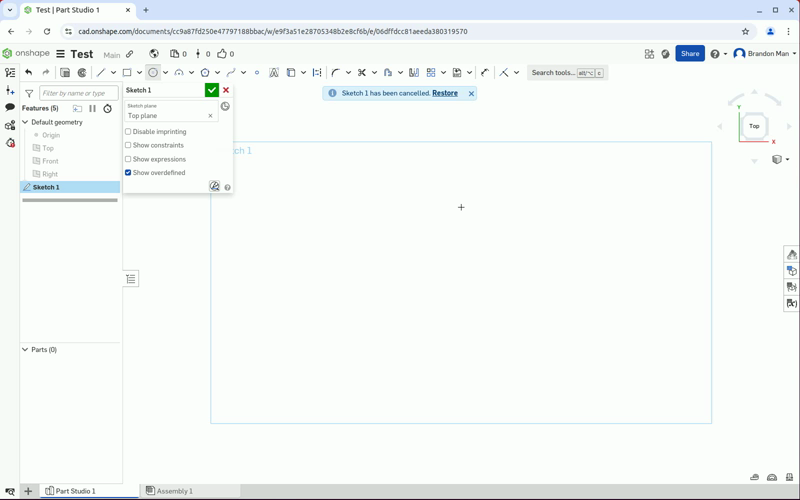
click(461, 206)
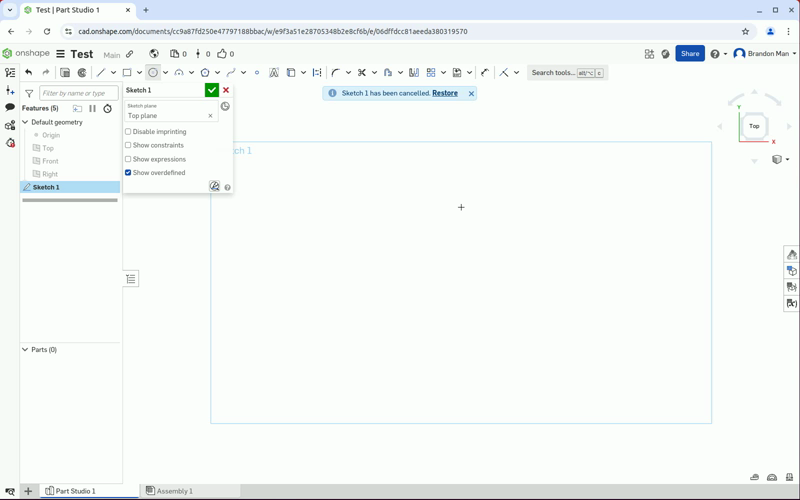
key_up(shift)
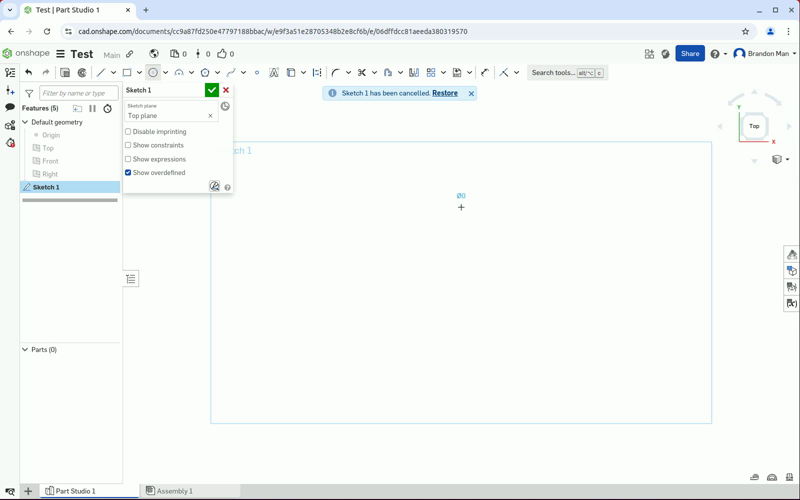
mouse_move(498, 206)
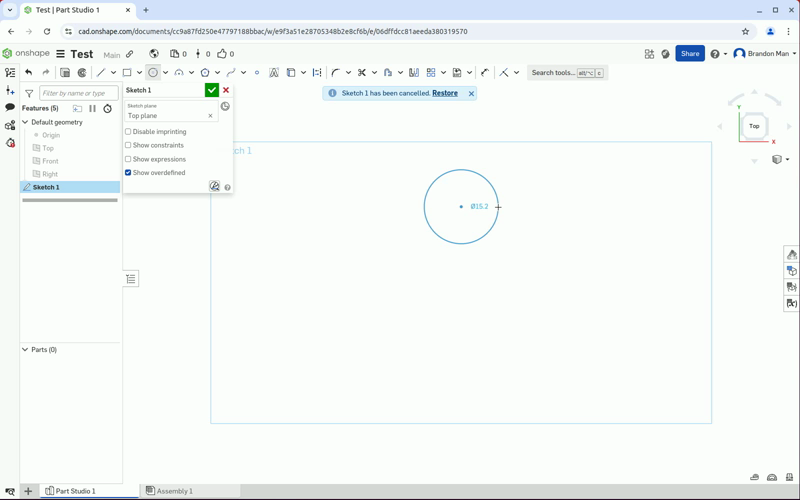
click(498, 206)
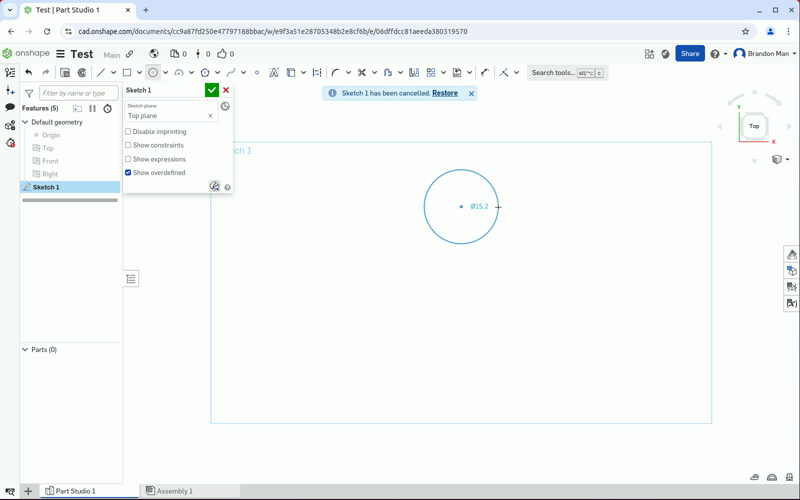
key(esc)
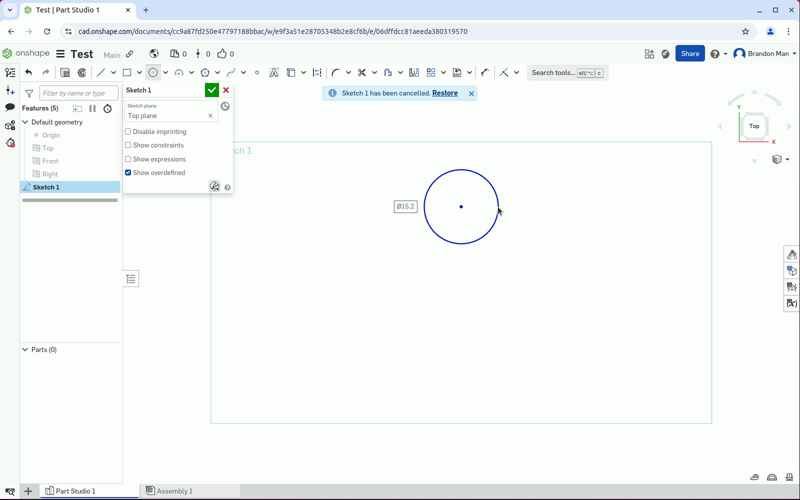
key(c)
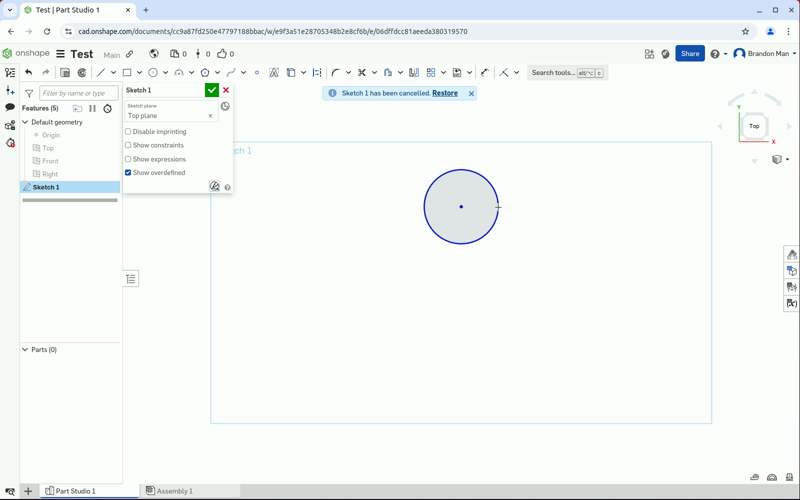
key_down(shift)
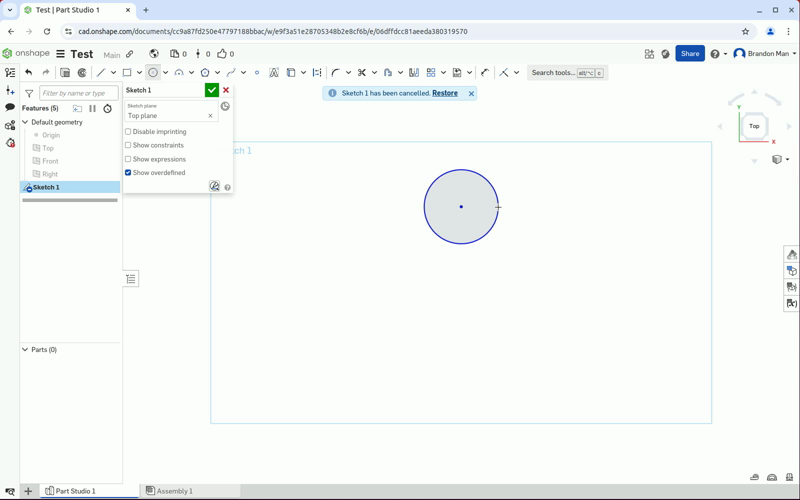
mouse_move(461, 206)
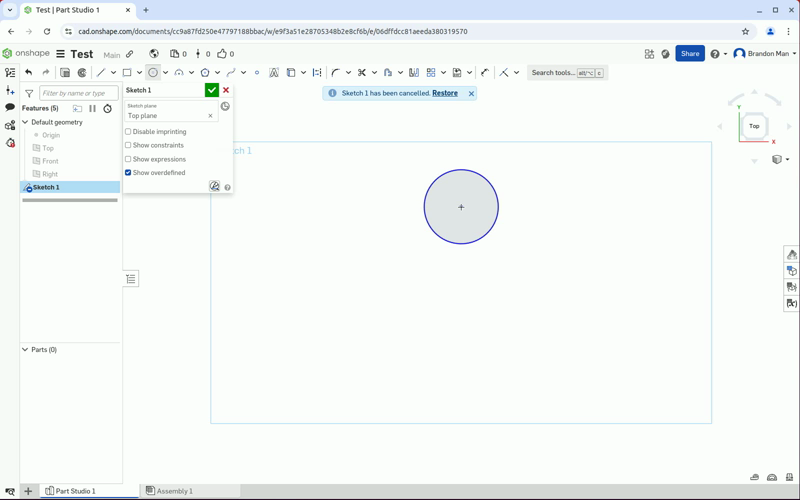
click(461, 206)
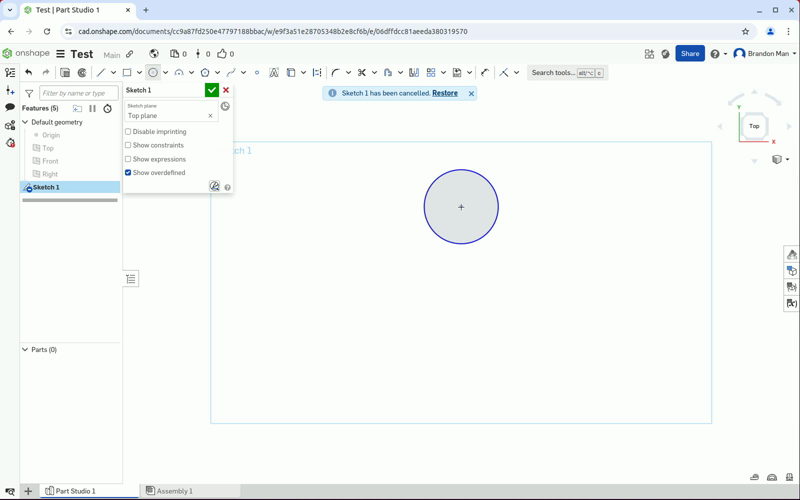
key_up(shift)
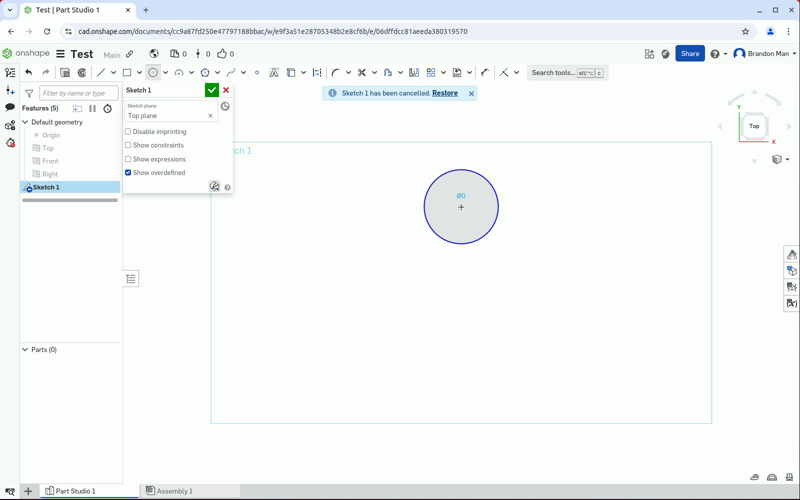
mouse_move(492, 206)
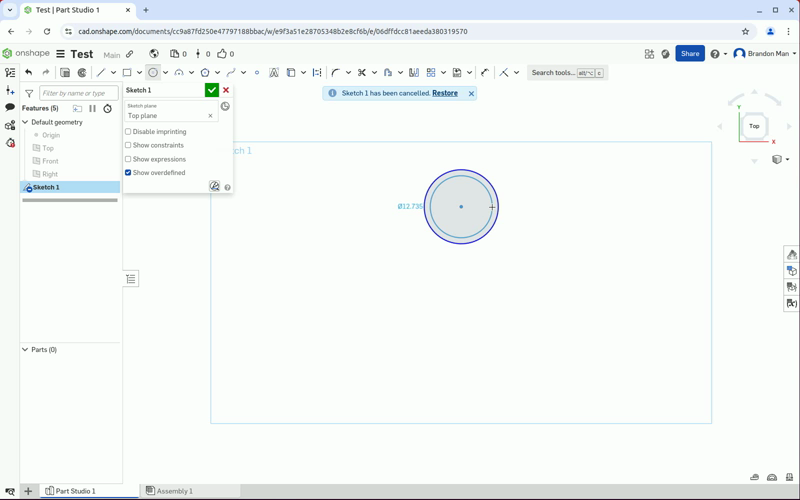
click(492, 206)
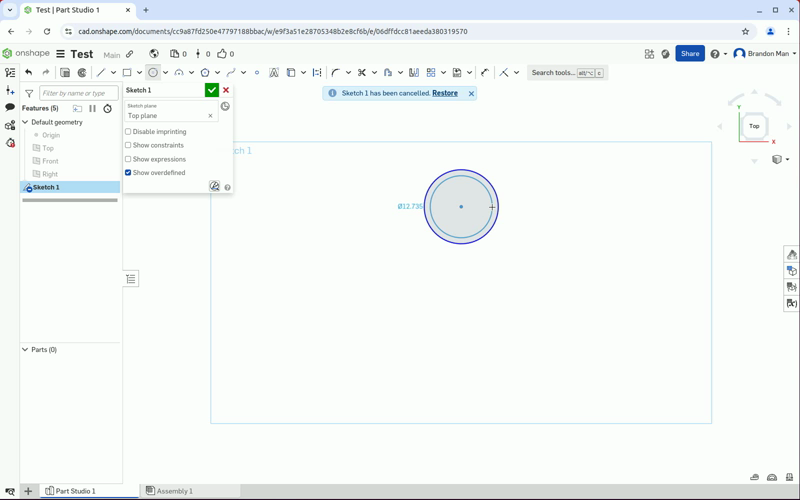
key(esc)
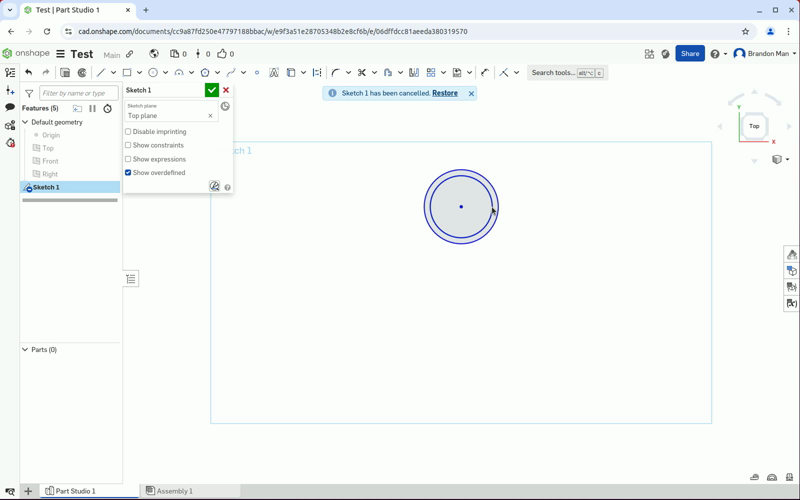
mouse_move(472, 241)
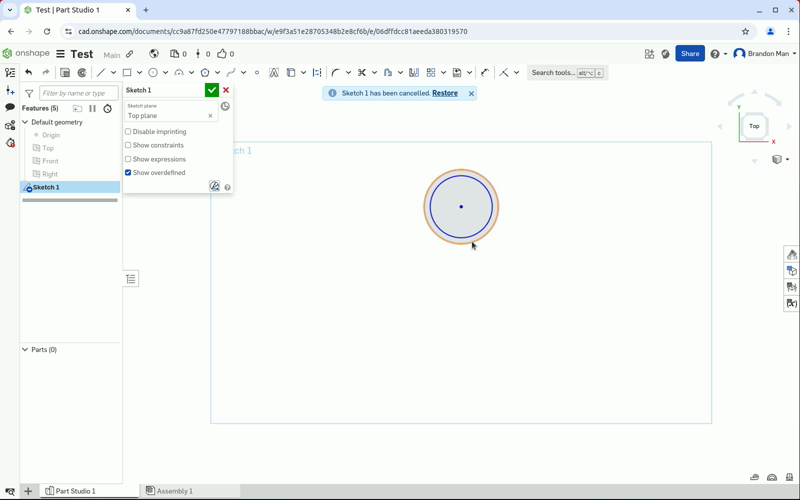
scroll(6)
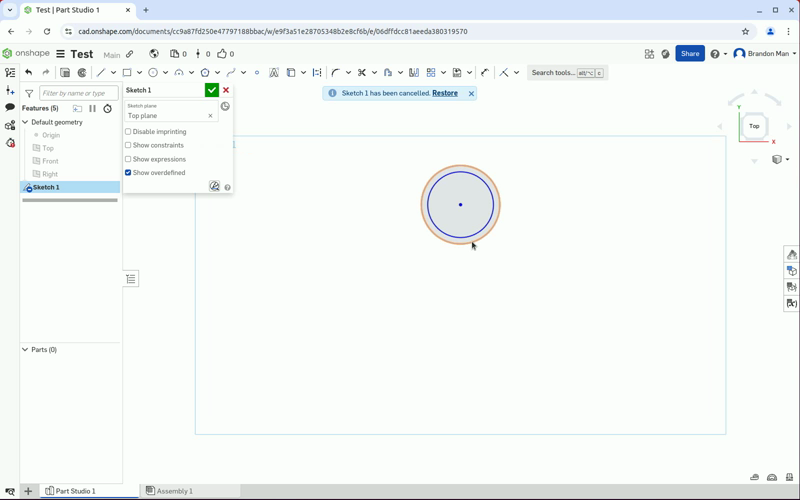
scroll(6)
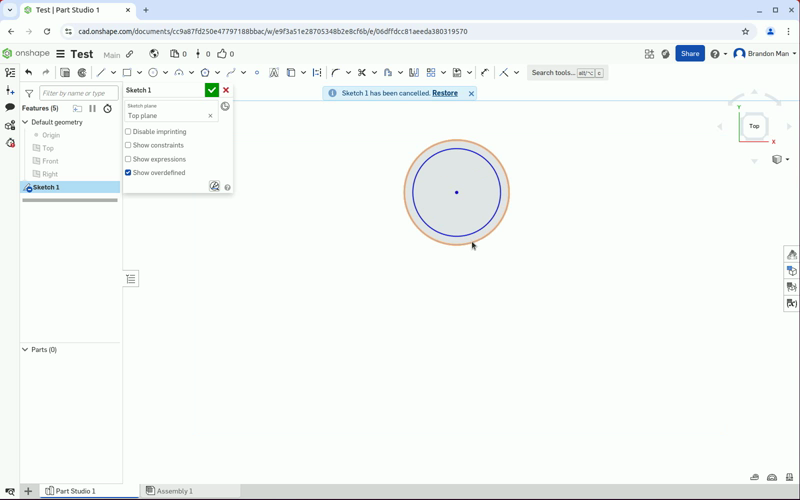
scroll(6)
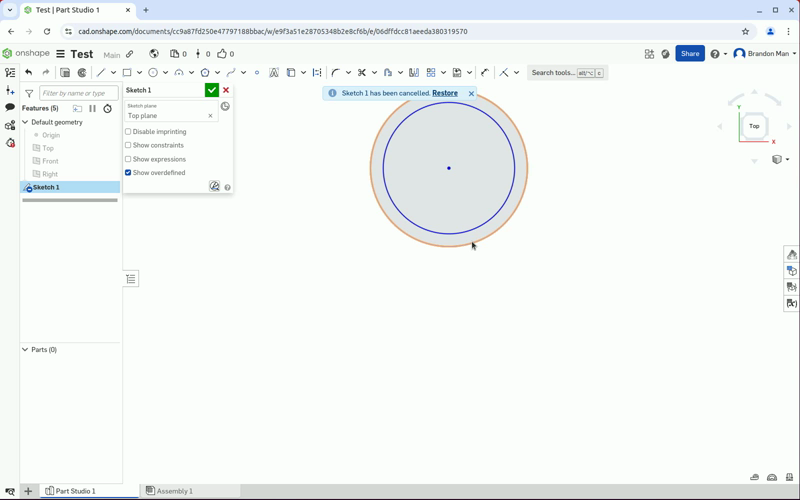
scroll(6)
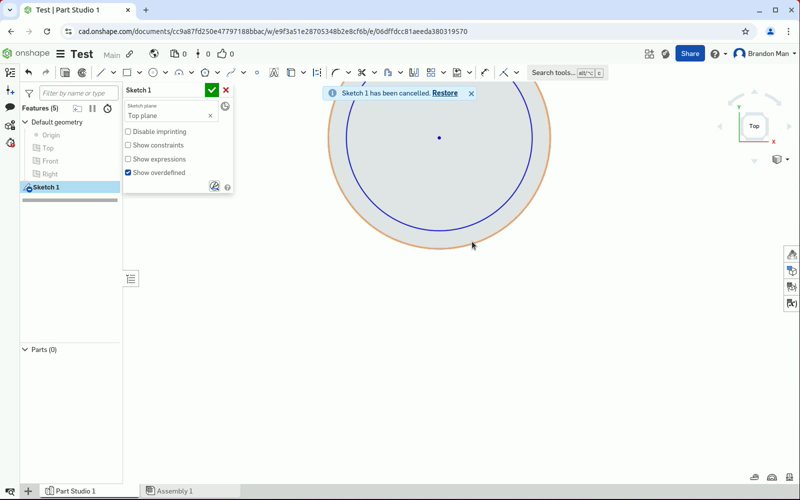
scroll(6)
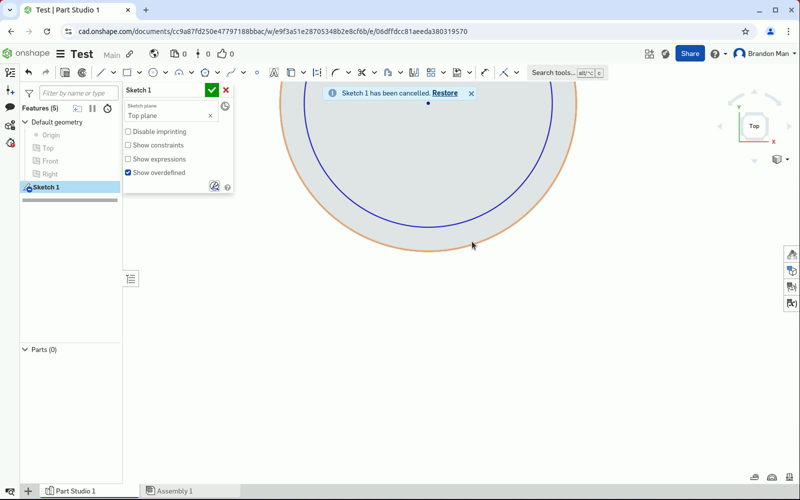
scroll(6)
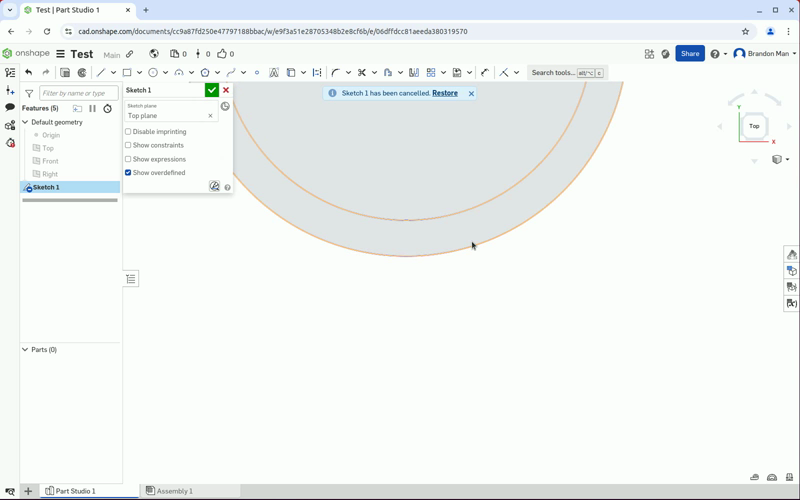
scroll(6)
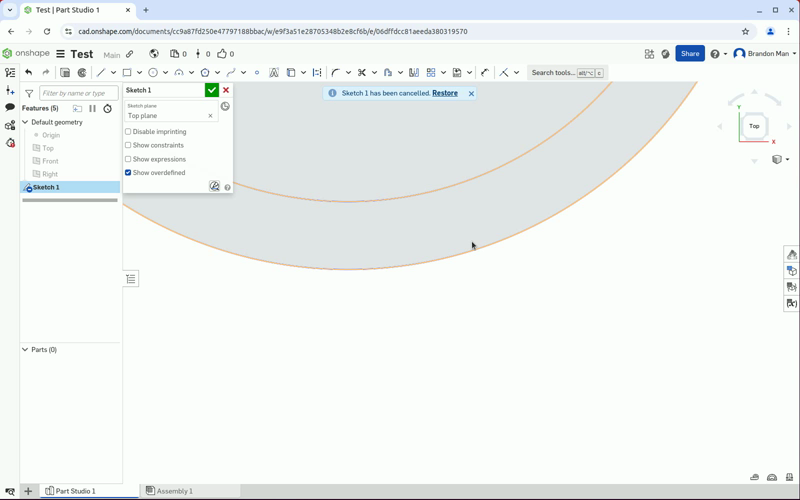
click(472, 241)
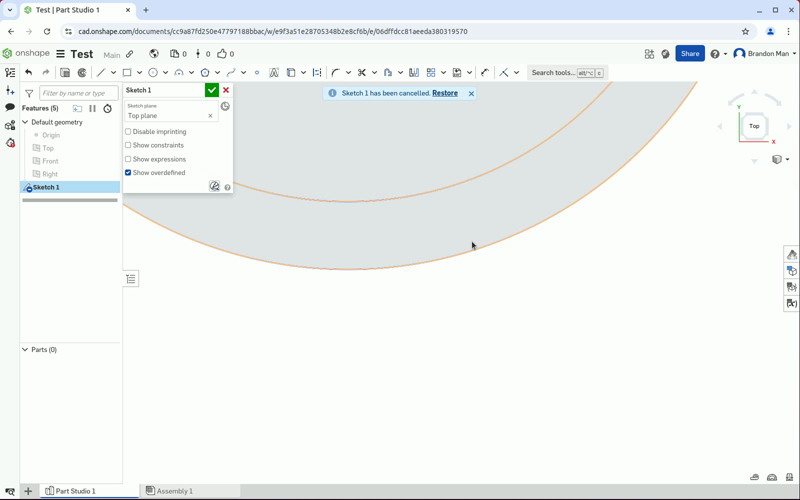
scroll(-6)
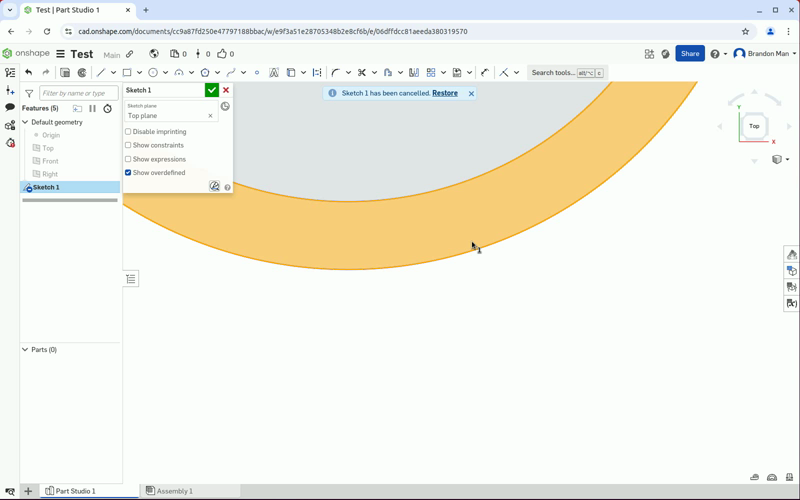
scroll(-6)
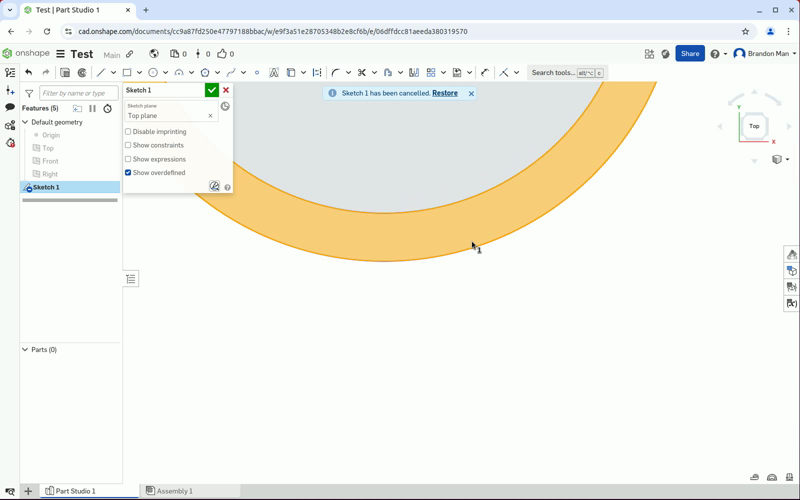
scroll(-6)
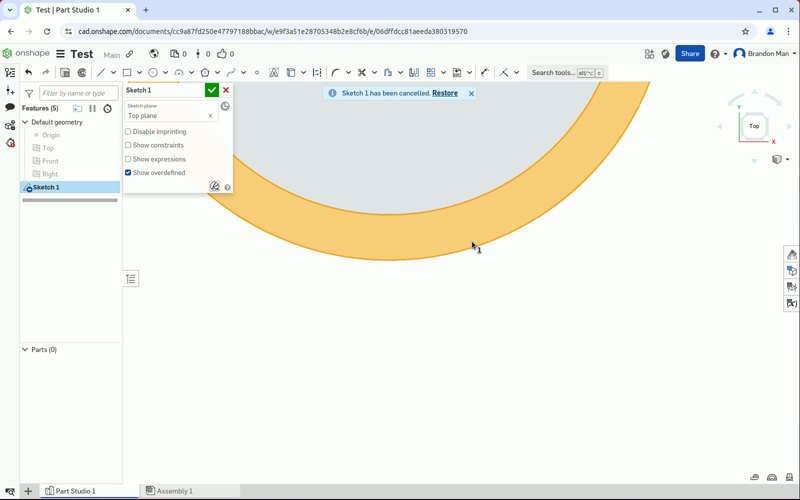
scroll(-6)
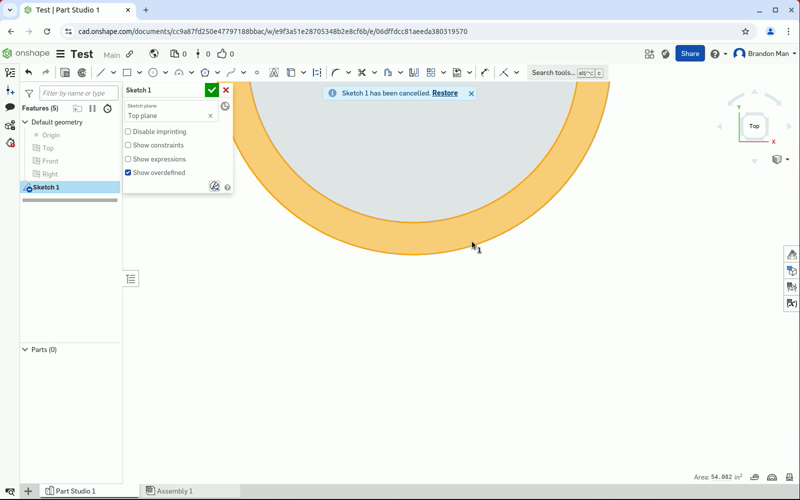
scroll(-6)
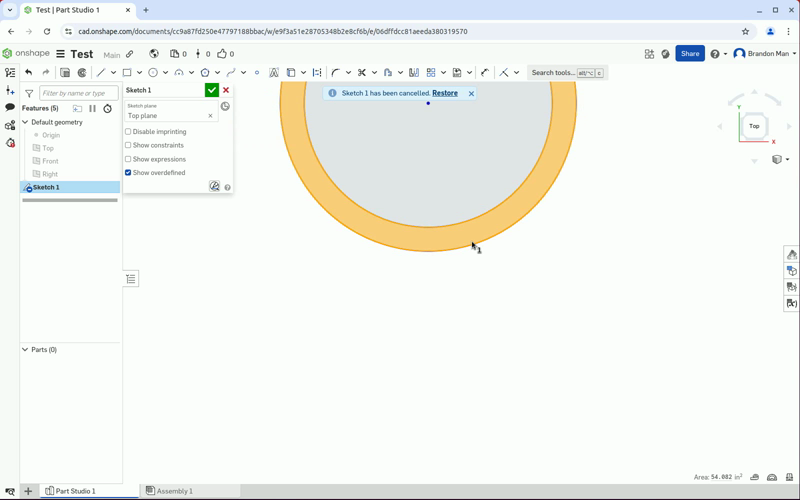
scroll(-6)
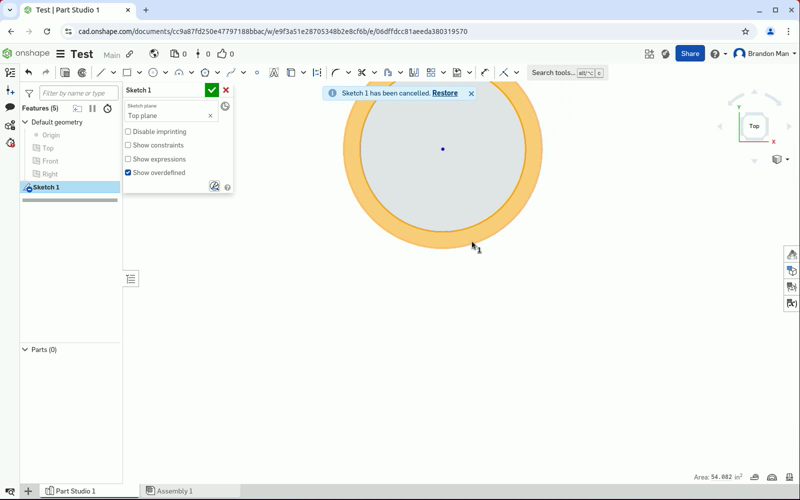
scroll(-6)
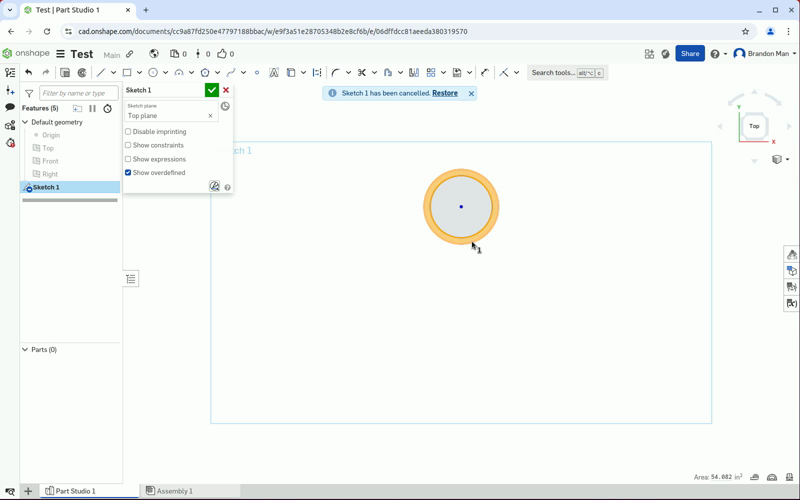
mouse_move(73, 352)
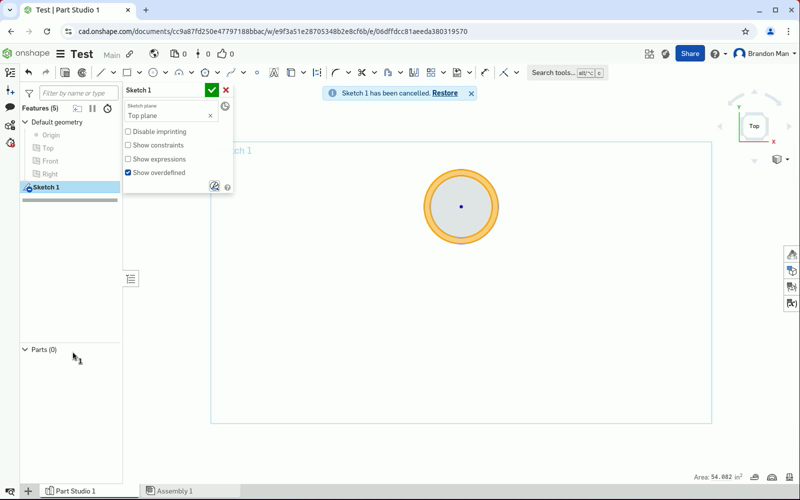
key(shift+y)
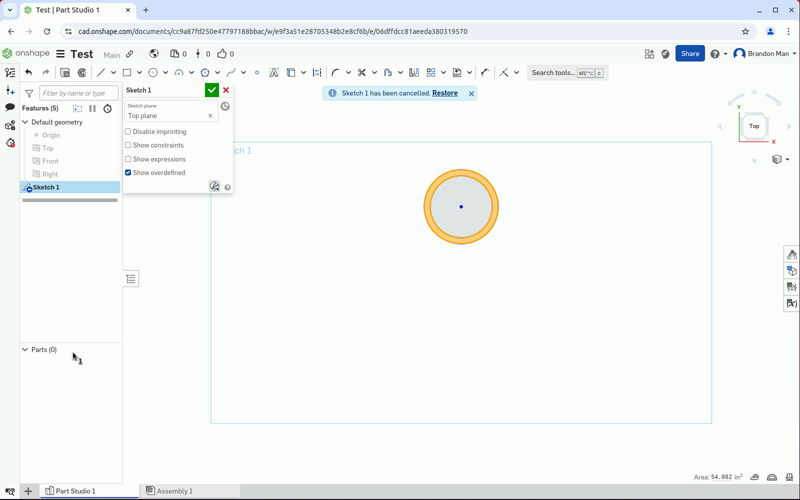
key(shift+e)
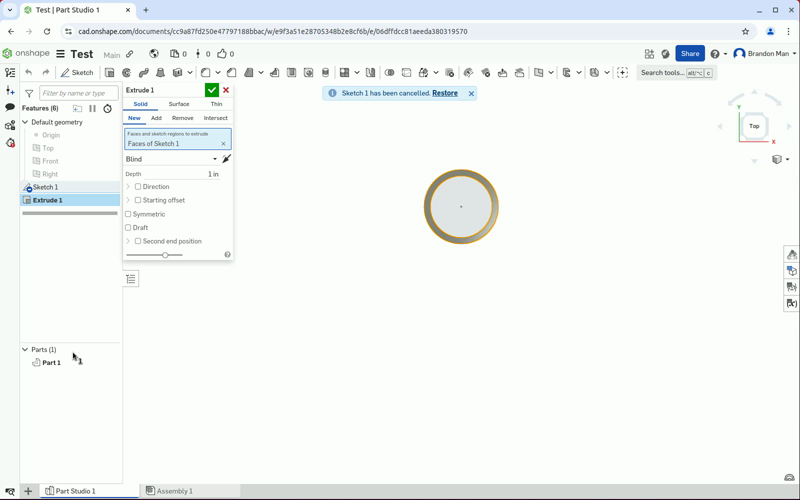
mouse_move(143, 106)
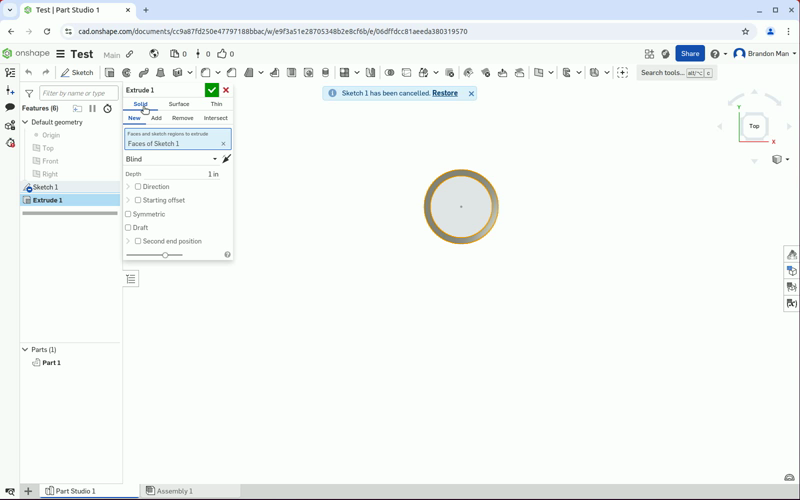
click(143, 106)
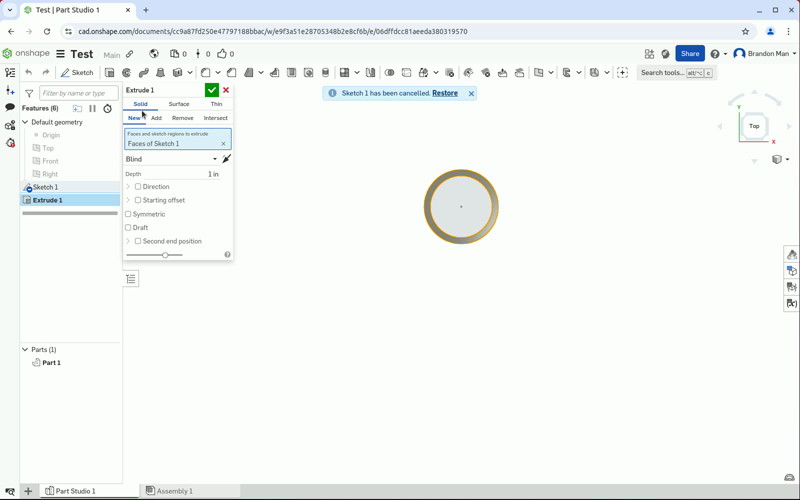
mouse_move(137, 120)
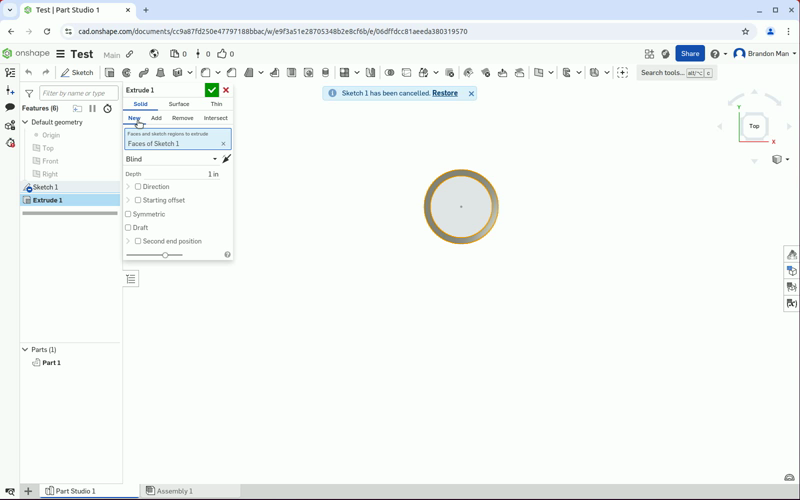
click(137, 120)
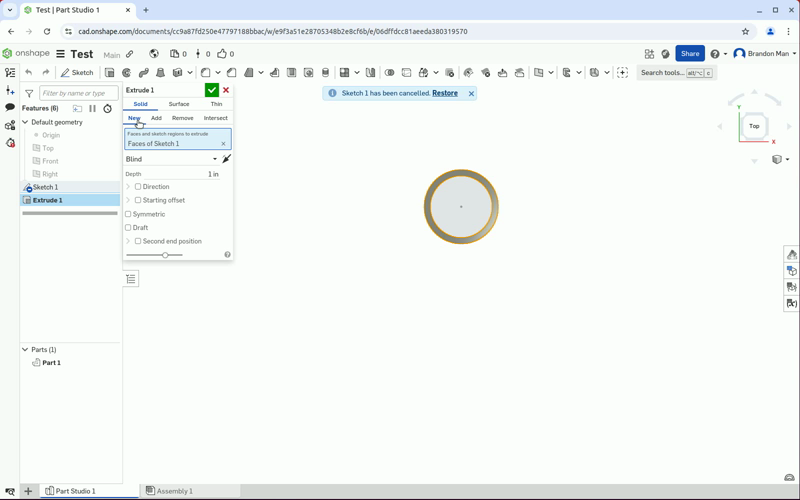
key(tab, 4)
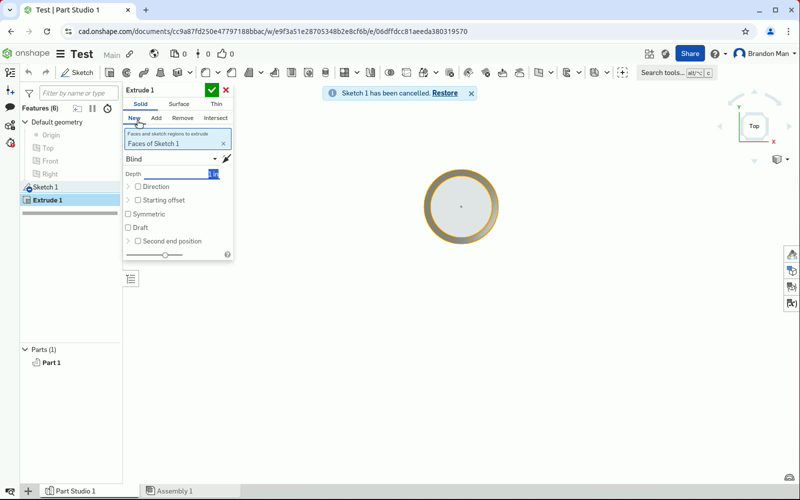
text(3.851)
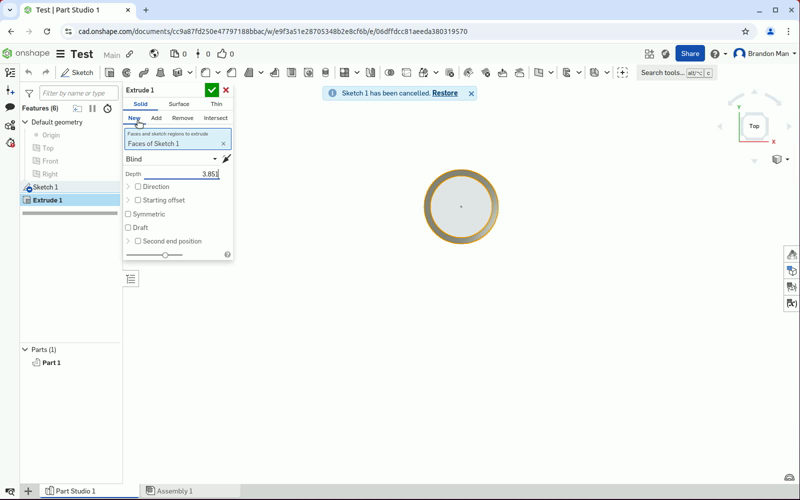
key(enter)
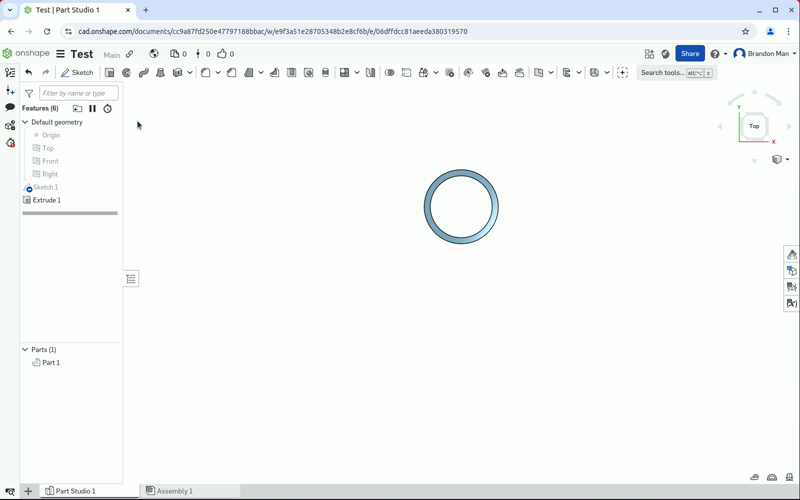
key(shift+h)
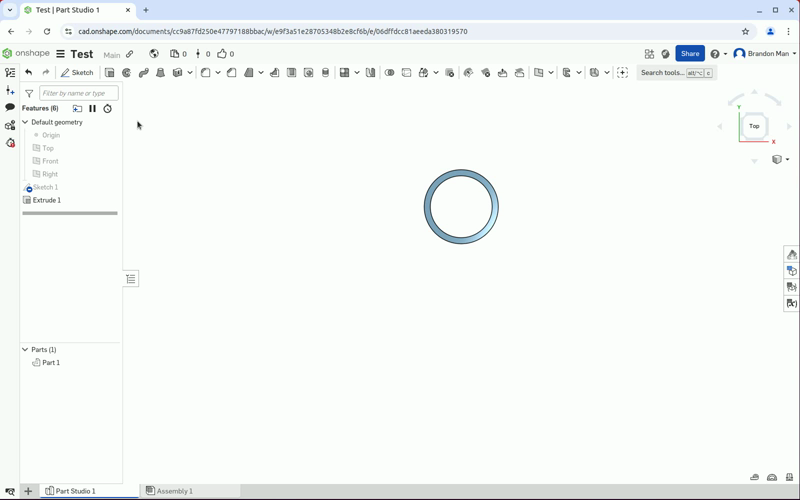
key(shift+h)
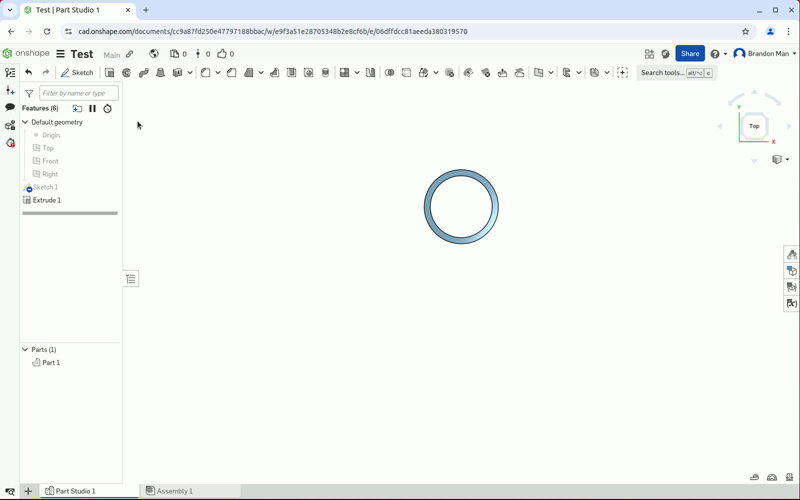
mouse_move(73, 189)
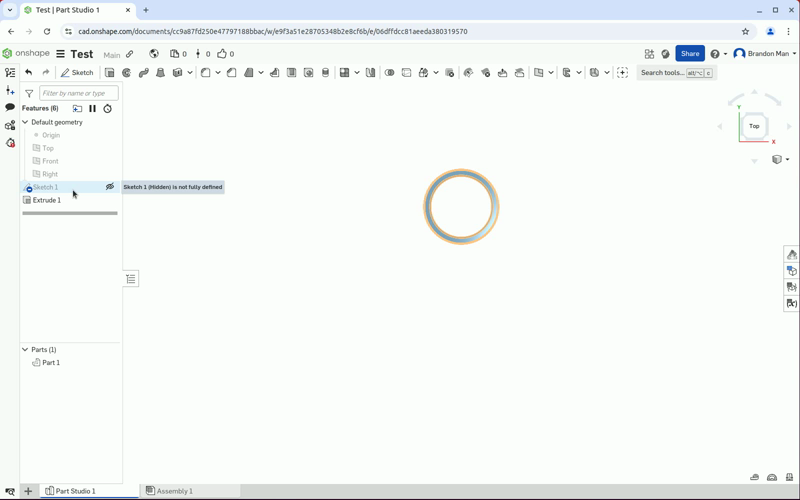
click(73, 189)
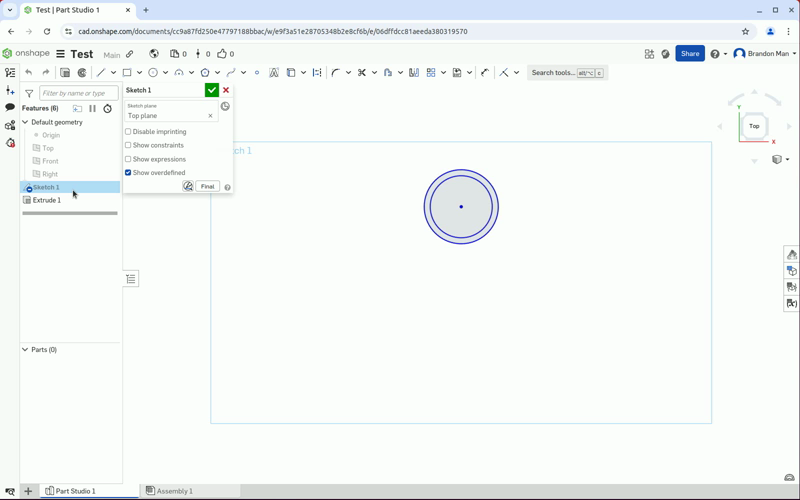
mouse_move(229, 92)
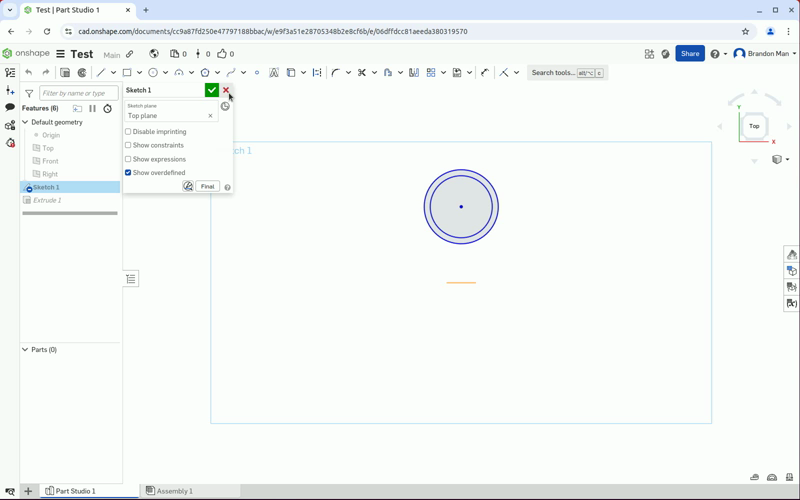
click(229, 92)
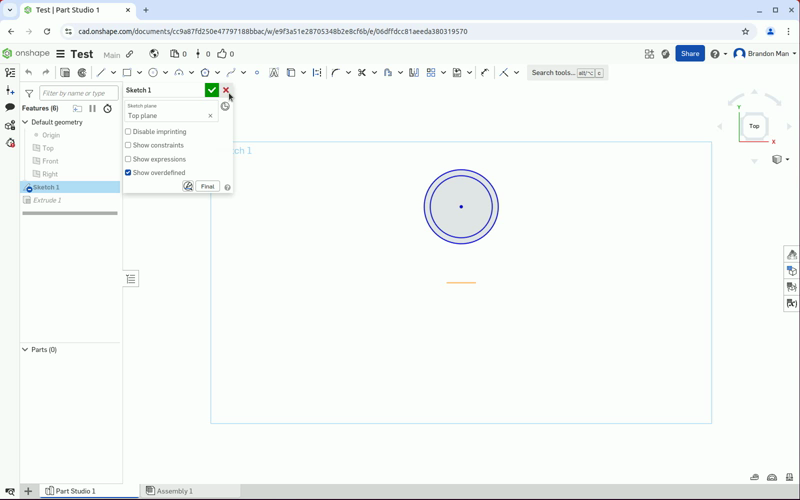
key(shift+s)
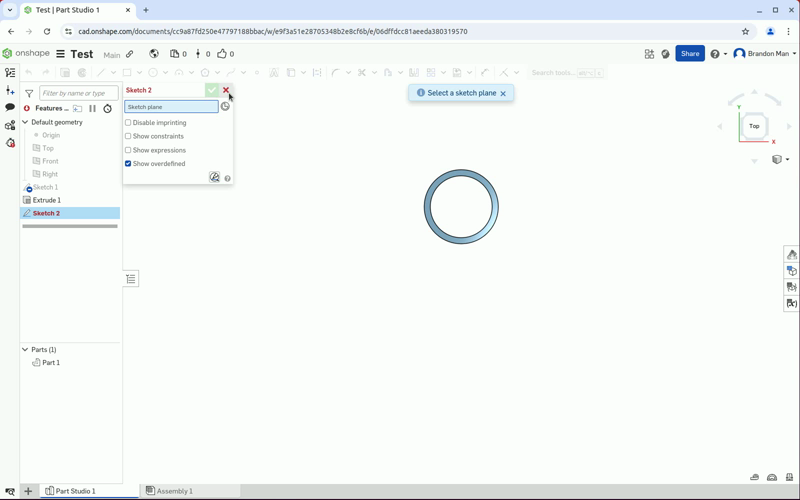
mouse_move(73, 150)
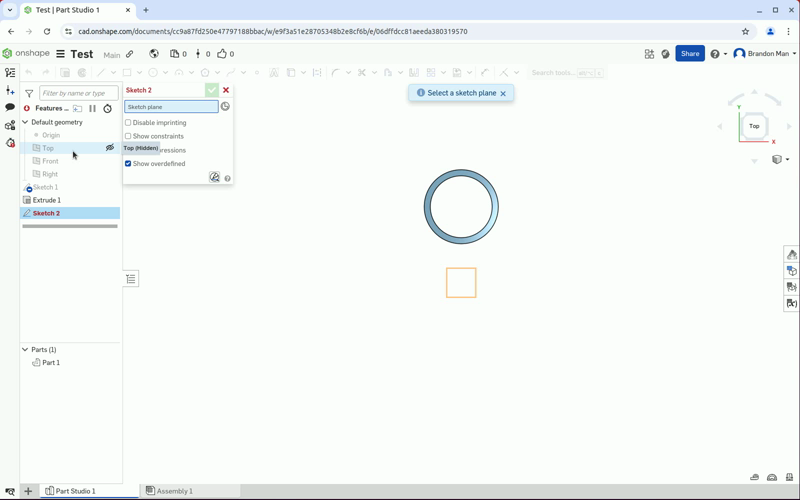
click(73, 150)
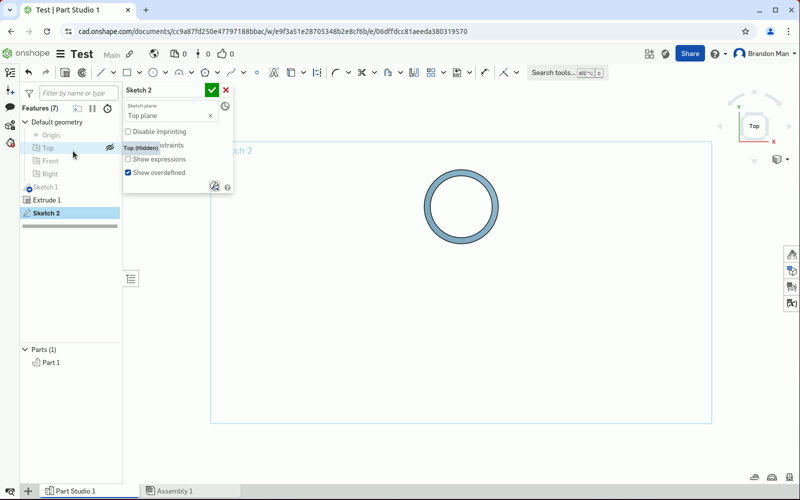
mouse_move(73, 352)
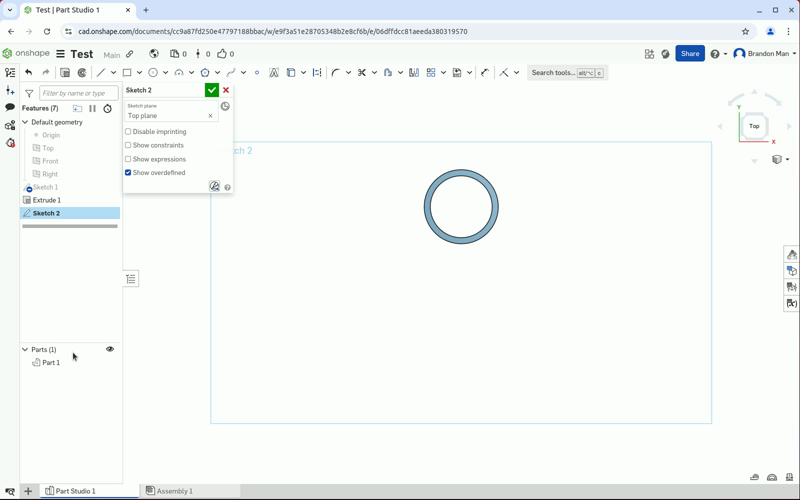
key(y)
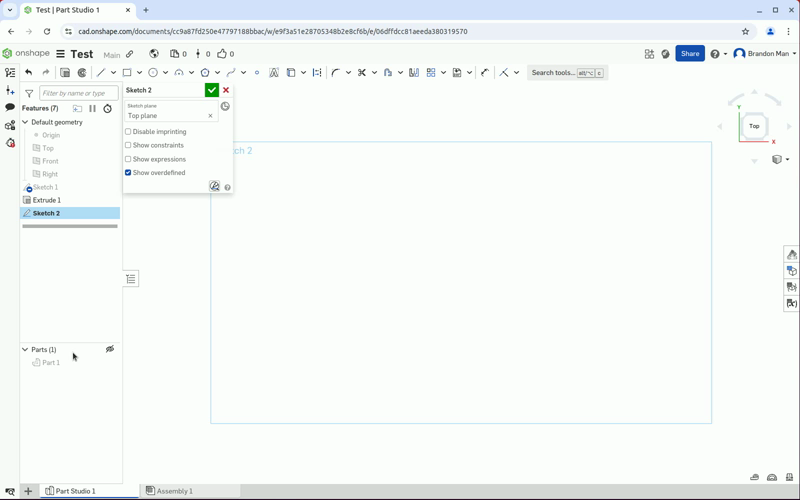
key(c)
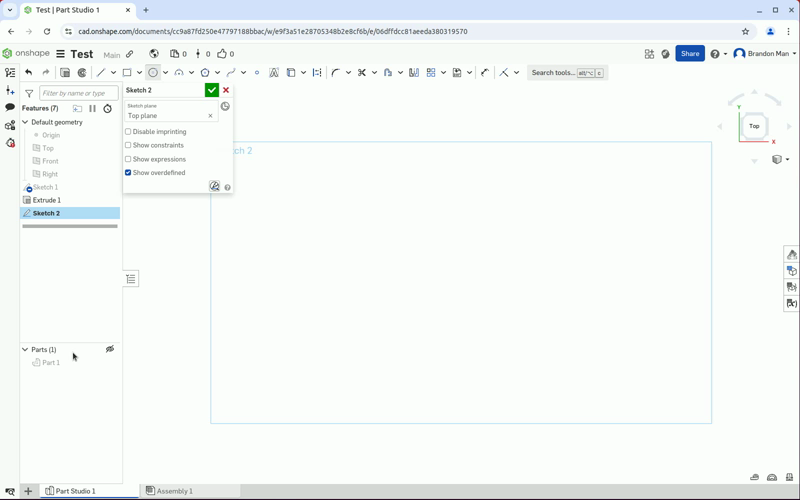
key_down(shift)
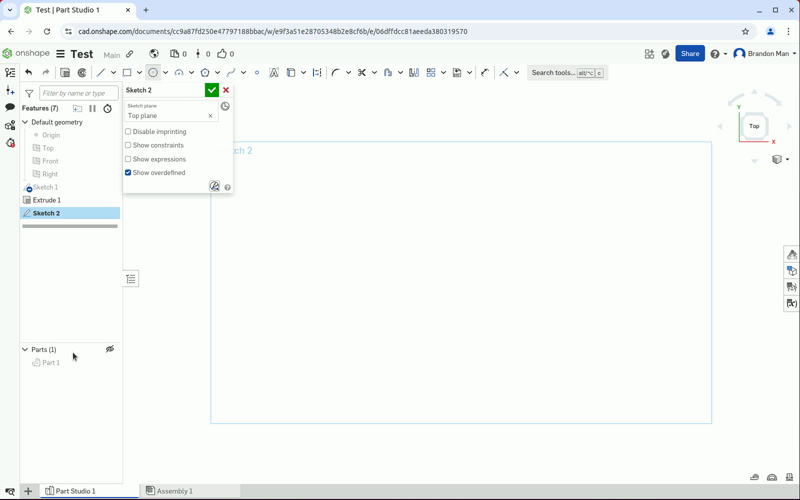
mouse_move(395, 321)
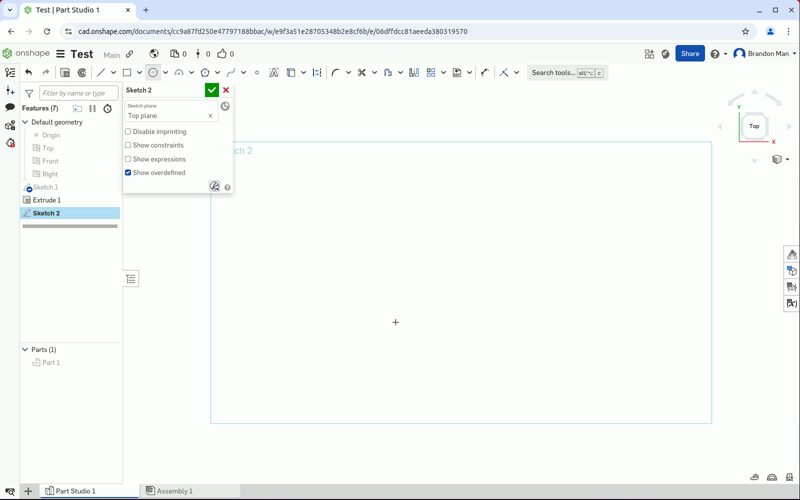
click(395, 321)
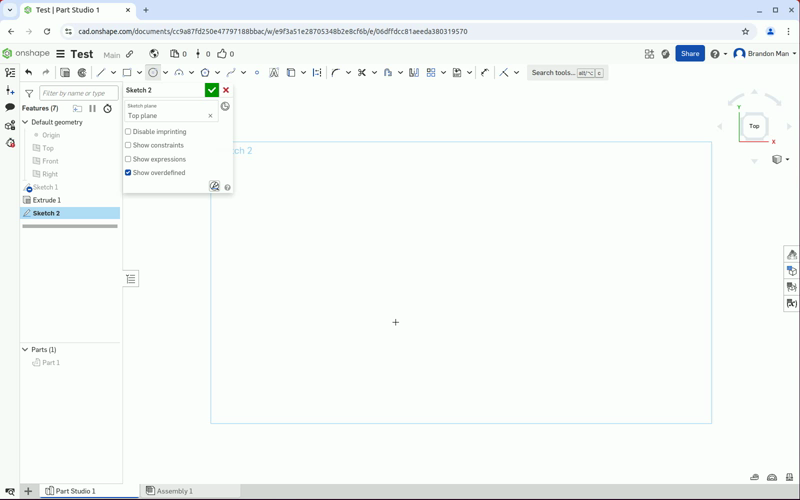
key_up(shift)
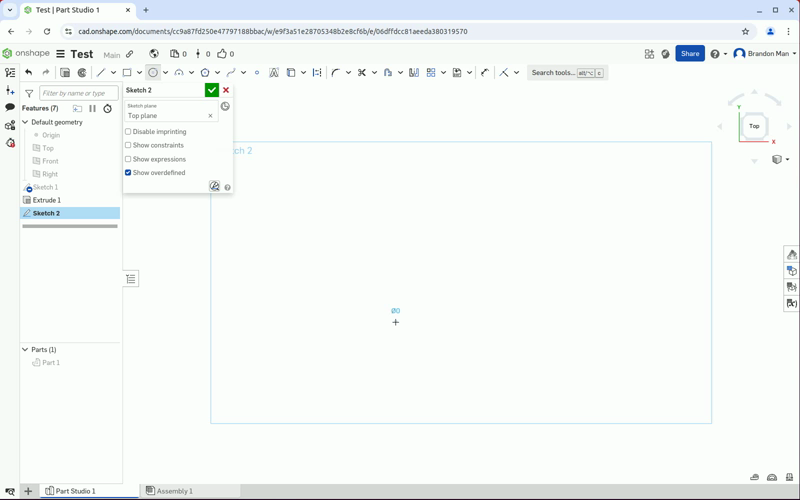
mouse_move(432, 321)
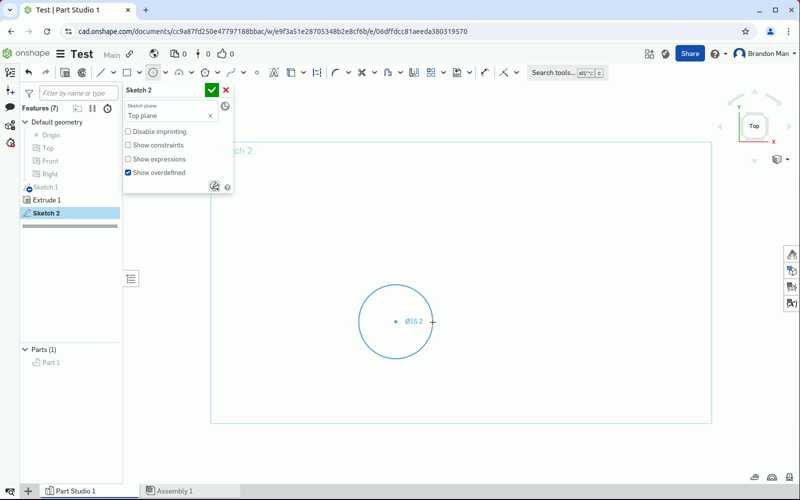
click(432, 321)
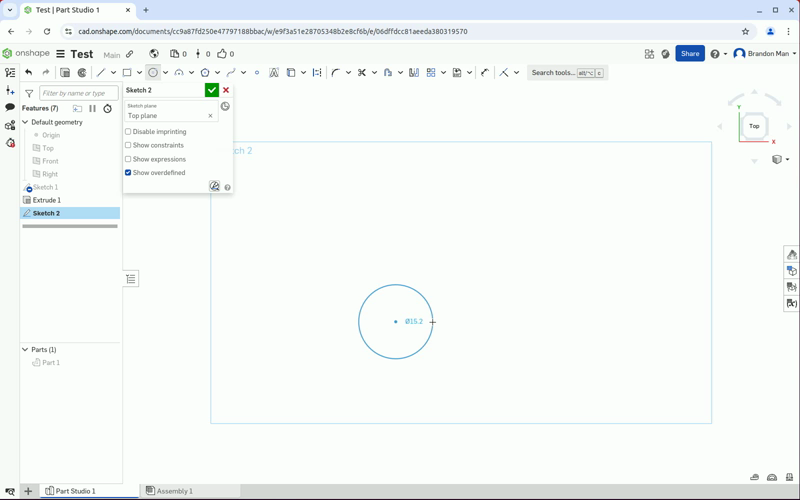
key(esc)
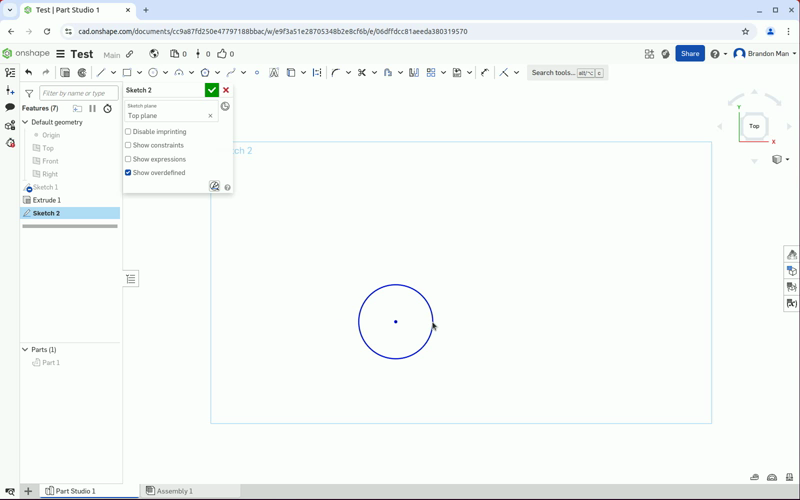
key(c)
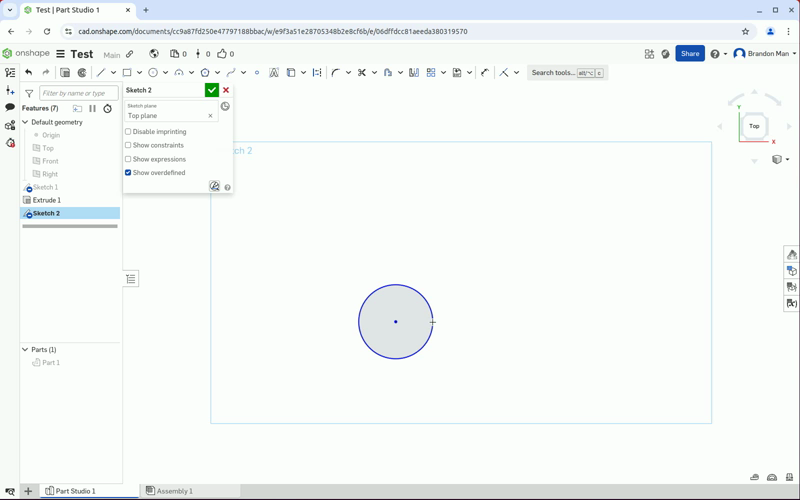
key_down(shift)
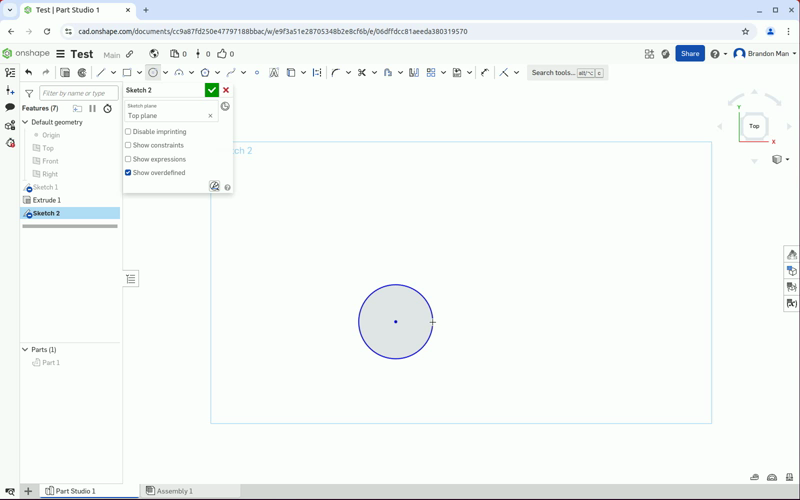
mouse_move(395, 321)
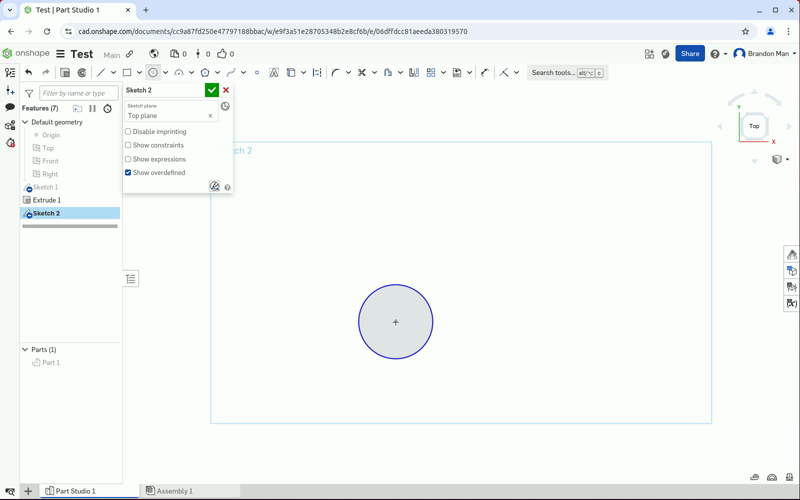
click(395, 321)
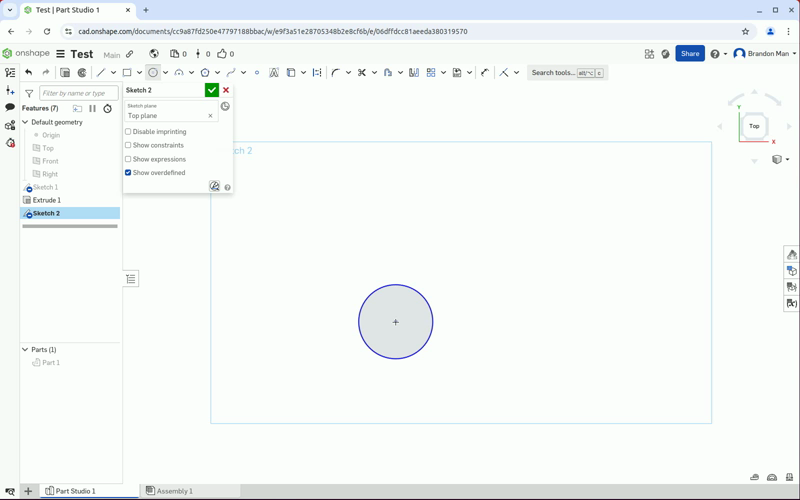
key_up(shift)
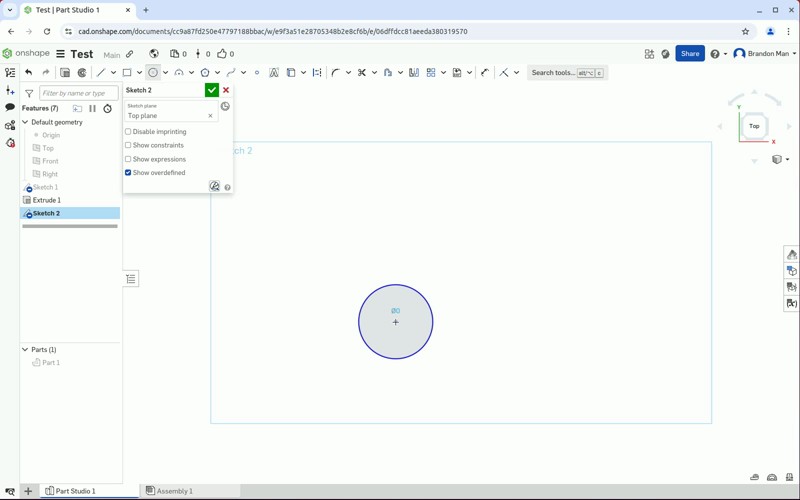
mouse_move(426, 321)
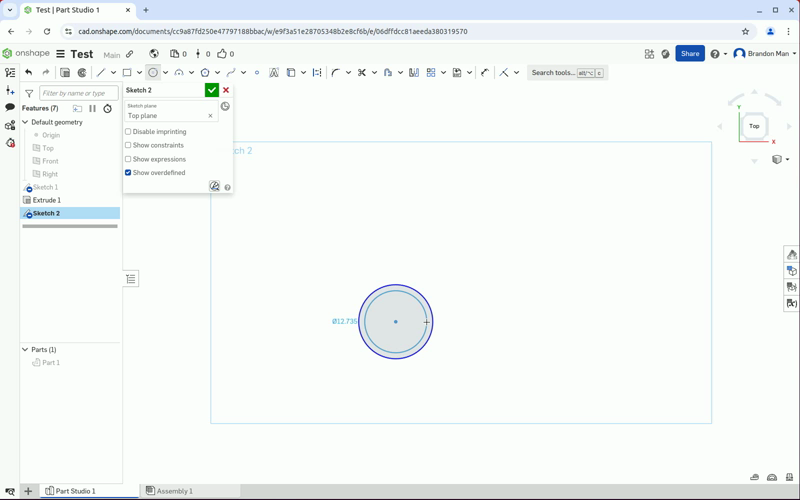
click(426, 321)
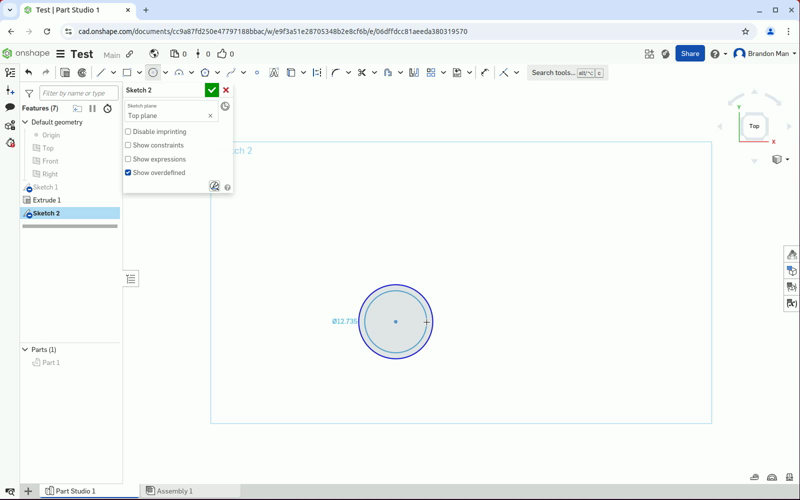
key(esc)
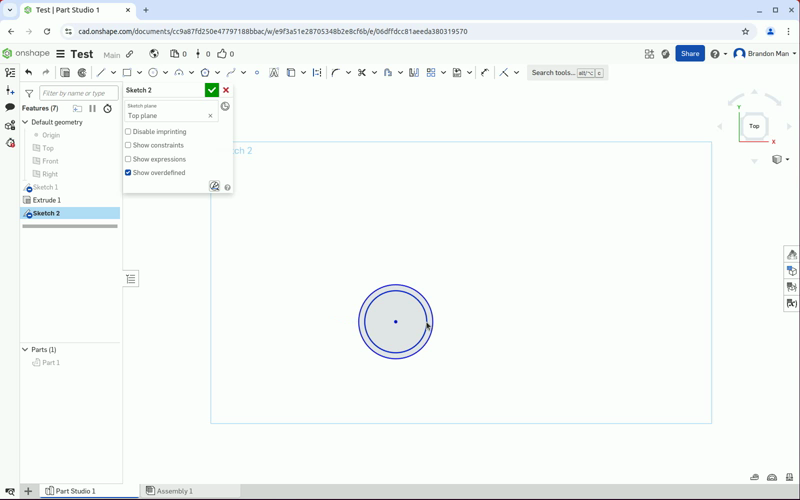
mouse_move(361, 313)
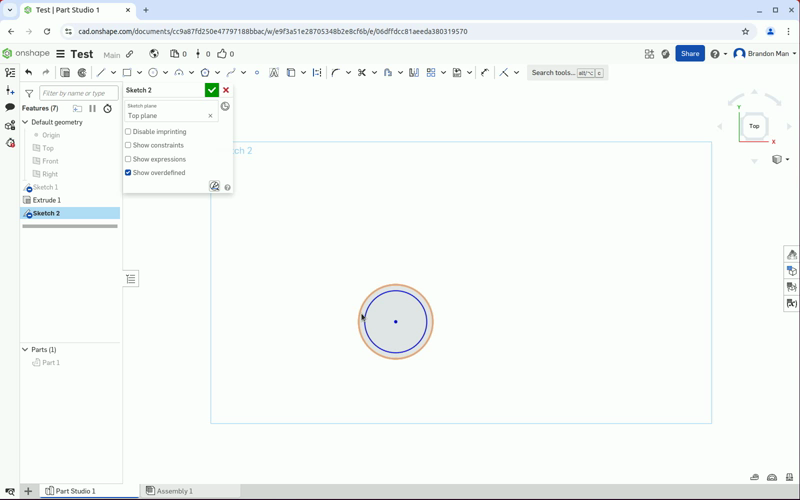
scroll(6)
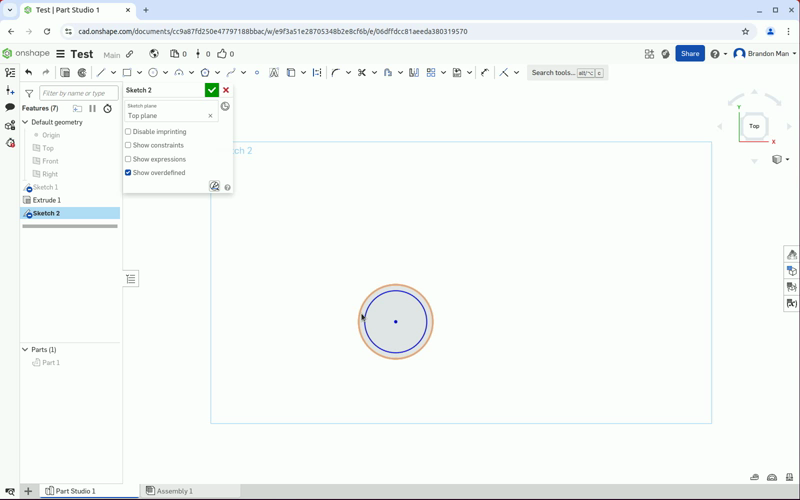
scroll(6)
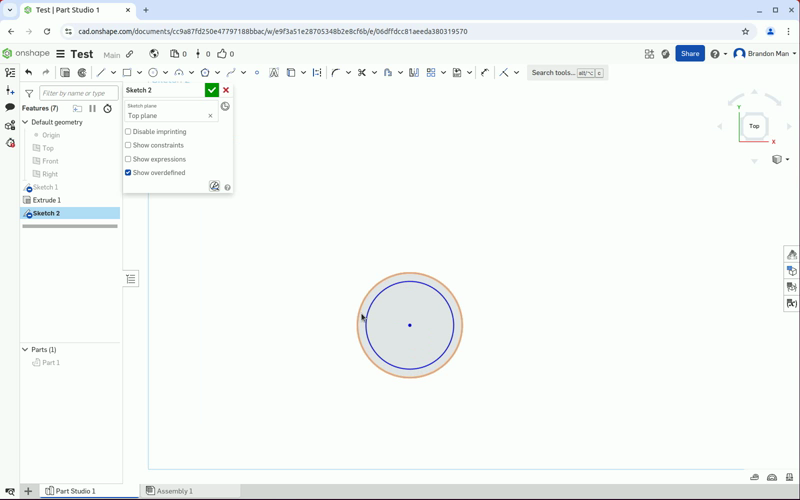
scroll(6)
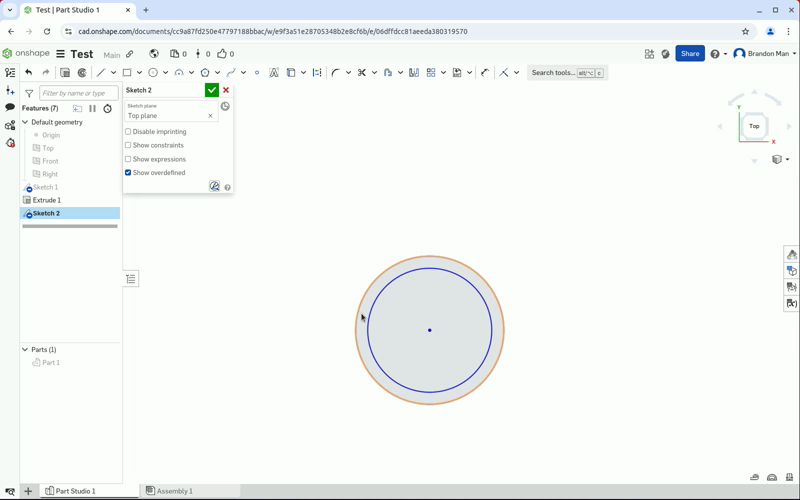
scroll(6)
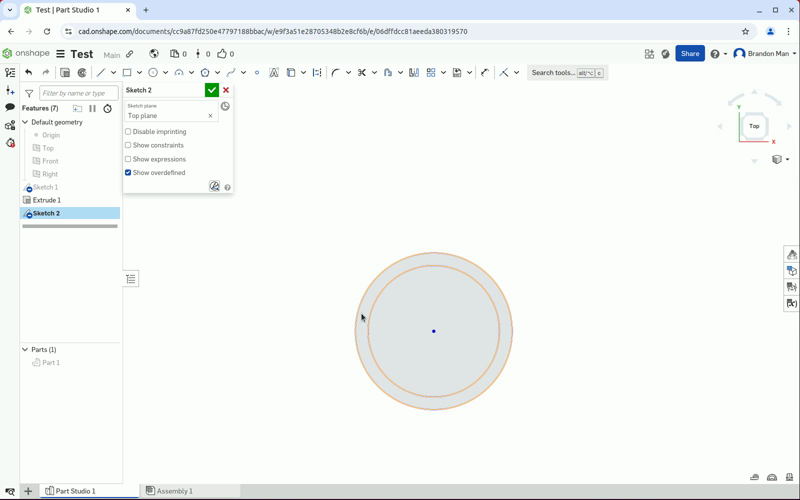
scroll(6)
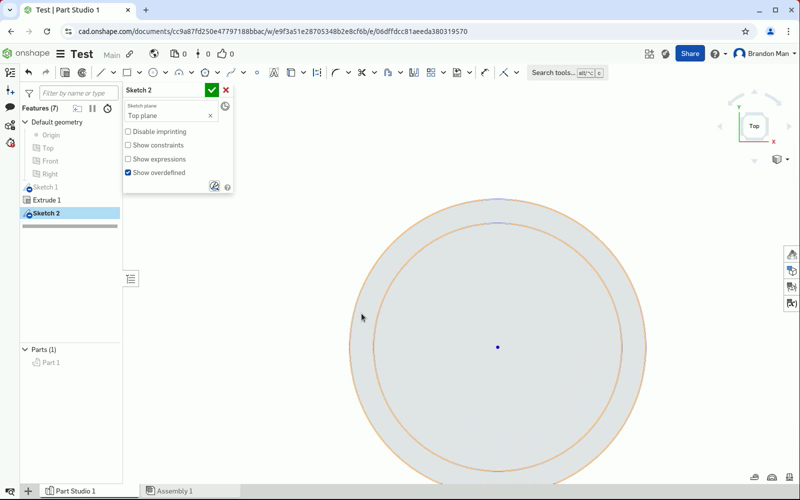
scroll(6)
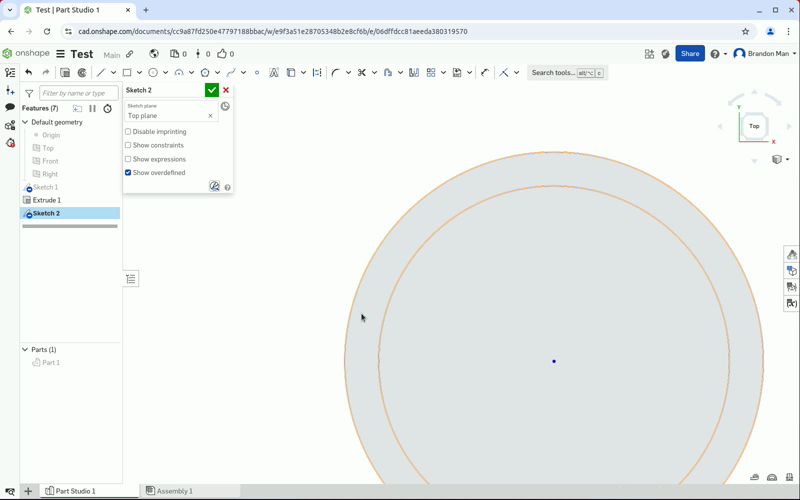
scroll(6)
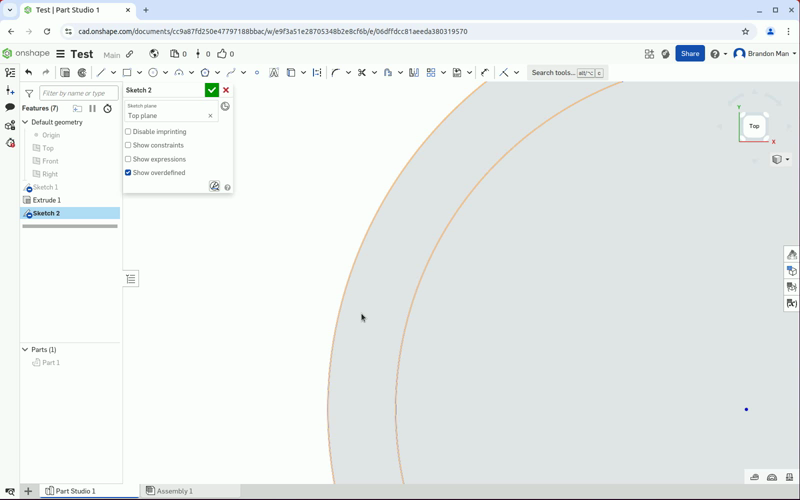
click(361, 313)
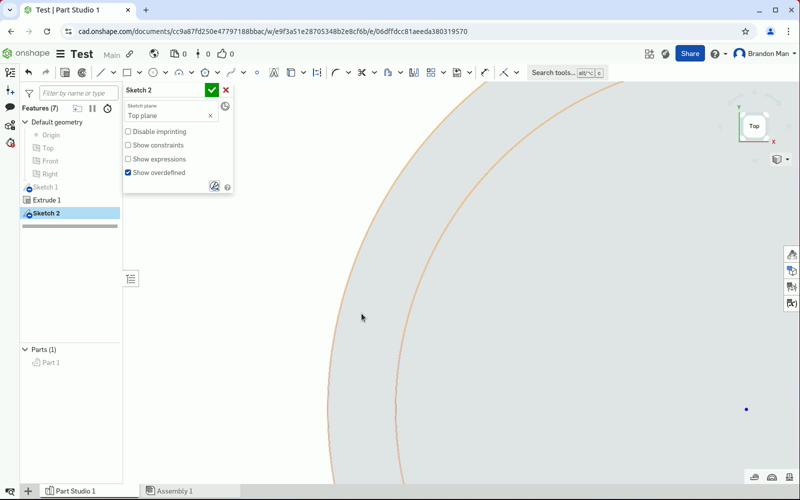
scroll(-6)
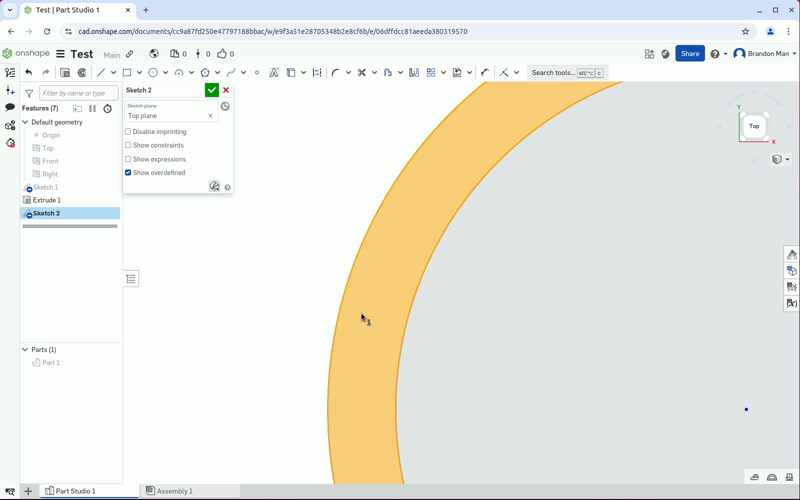
scroll(-6)
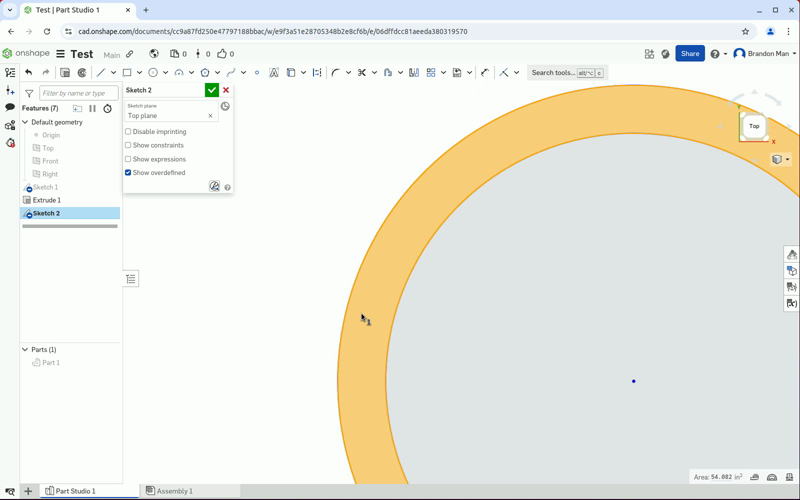
scroll(-6)
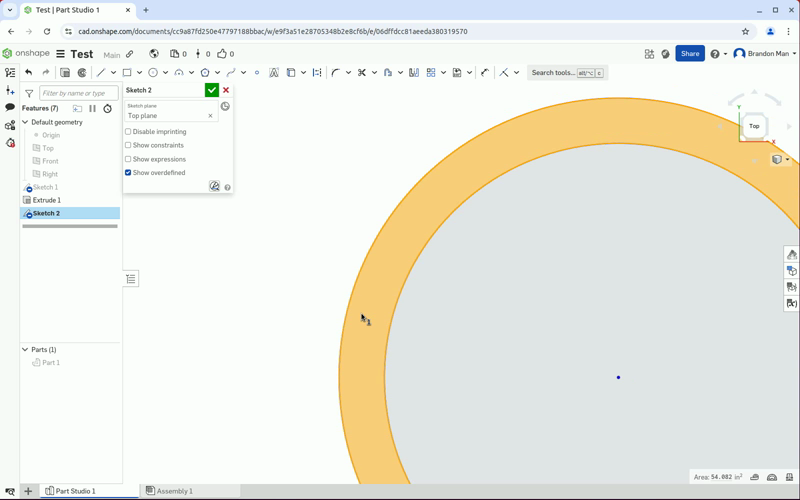
scroll(-6)
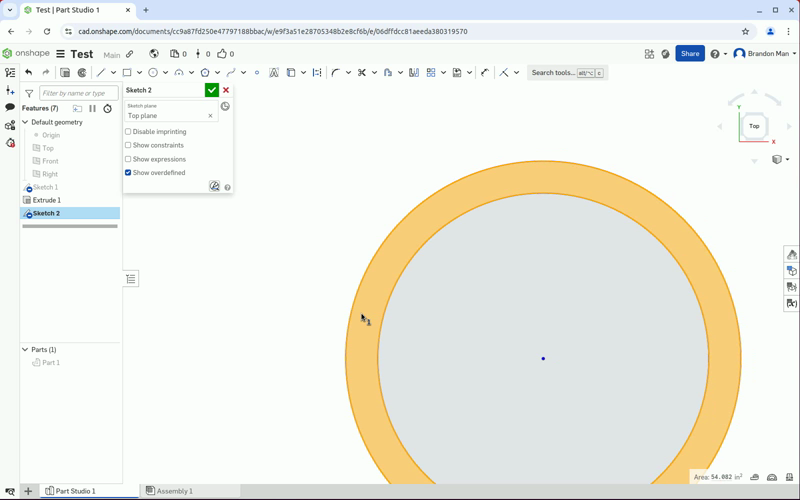
scroll(-6)
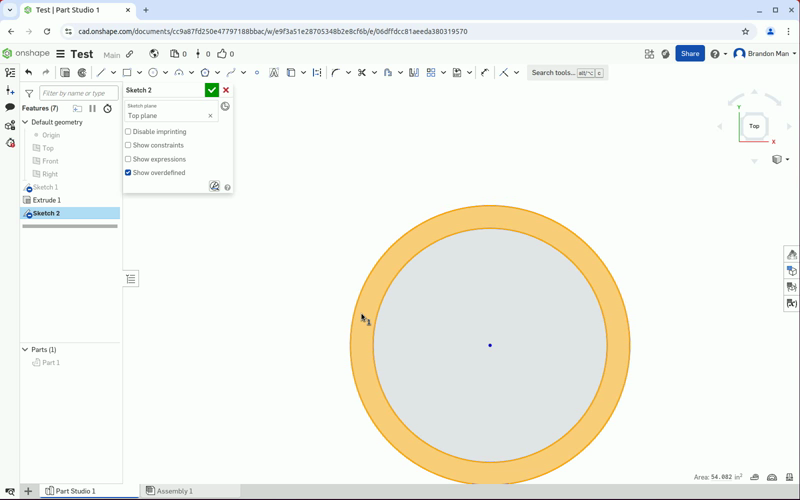
scroll(-6)
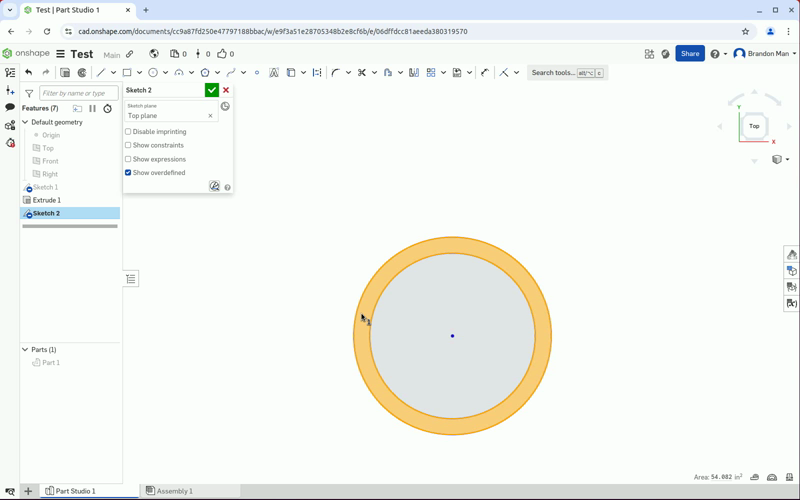
scroll(-6)
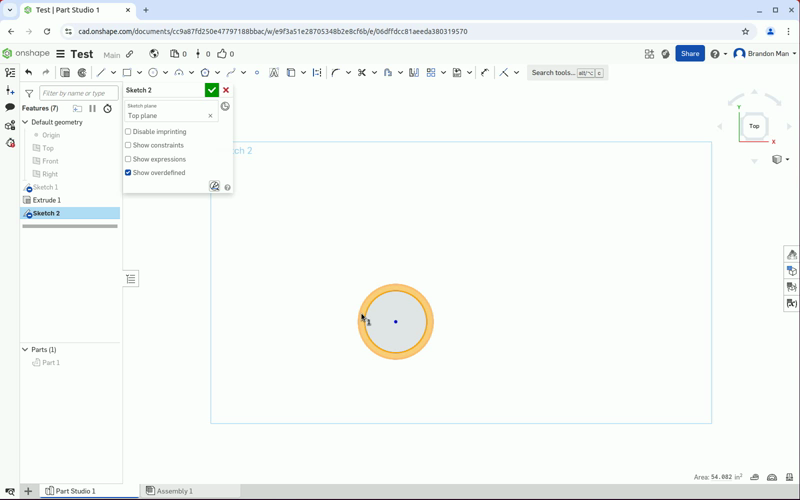
mouse_move(73, 352)
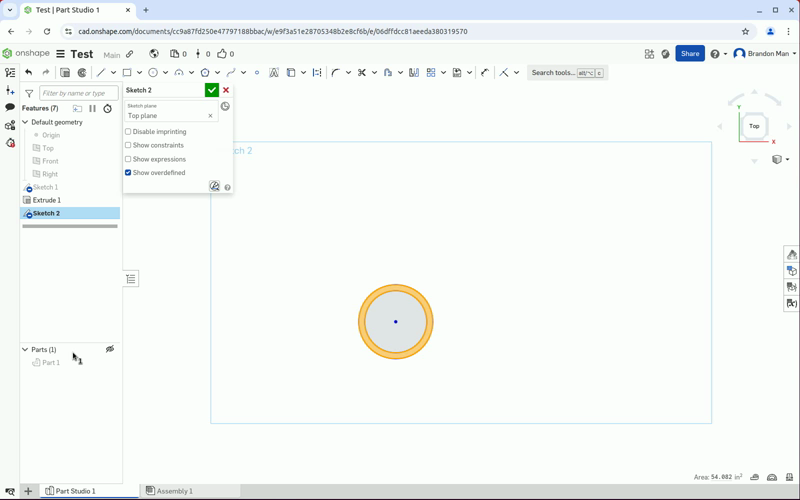
key(shift+y)
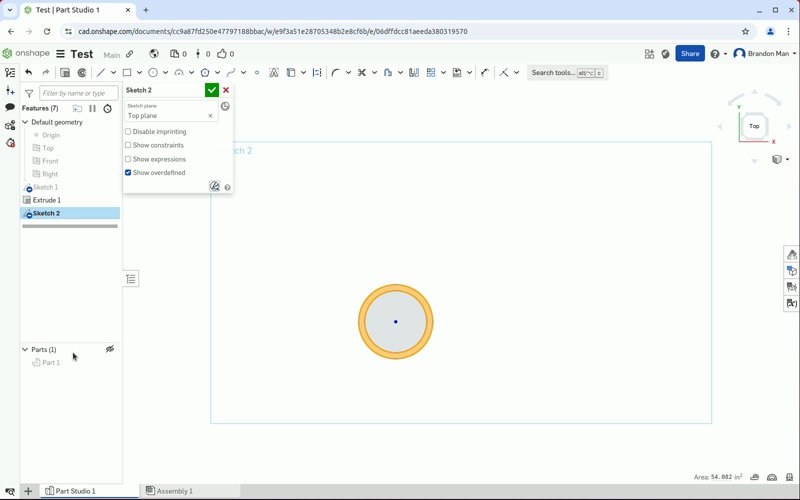
key(shift+e)
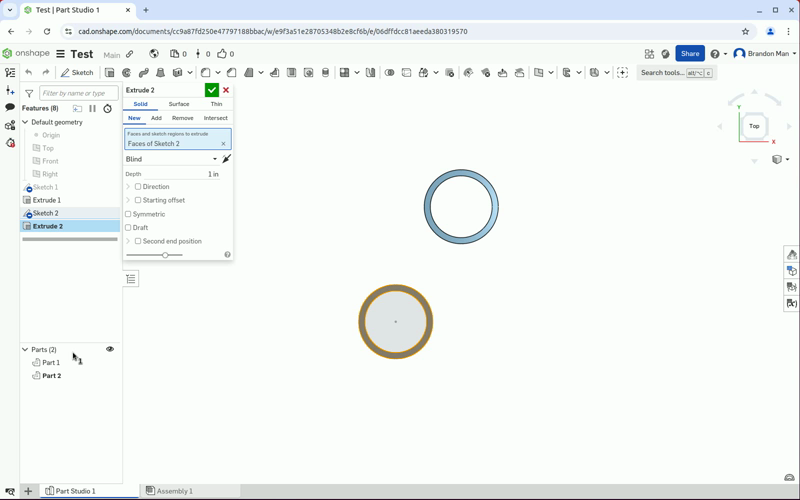
mouse_move(143, 106)
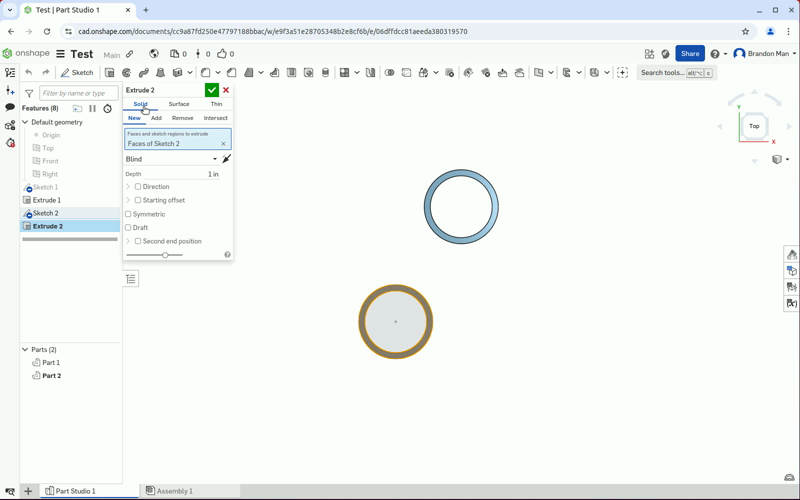
click(143, 106)
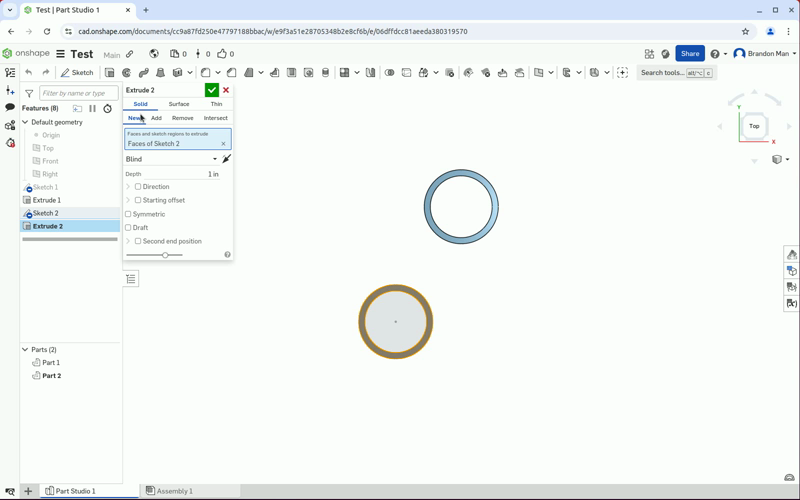
mouse_move(137, 120)
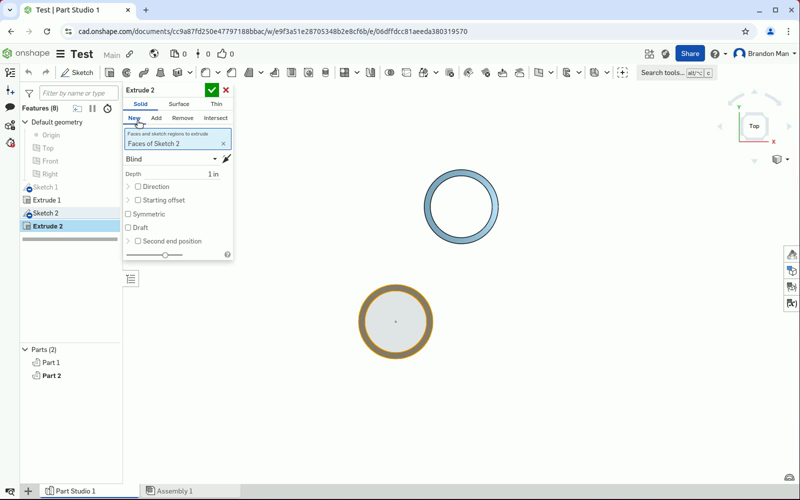
click(137, 120)
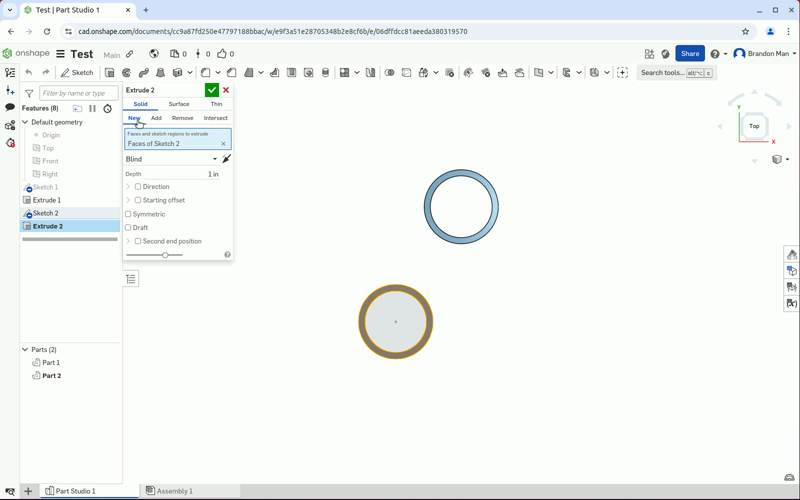
key(tab, 4)
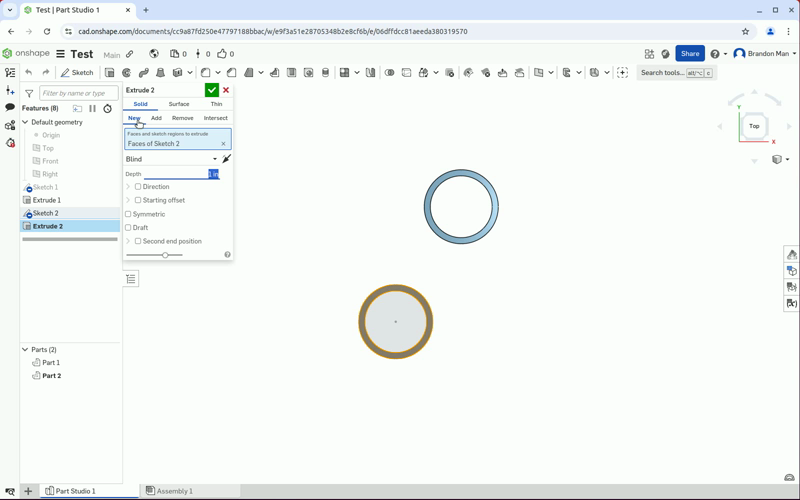
text(3.851)
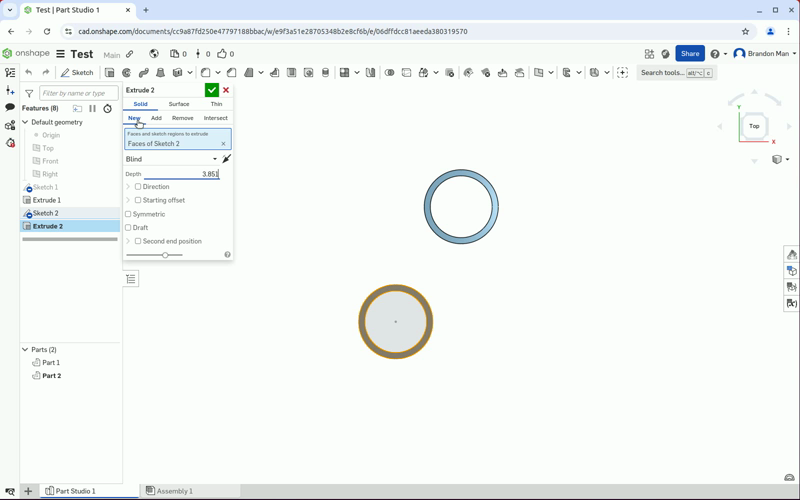
key(enter)
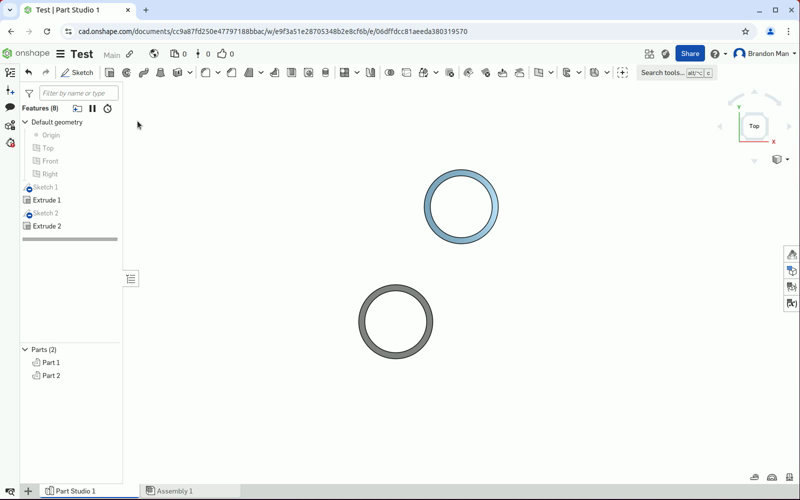
key(shift+h)
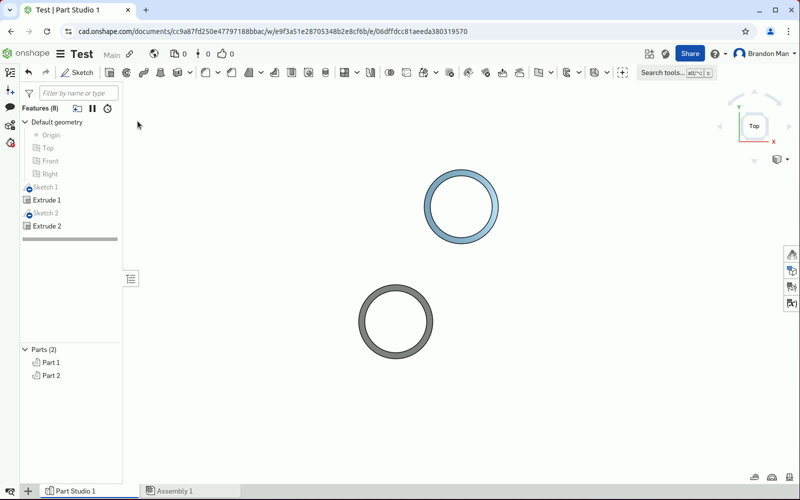
key(shift+h)
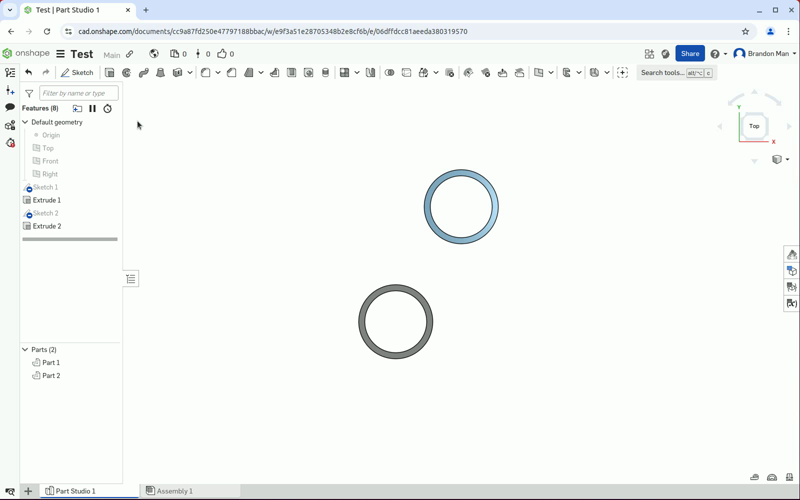
mouse_move(73, 189)
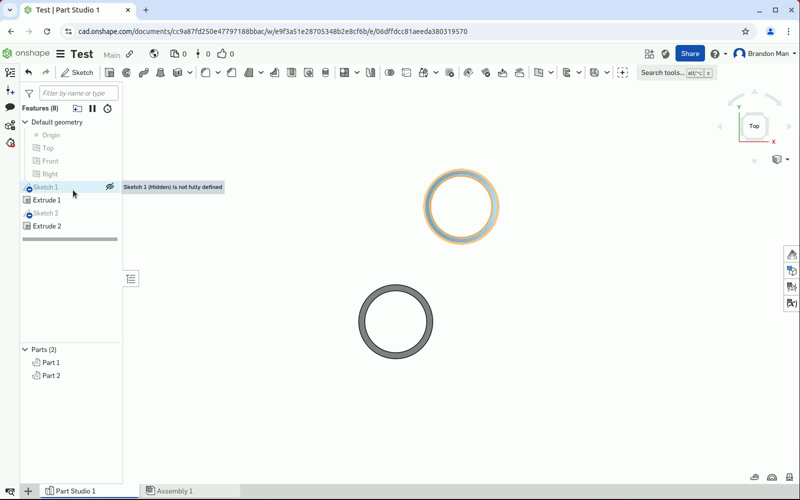
click(73, 189)
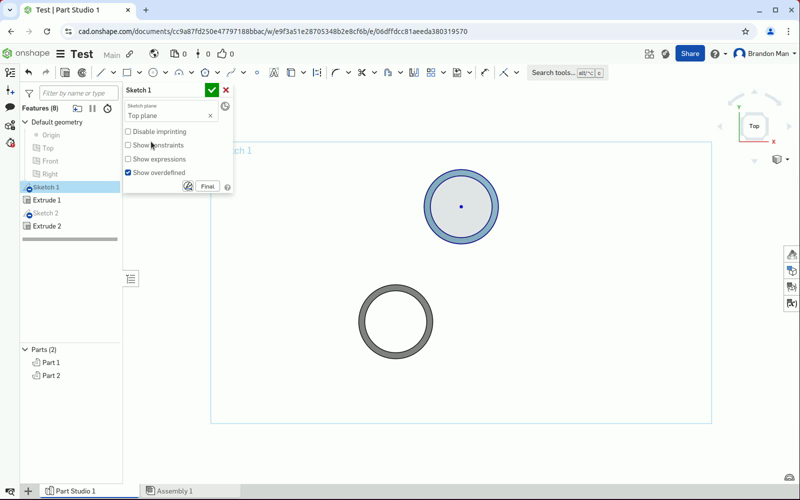
mouse_move(229, 92)
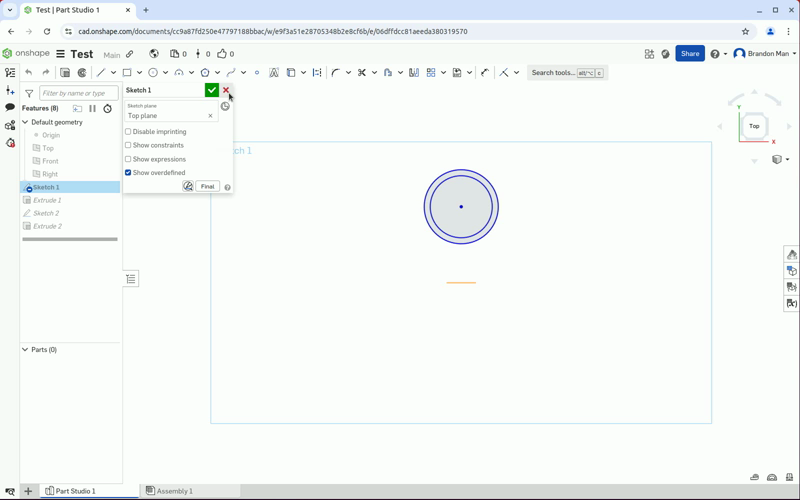
click(229, 92)
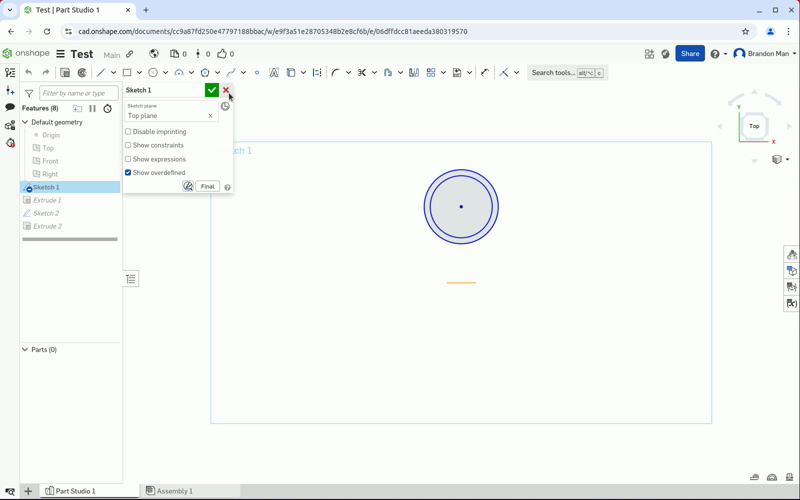
key(shift+s)
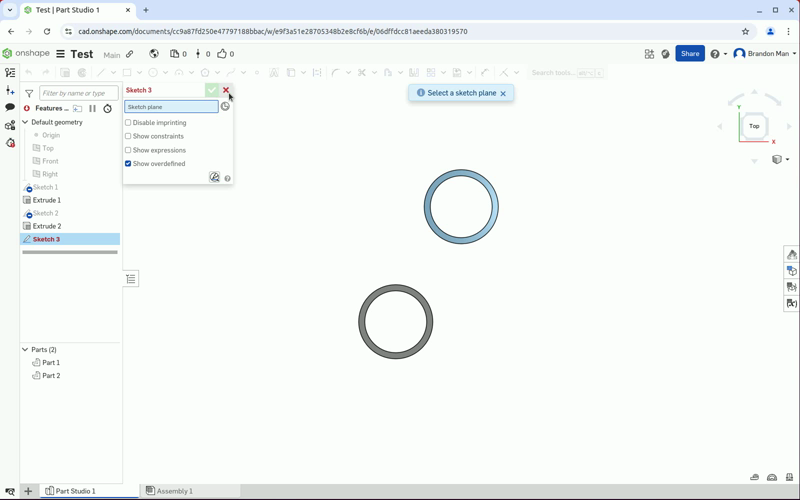
mouse_move(73, 150)
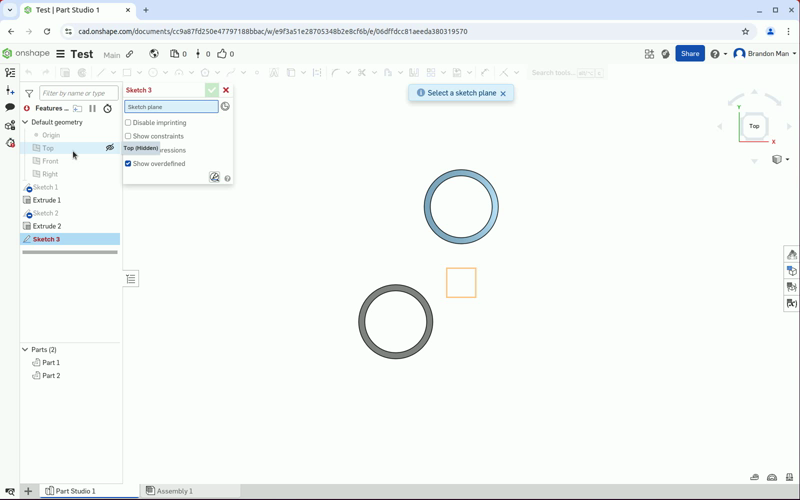
click(73, 150)
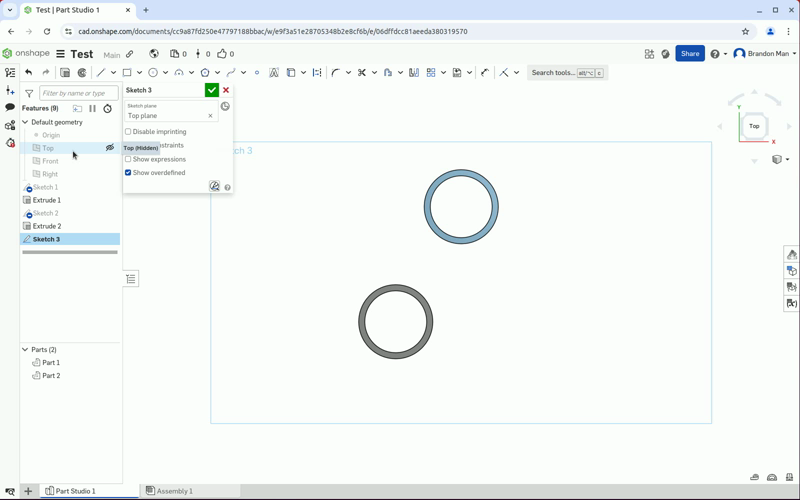
mouse_move(73, 352)
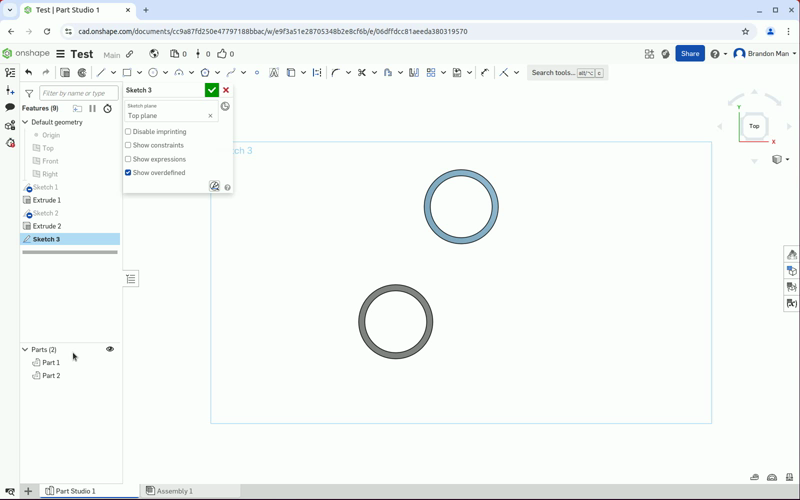
key(y)
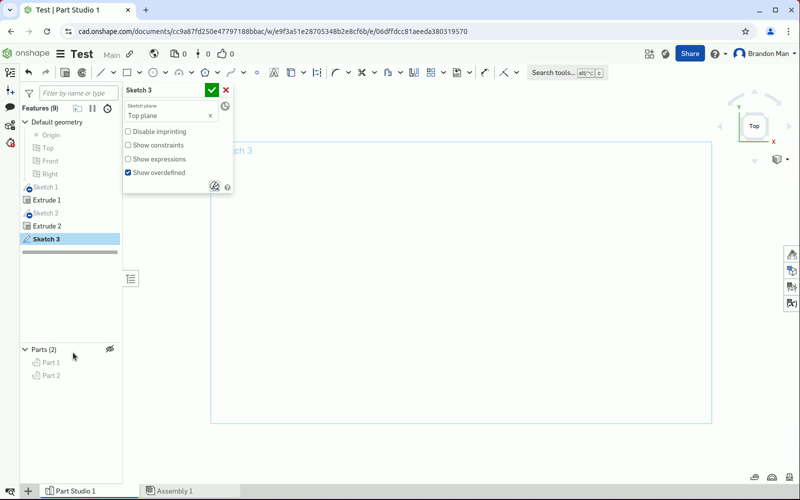
key(c)
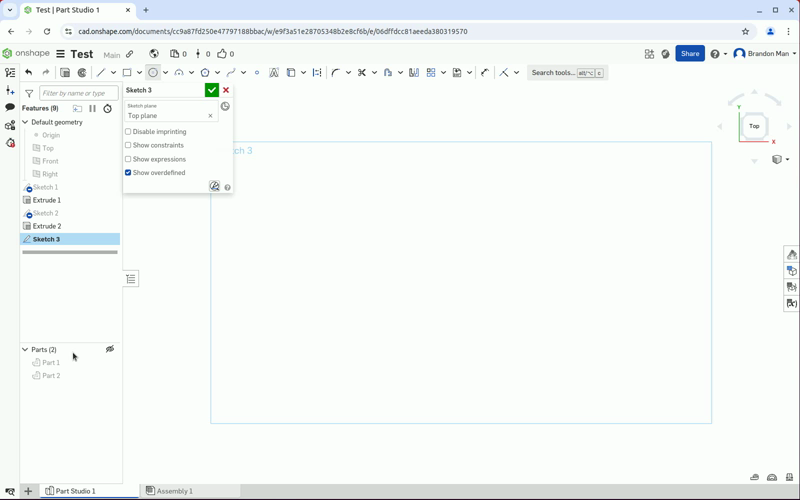
key_down(shift)
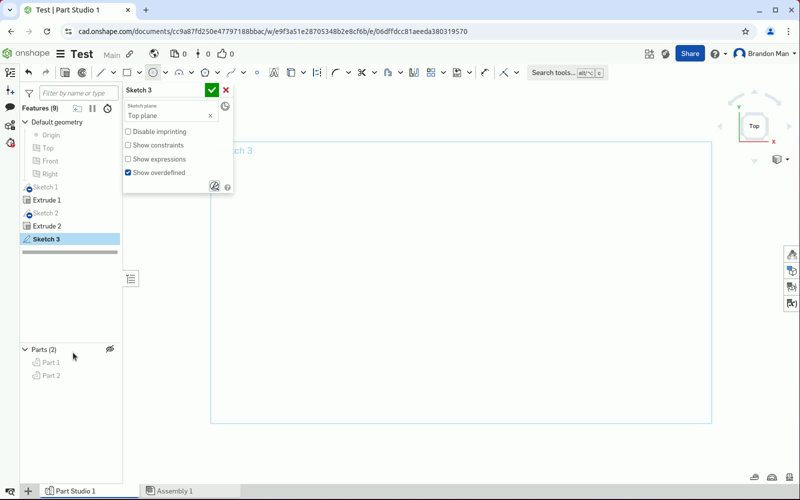
mouse_move(528, 321)
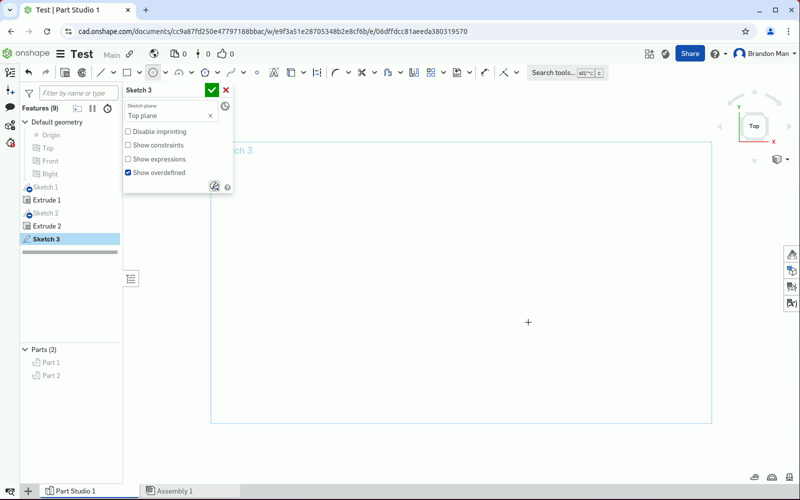
click(528, 321)
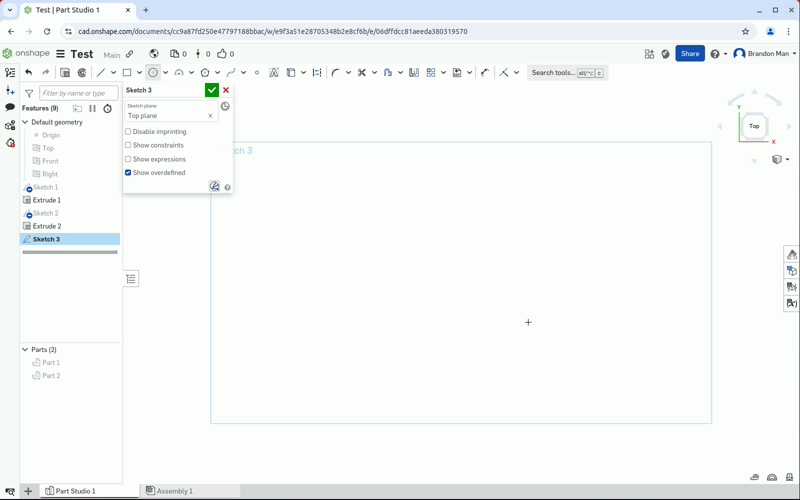
key_up(shift)
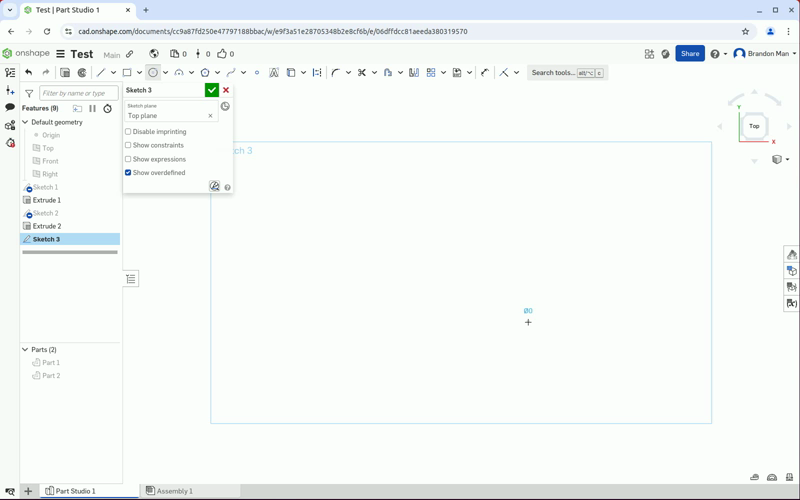
mouse_move(565, 321)
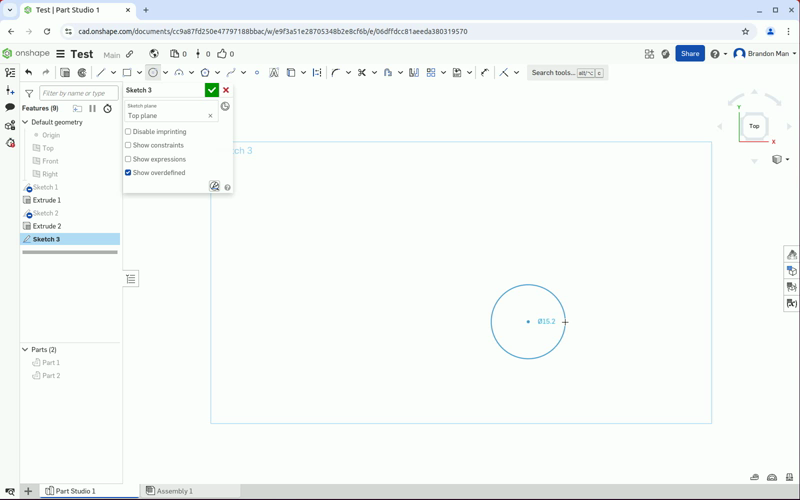
click(565, 321)
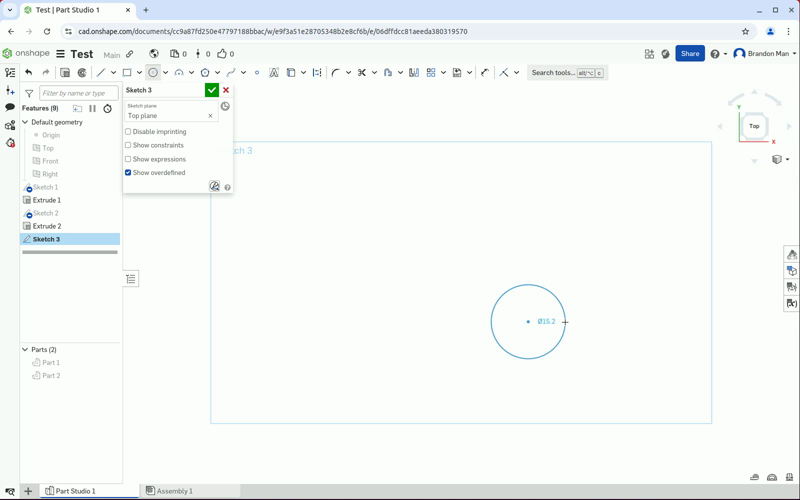
key(esc)
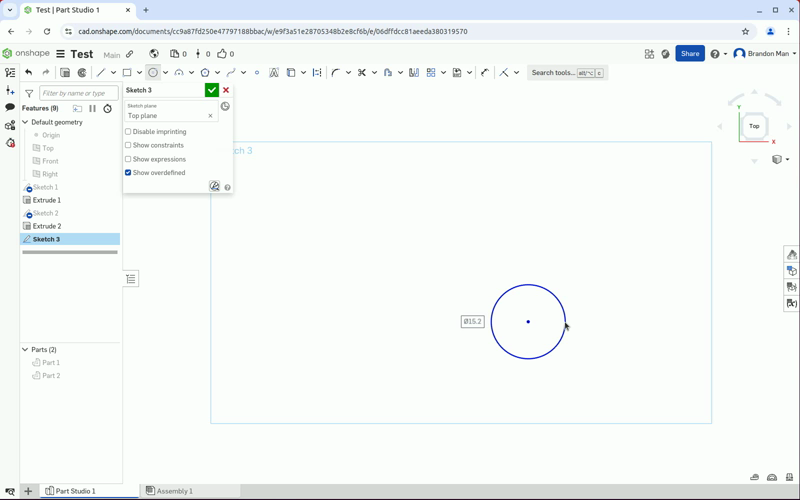
key(c)
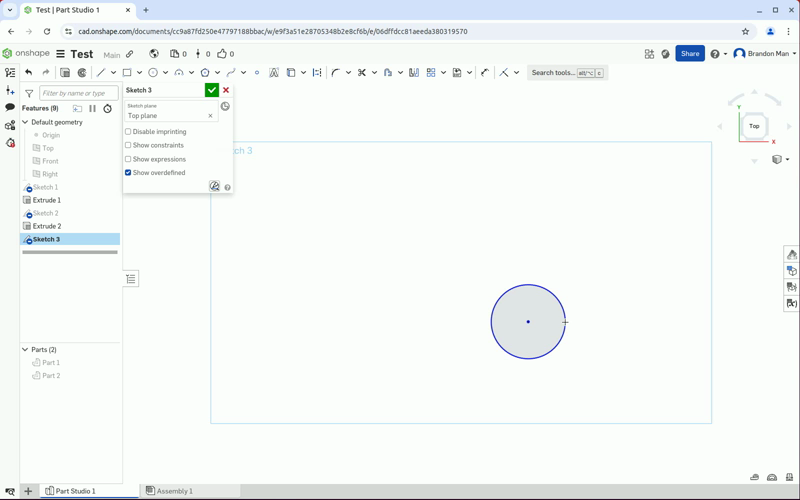
key_down(shift)
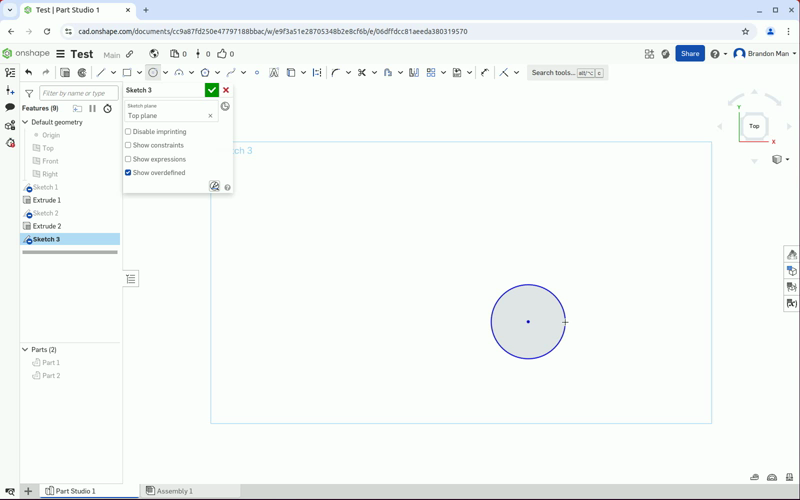
mouse_move(528, 321)
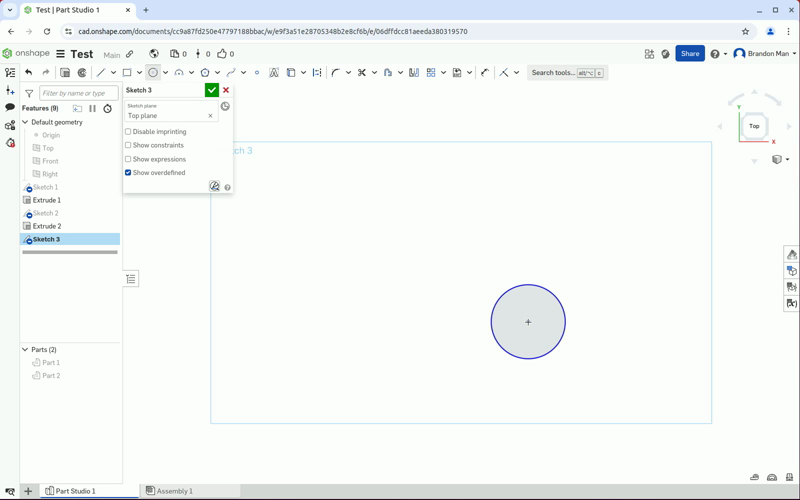
click(528, 321)
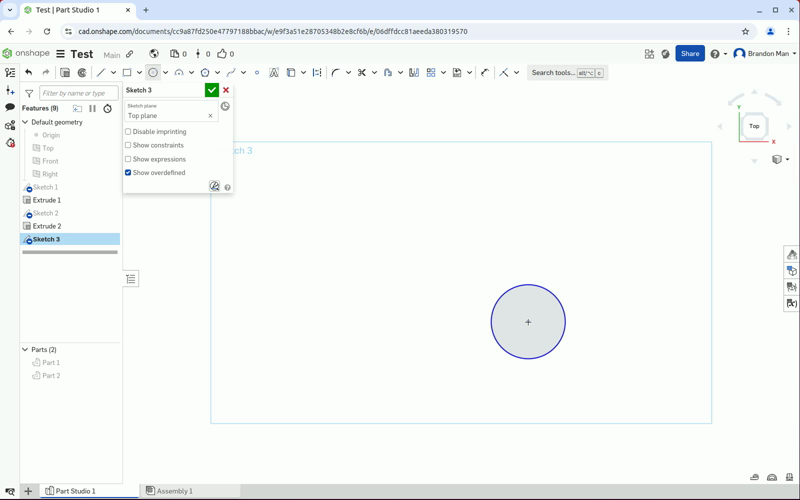
key_up(shift)
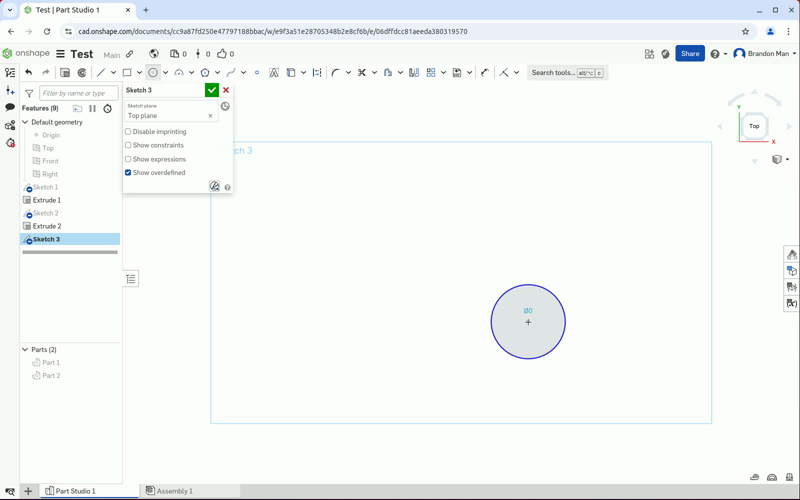
mouse_move(559, 321)
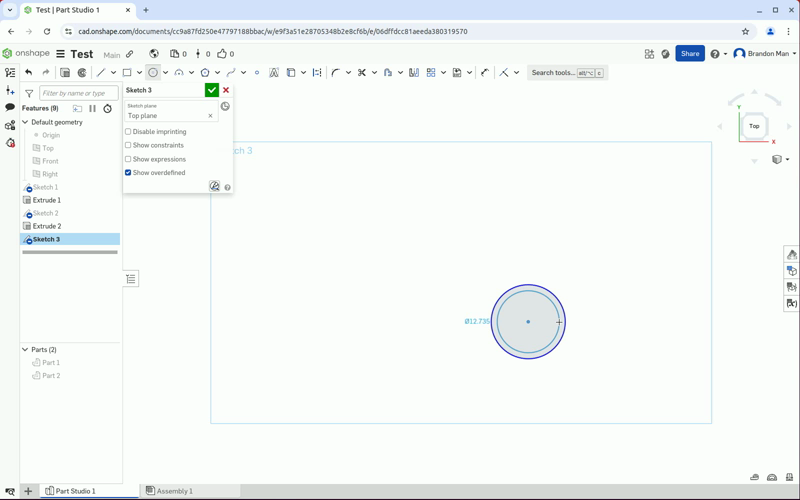
click(559, 321)
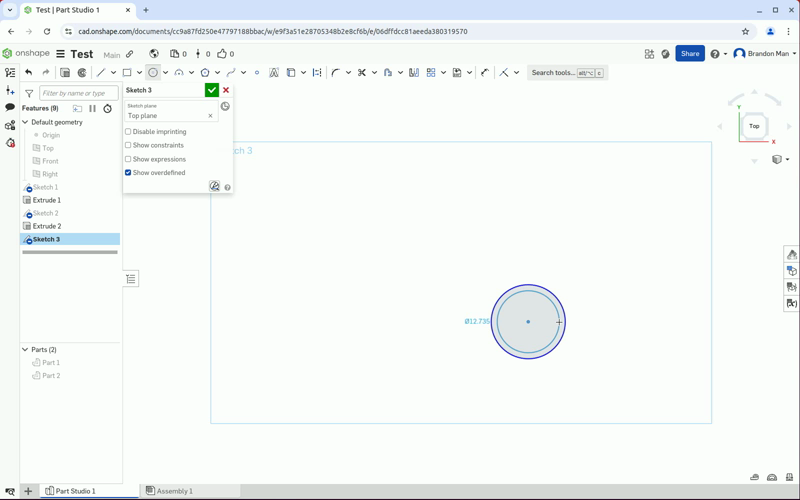
key(esc)
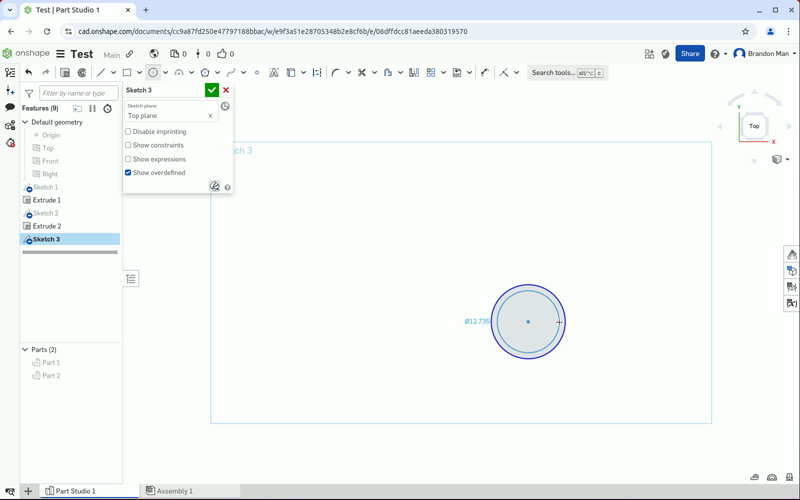
mouse_move(557, 301)
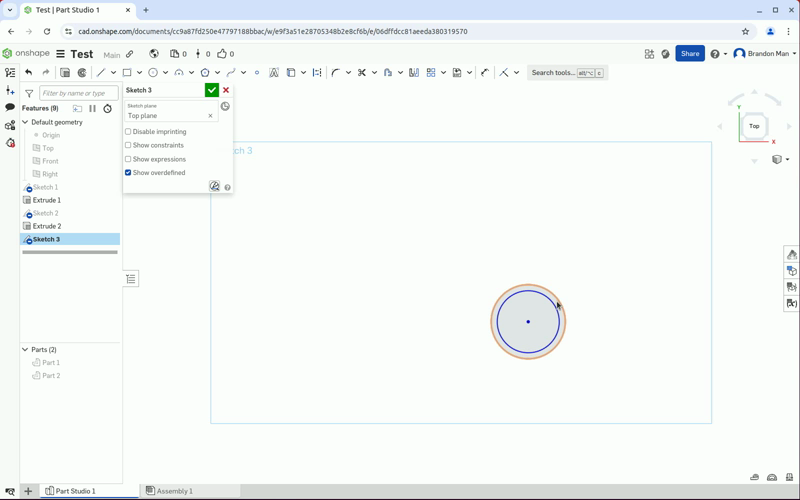
scroll(6)
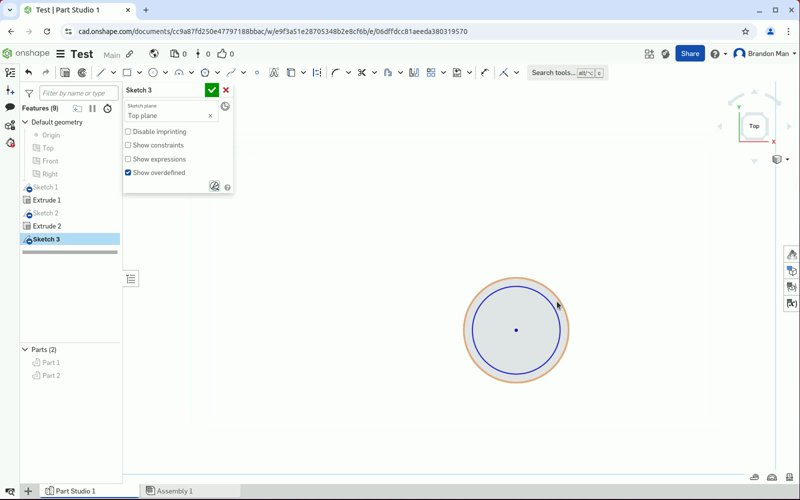
scroll(6)
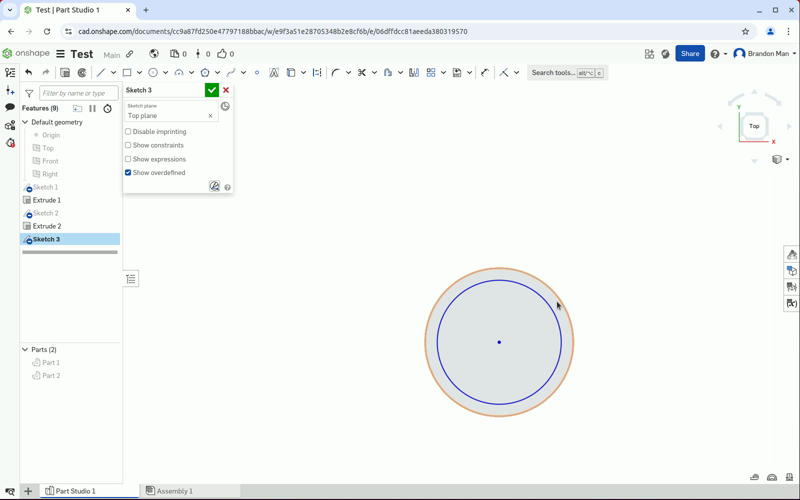
scroll(6)
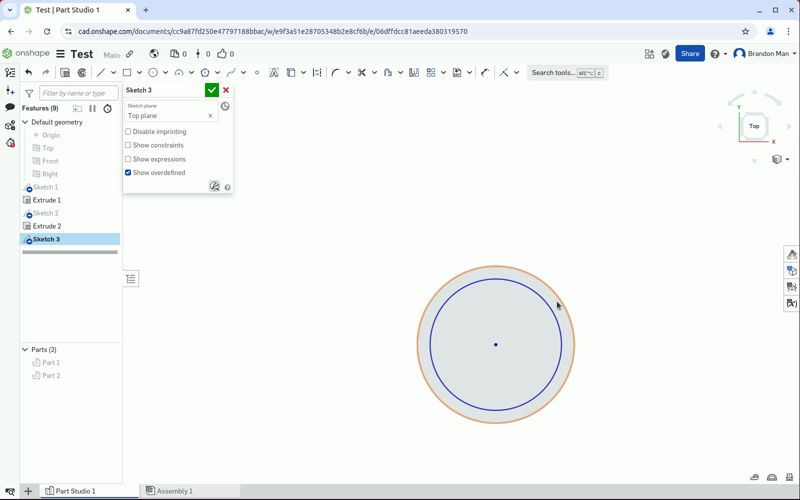
scroll(6)
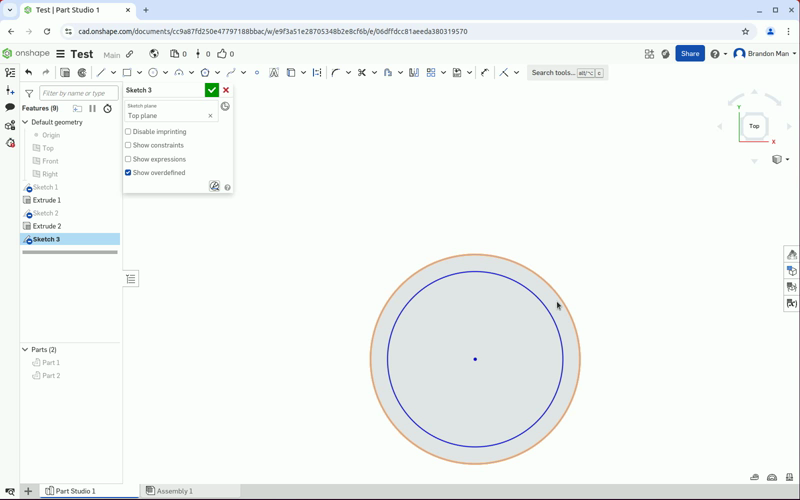
scroll(6)
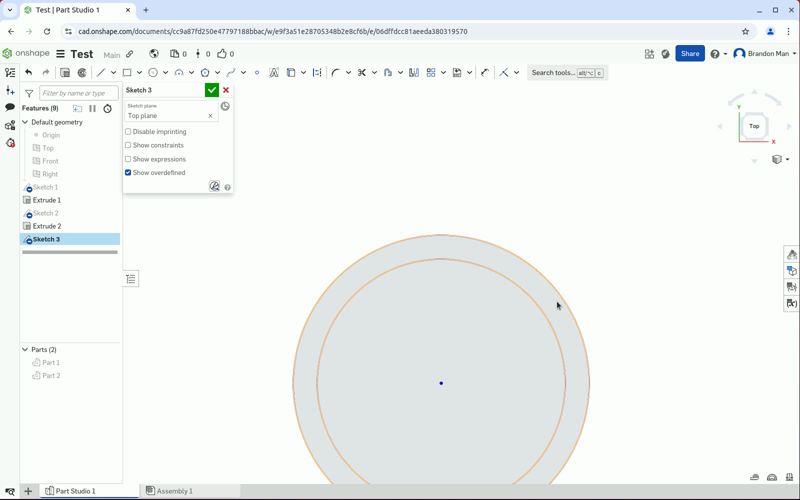
scroll(6)
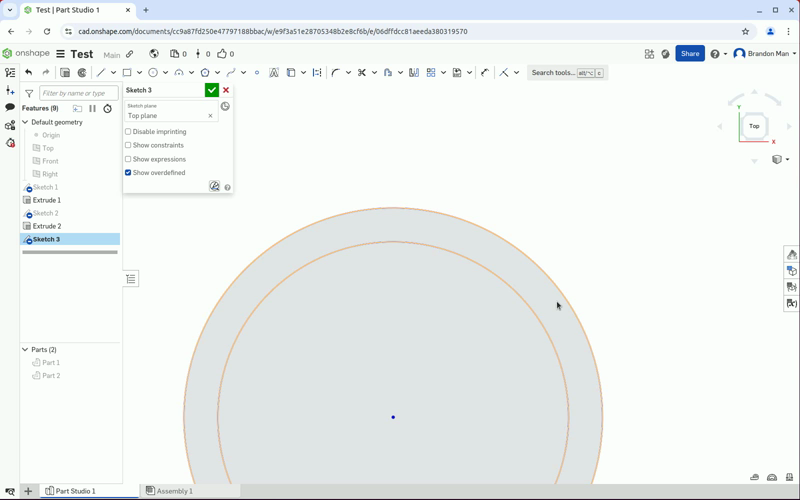
scroll(6)
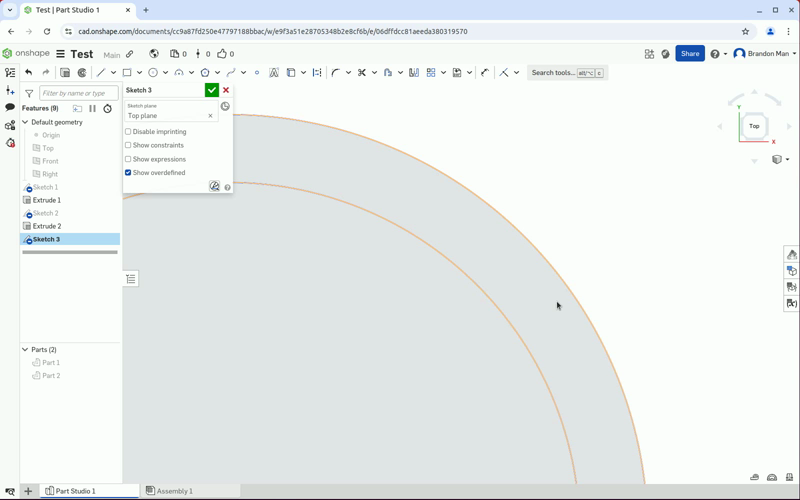
click(557, 301)
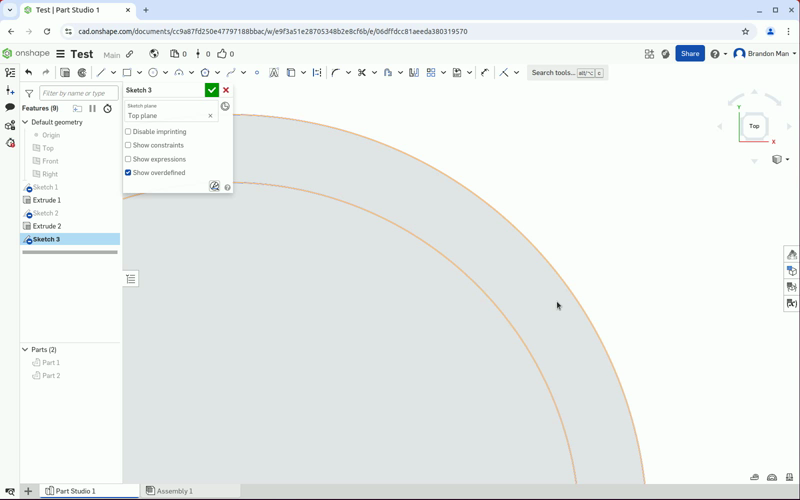
scroll(-6)
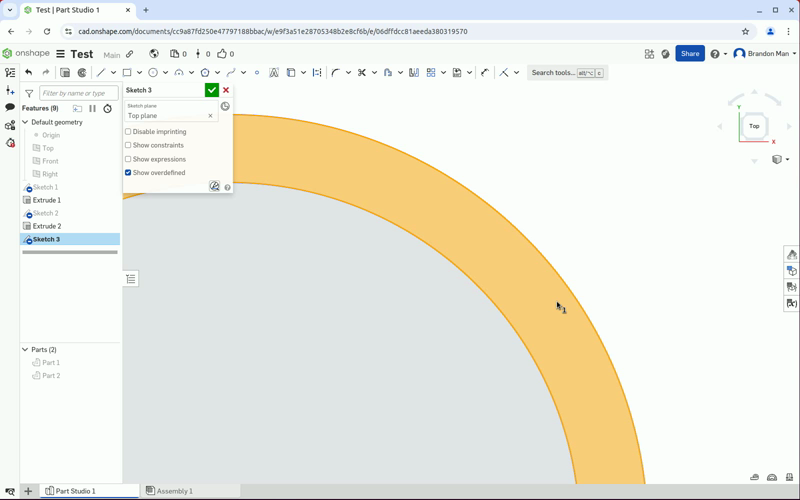
scroll(-6)
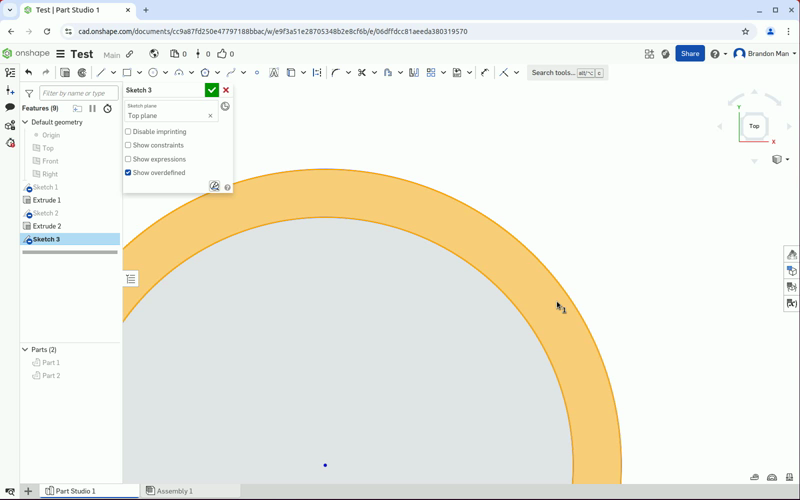
scroll(-6)
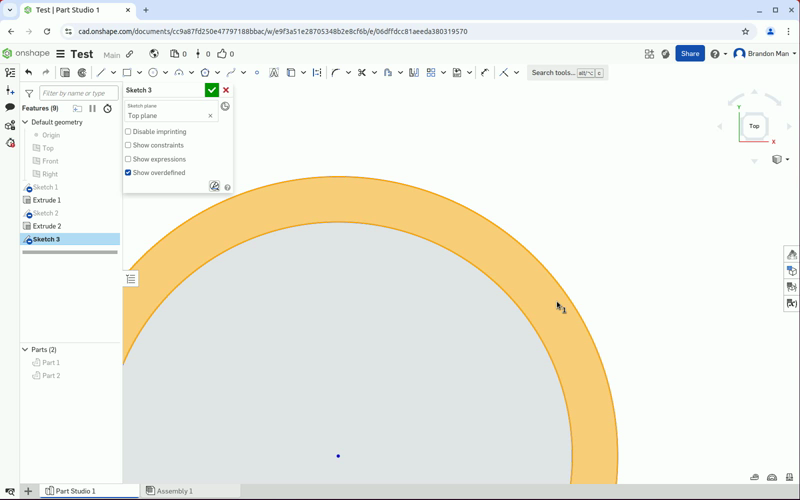
scroll(-6)
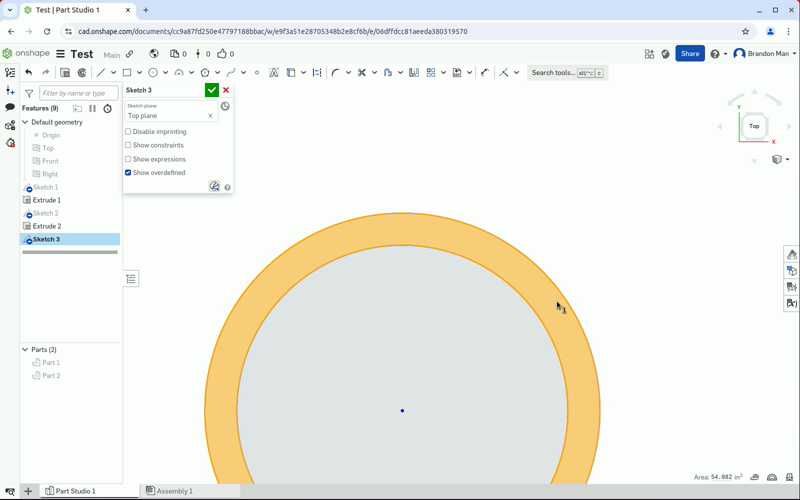
scroll(-6)
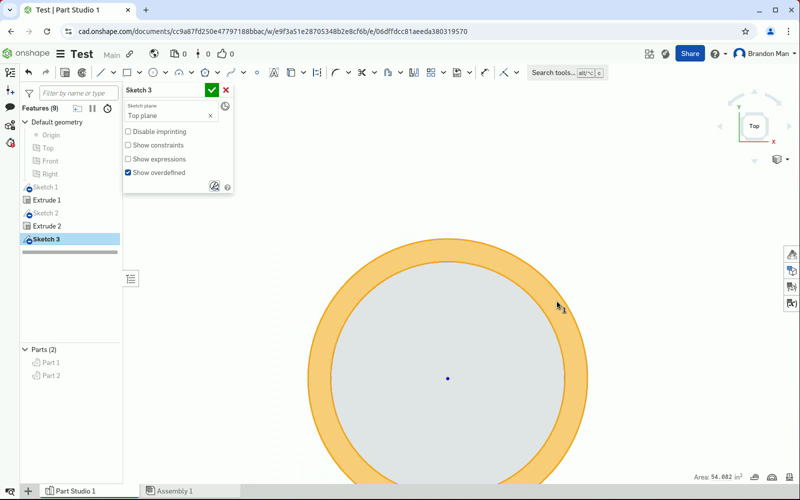
scroll(-6)
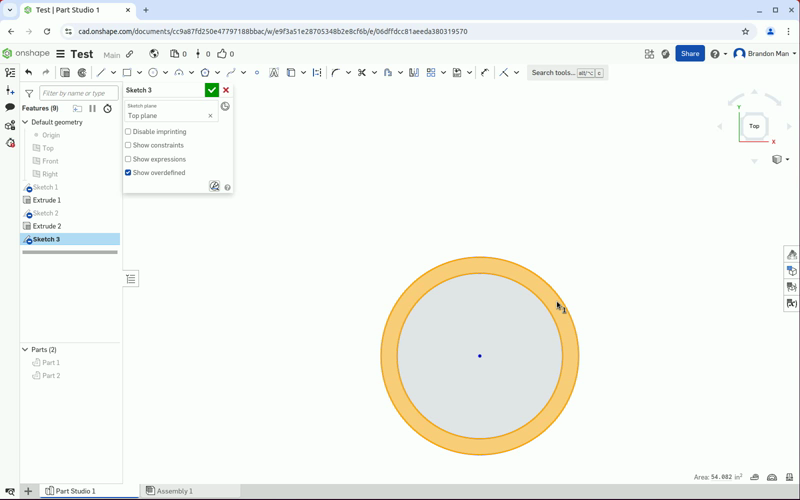
scroll(-6)
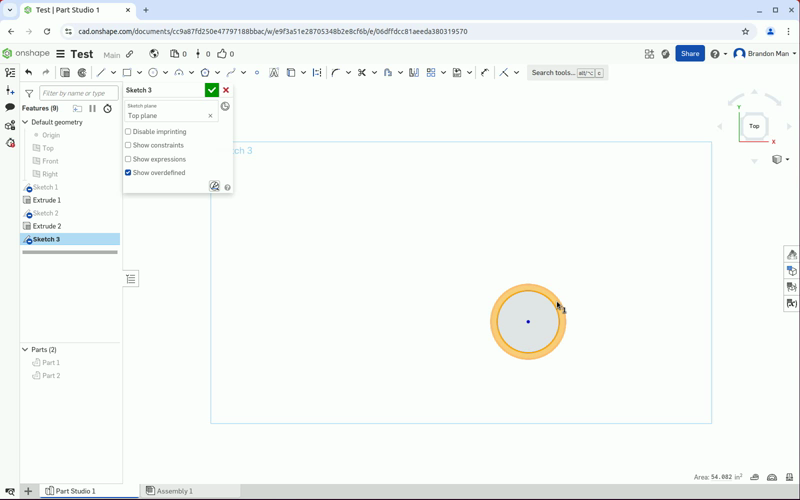
mouse_move(73, 352)
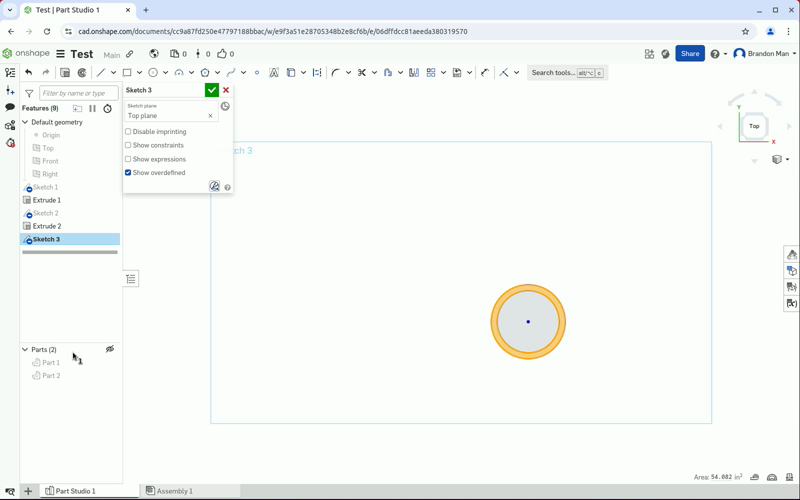
key(shift+y)
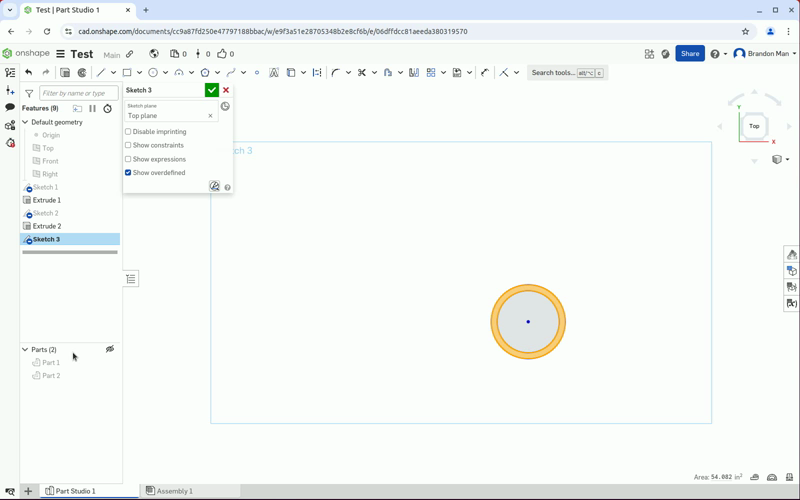
key(shift+e)
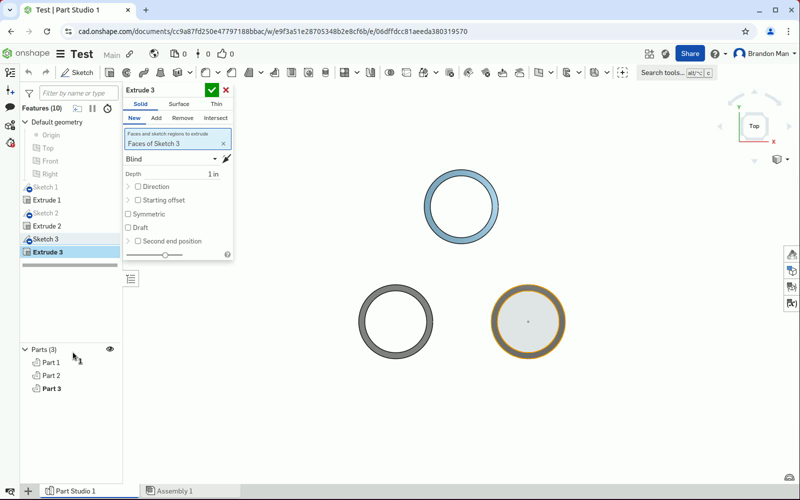
mouse_move(143, 106)
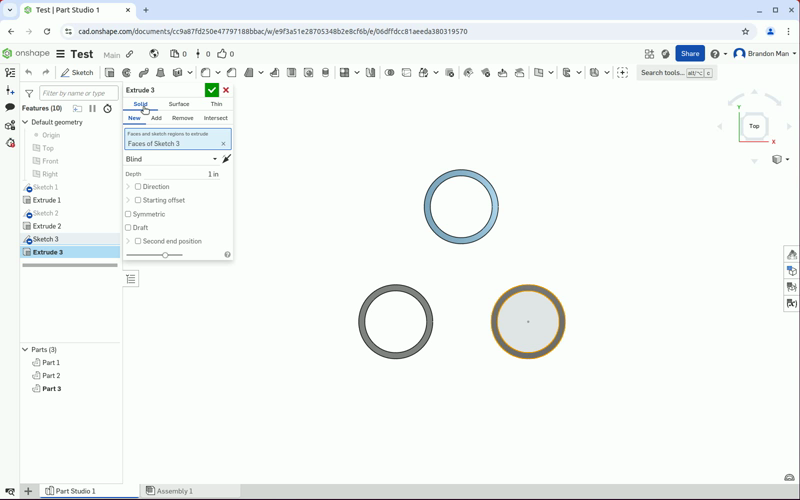
click(143, 106)
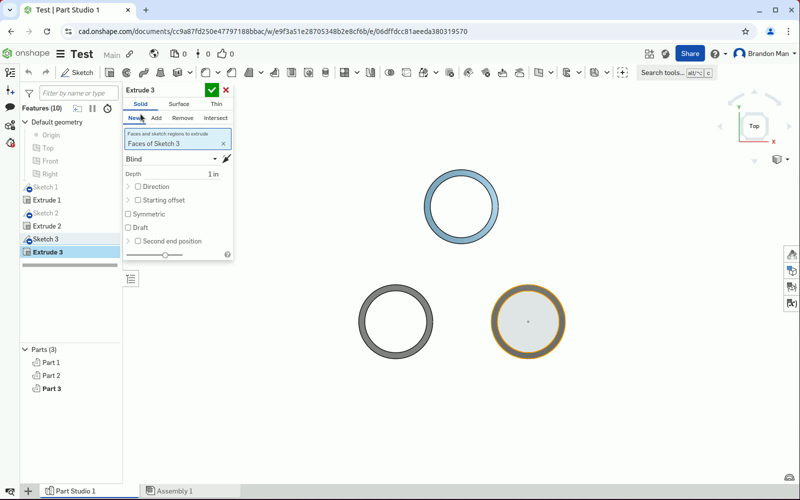
mouse_move(137, 120)
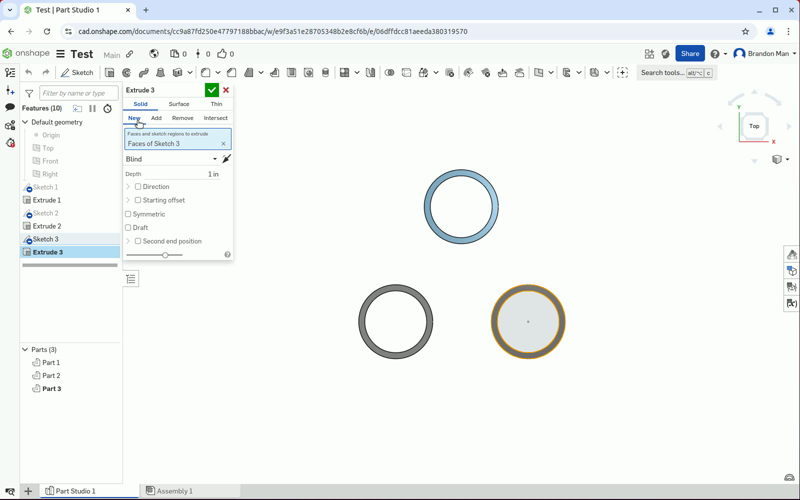
click(137, 120)
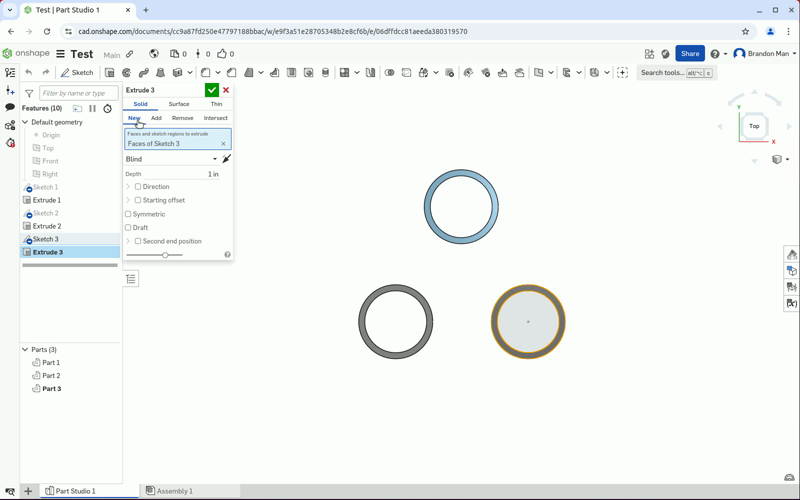
key(tab, 4)
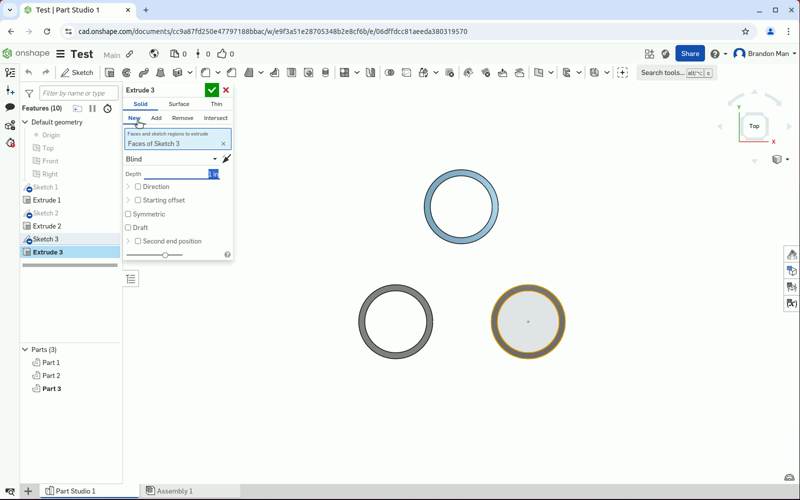
text(3.851)
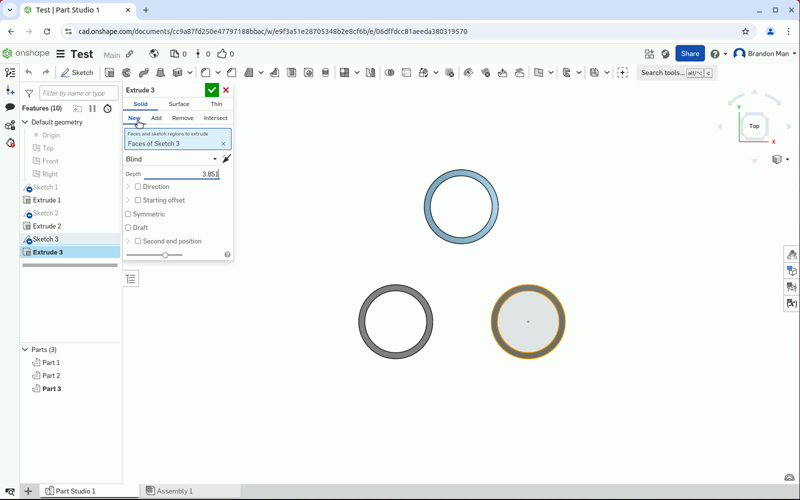
key(enter)
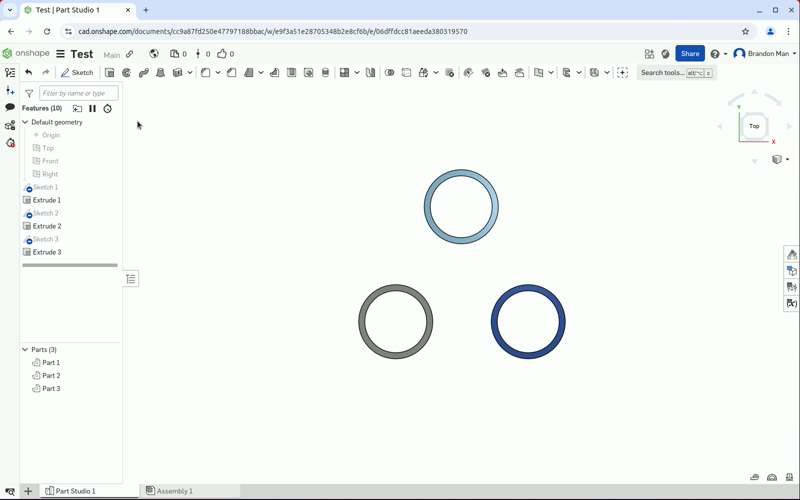
key(shift+h)
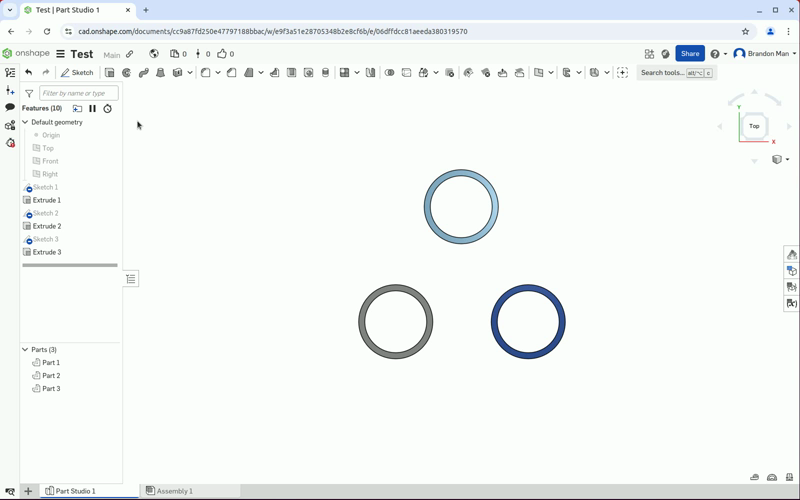
key(shift+h)
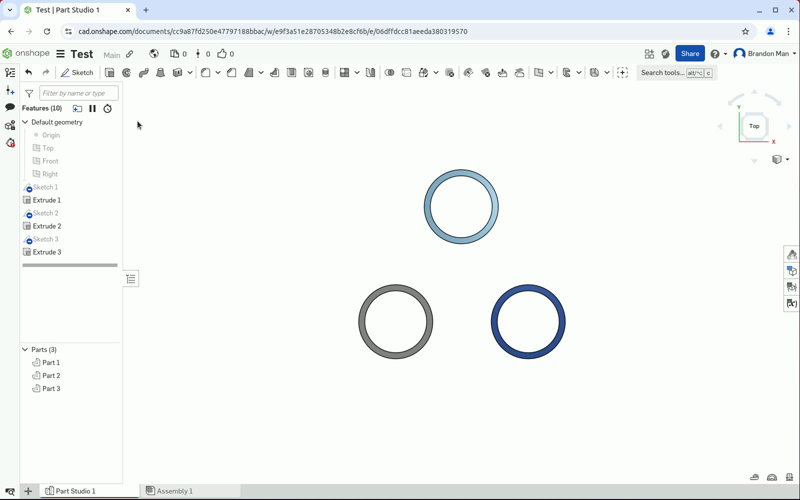
mouse_move(73, 189)
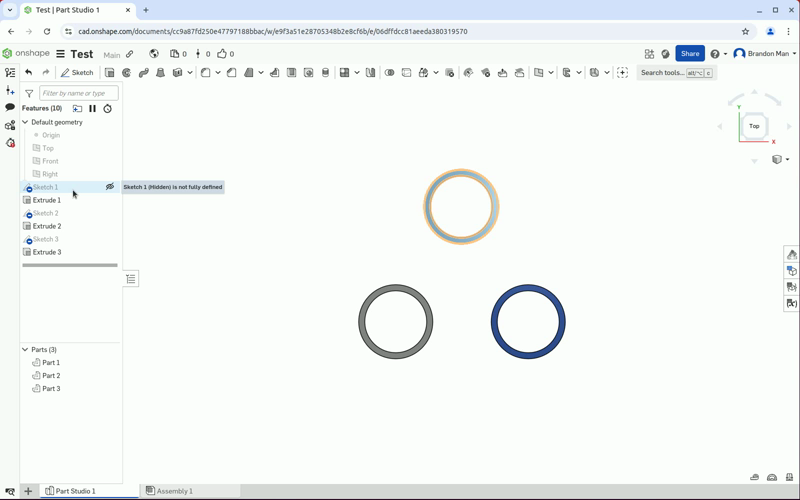
click(73, 189)
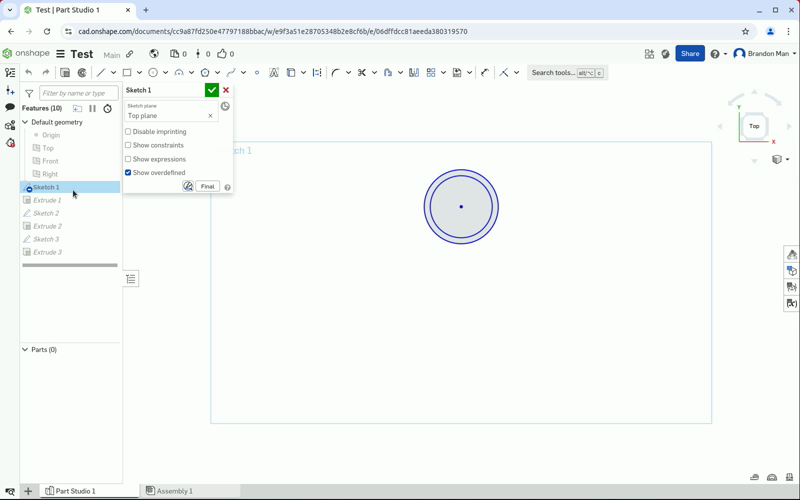
mouse_move(229, 92)
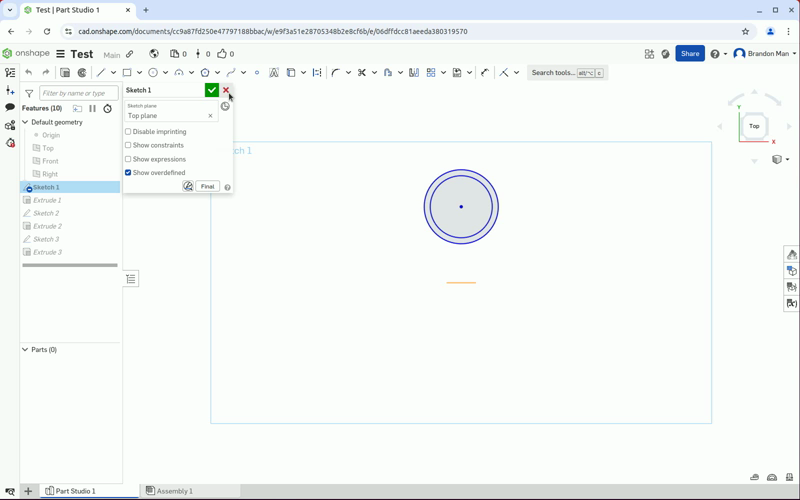
click(229, 92)
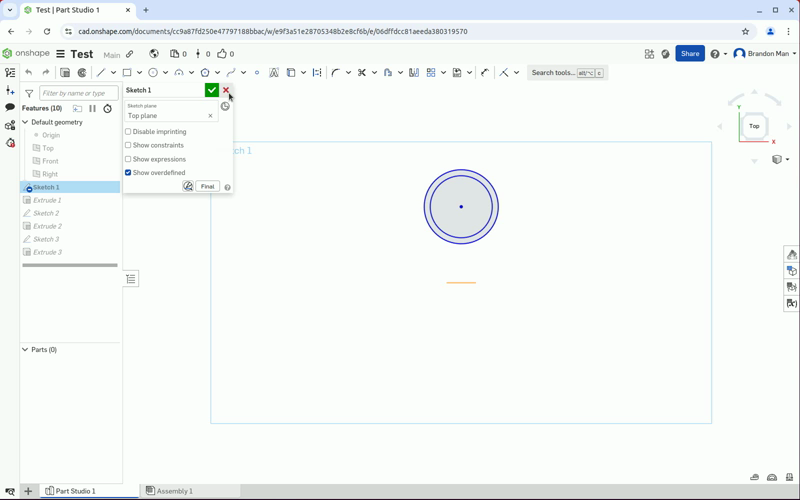
key(shift+s)
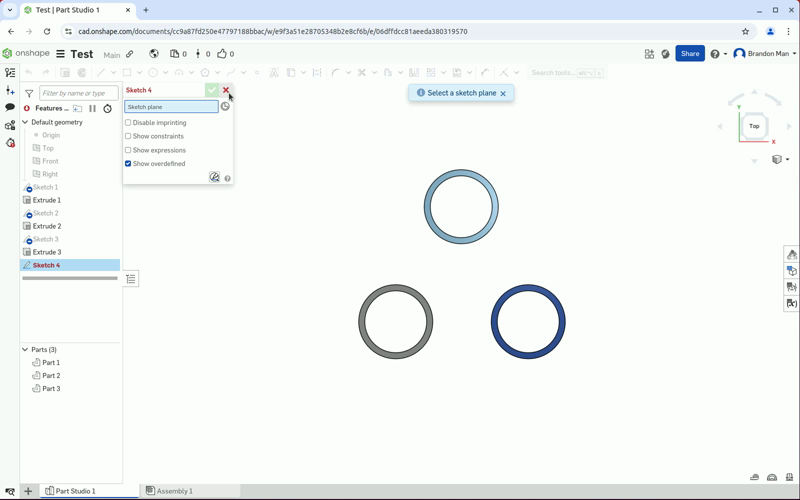
mouse_move(73, 150)
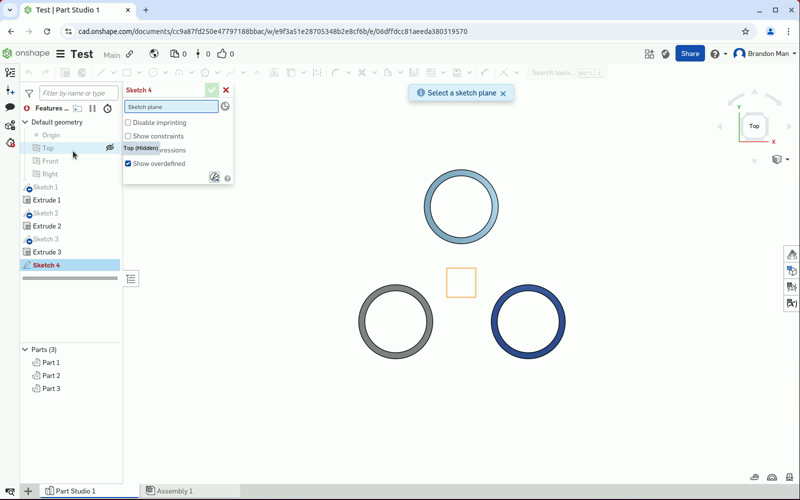
click(73, 150)
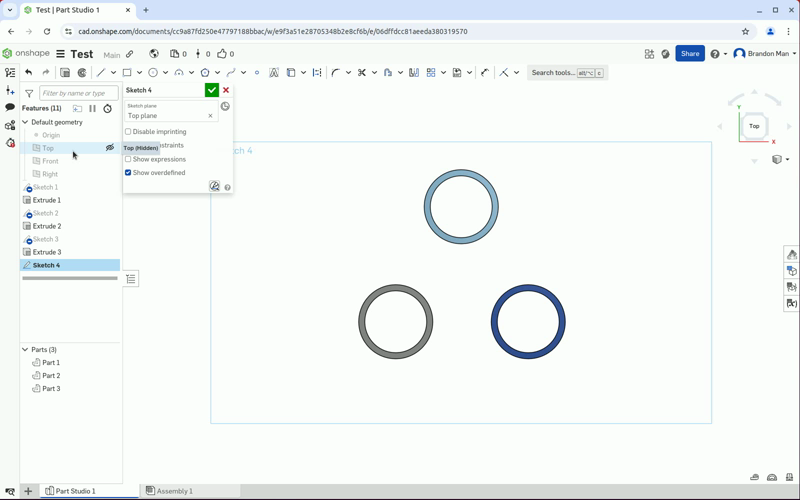
mouse_move(73, 352)
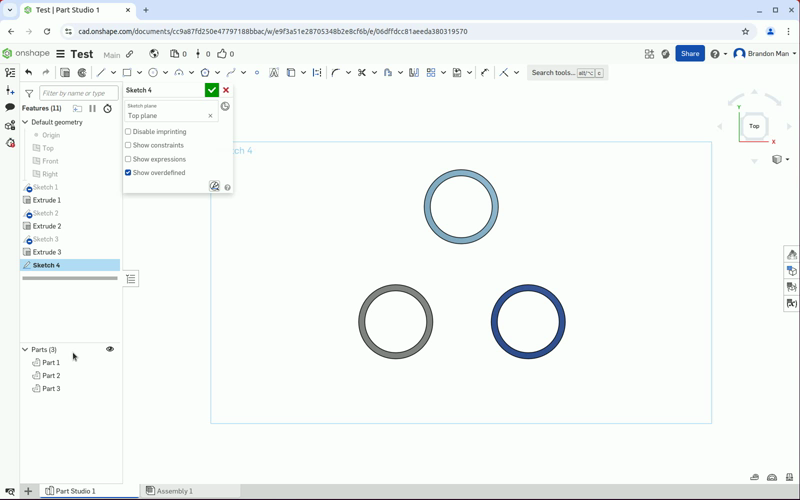
key(y)
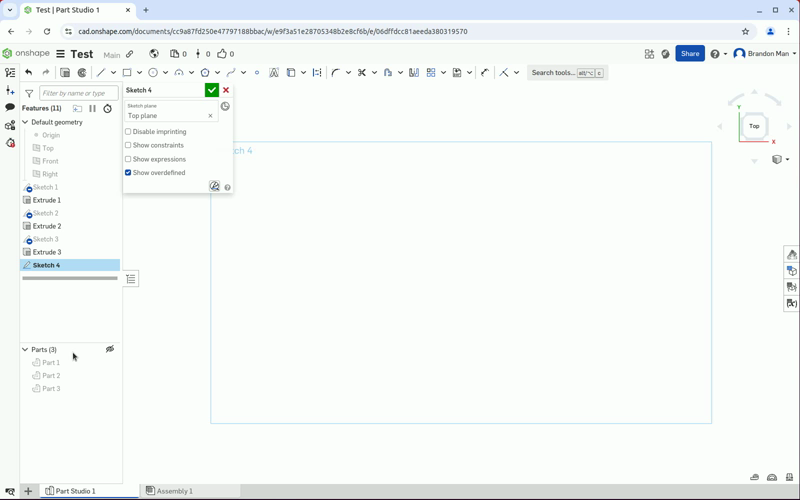
key(a)
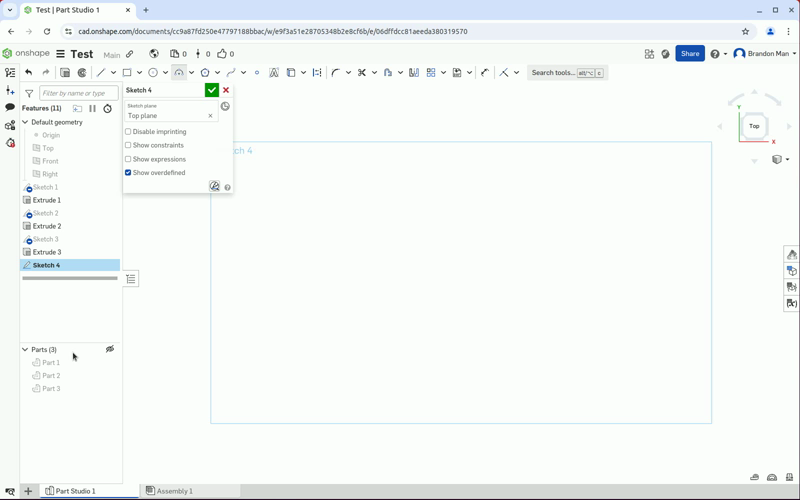
key_down(shift)
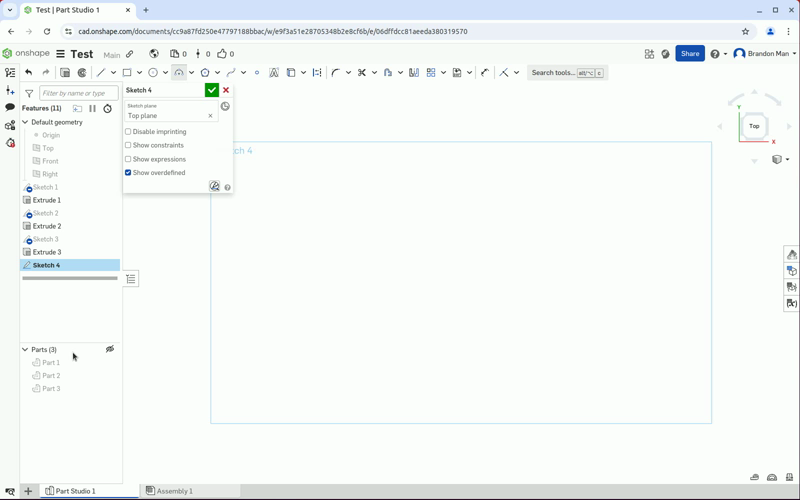
mouse_move(399, 285)
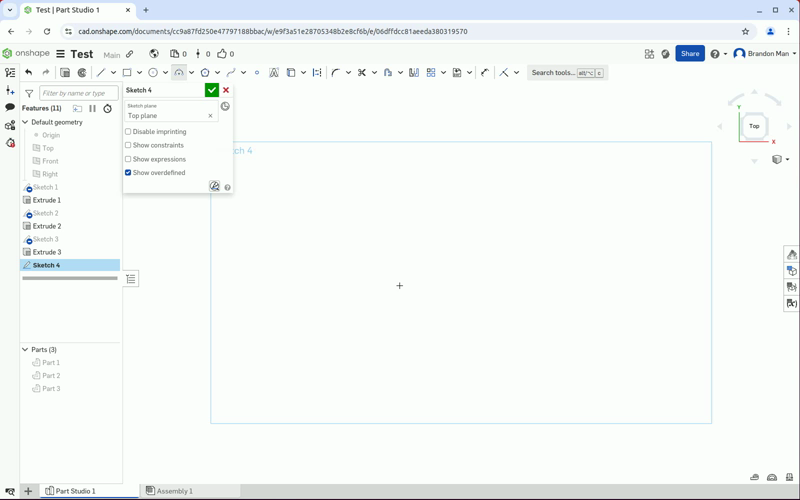
click(399, 285)
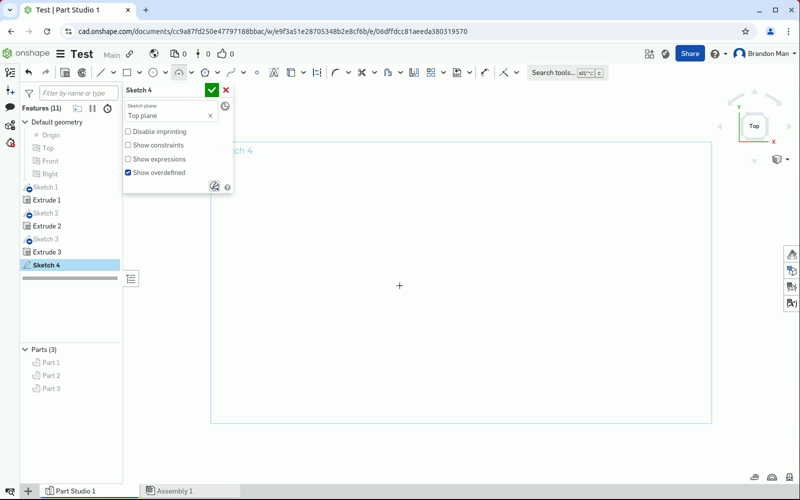
key_up(shift)
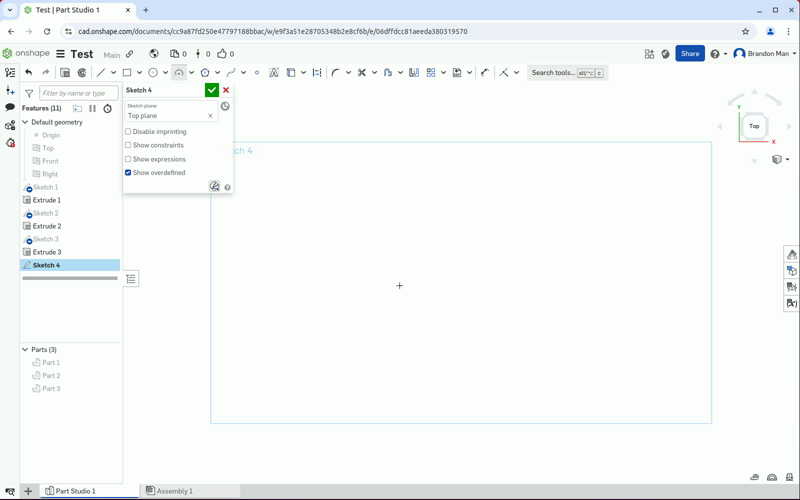
key_down(shift)
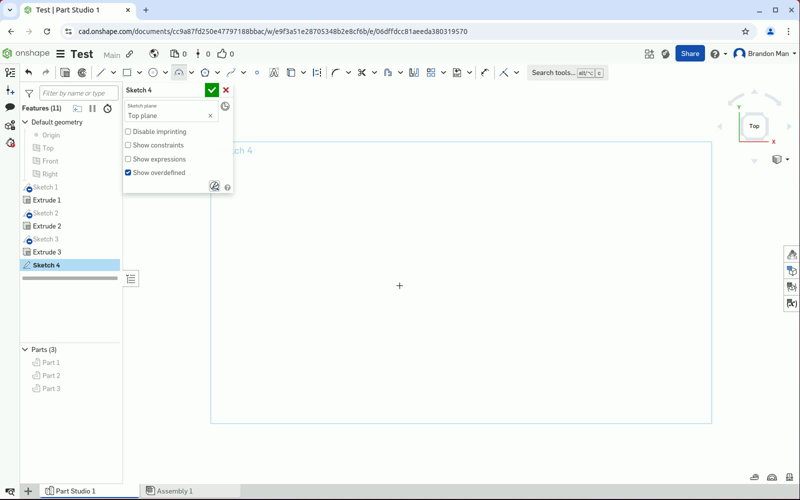
mouse_move(426, 335)
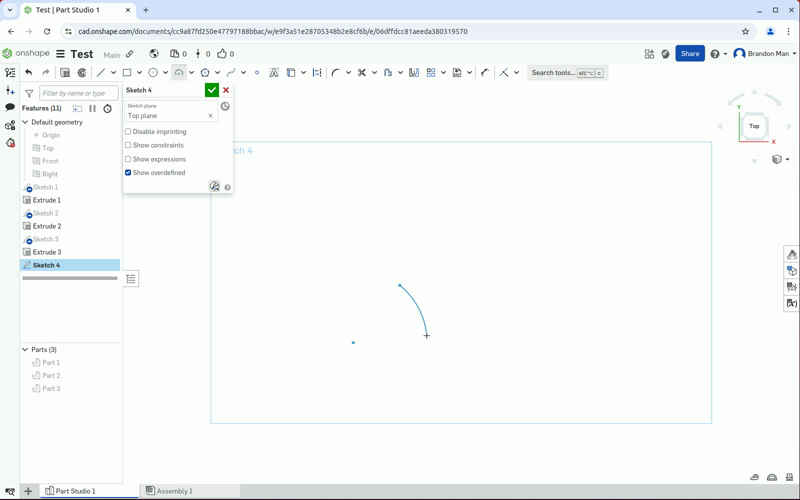
click(426, 335)
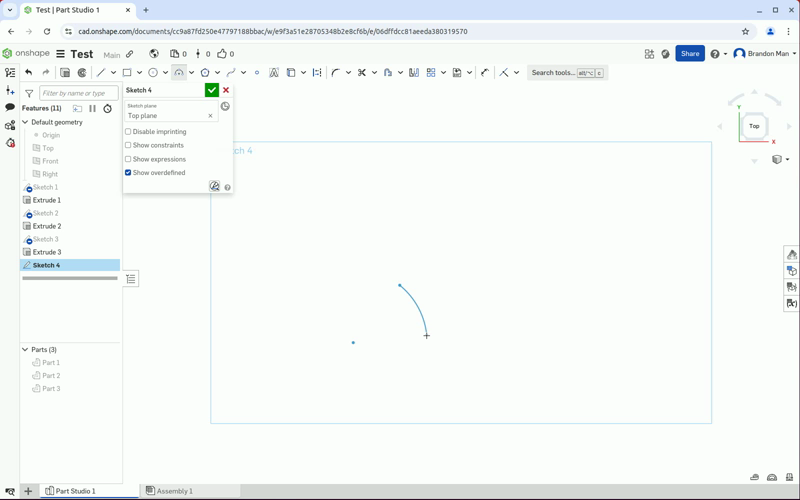
mouse_move(425, 303)
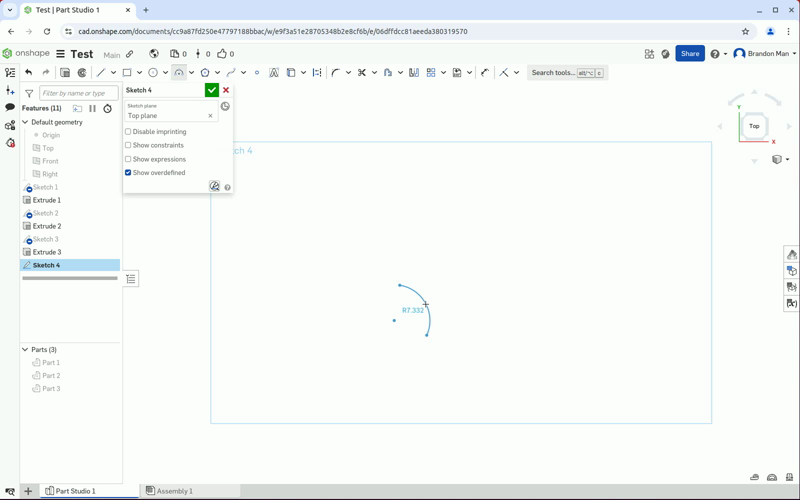
click(425, 303)
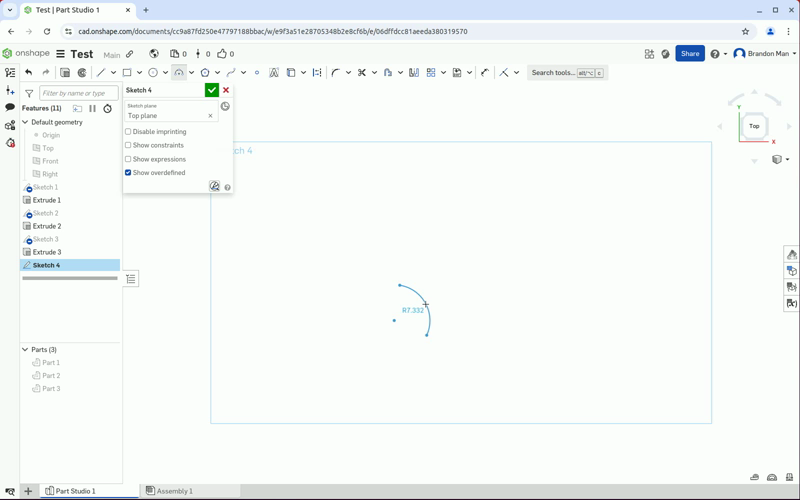
key_up(shift)
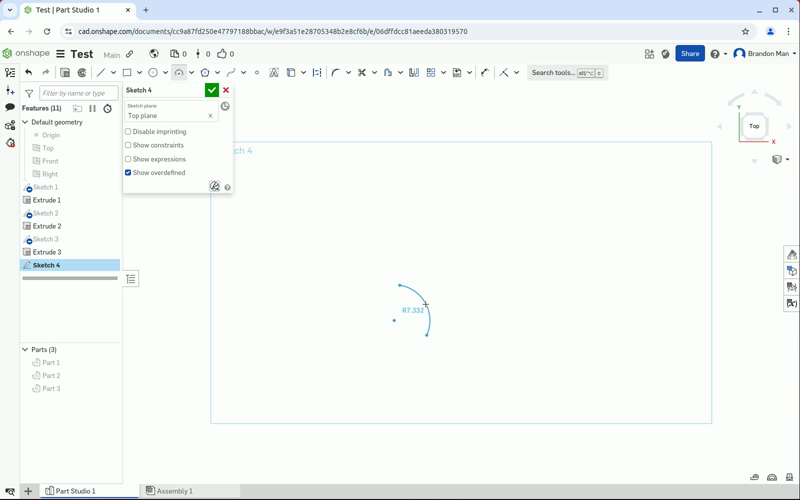
mouse_move(426, 335)
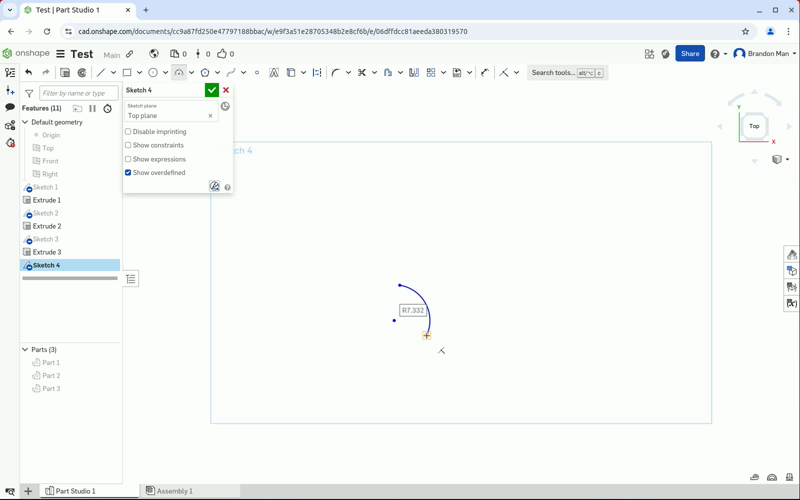
click(426, 335)
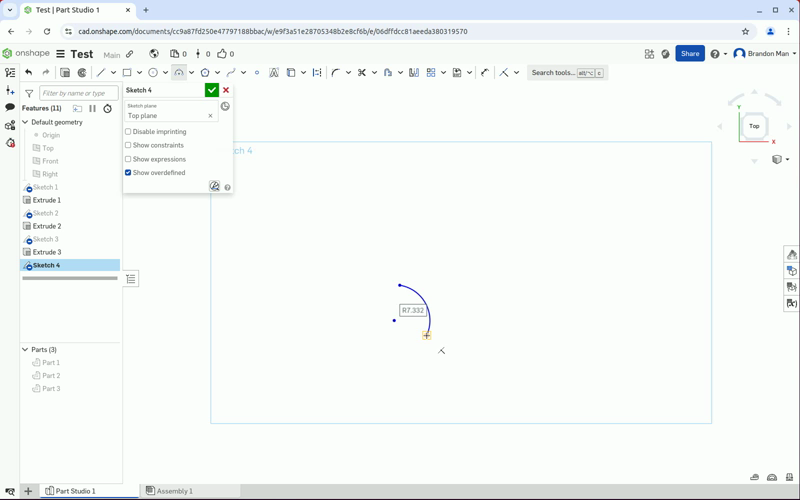
key_down(shift)
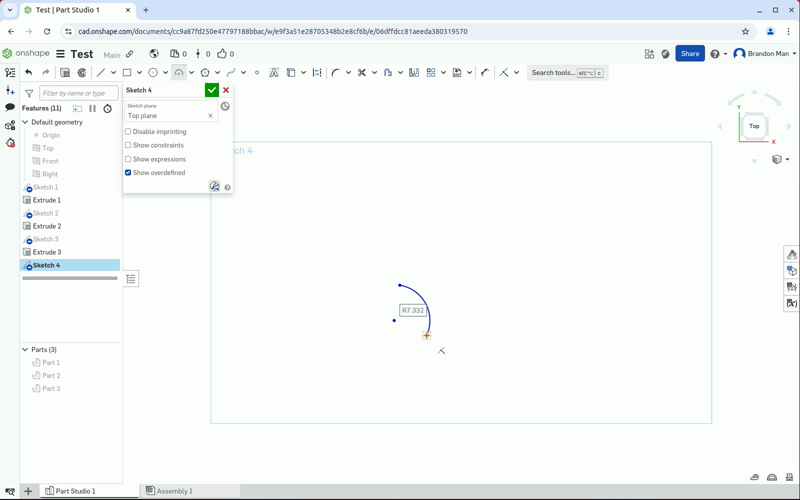
mouse_move(492, 333)
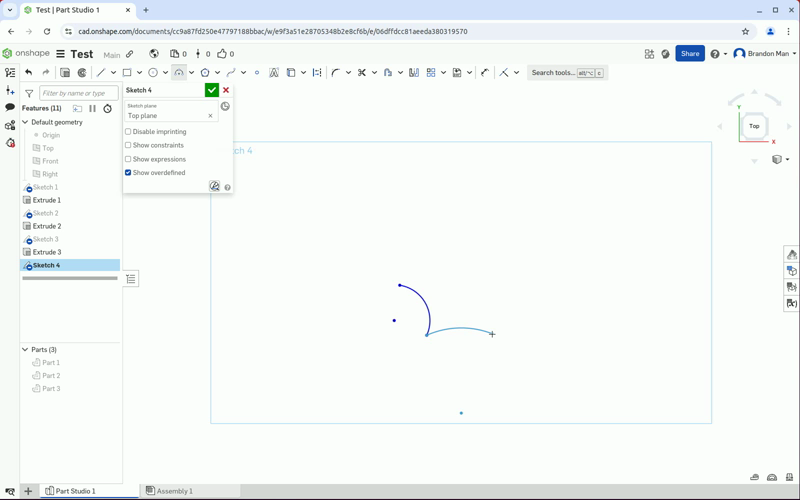
click(492, 333)
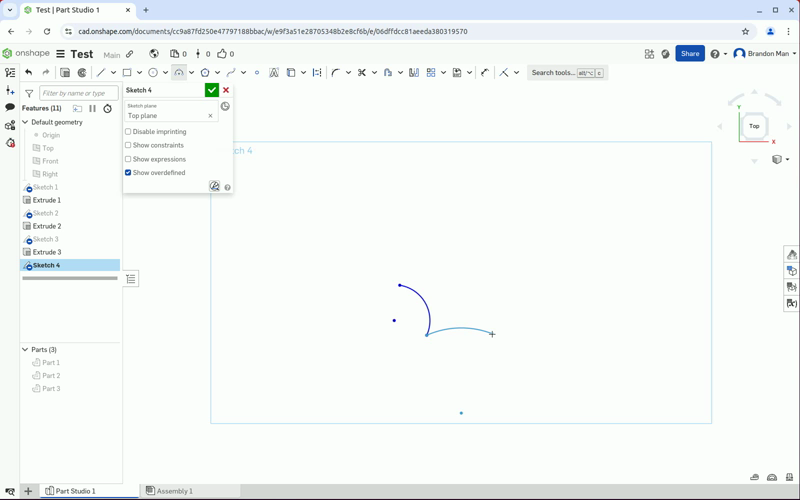
mouse_move(459, 319)
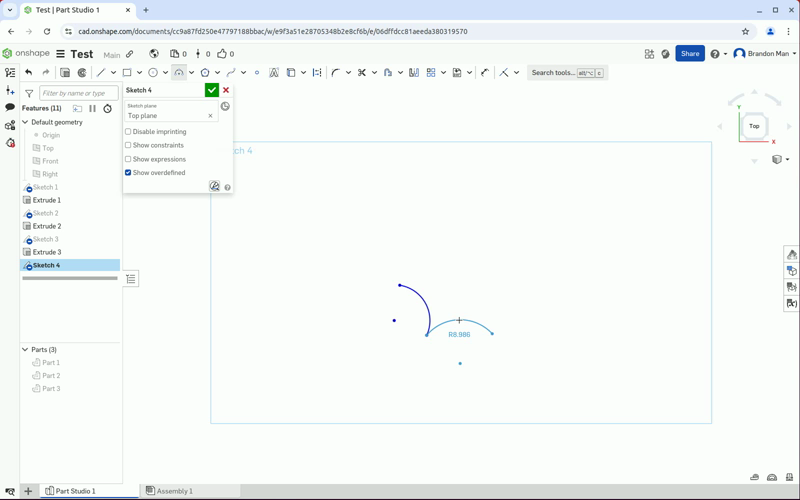
click(459, 319)
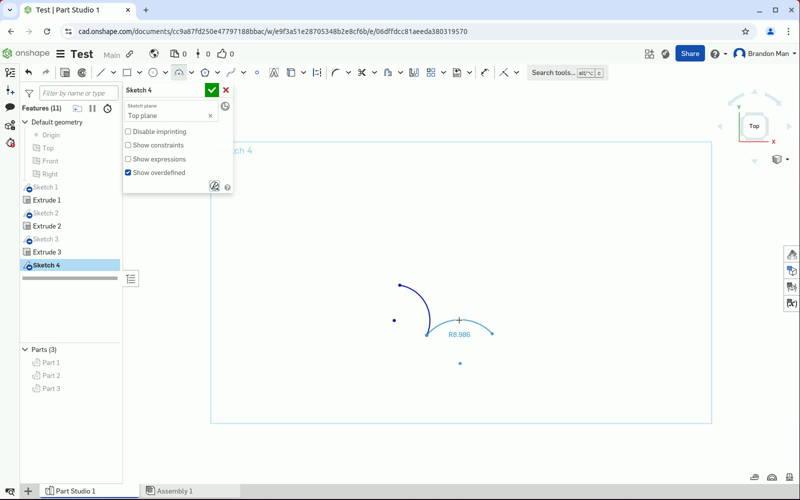
key_up(shift)
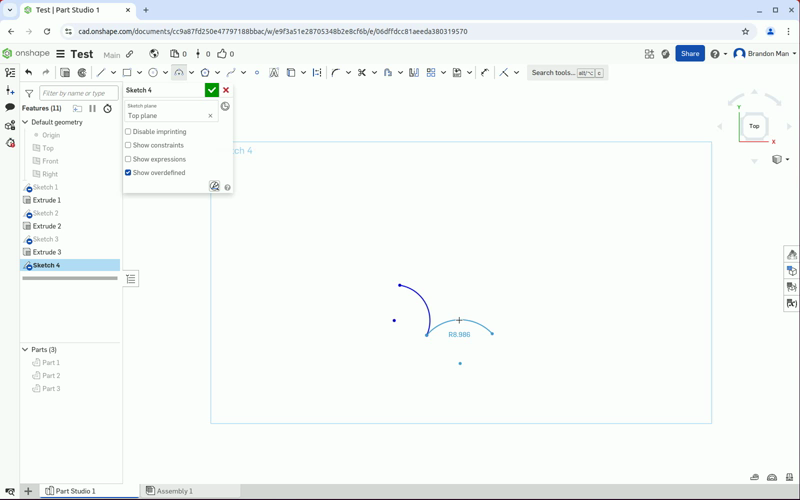
mouse_move(492, 333)
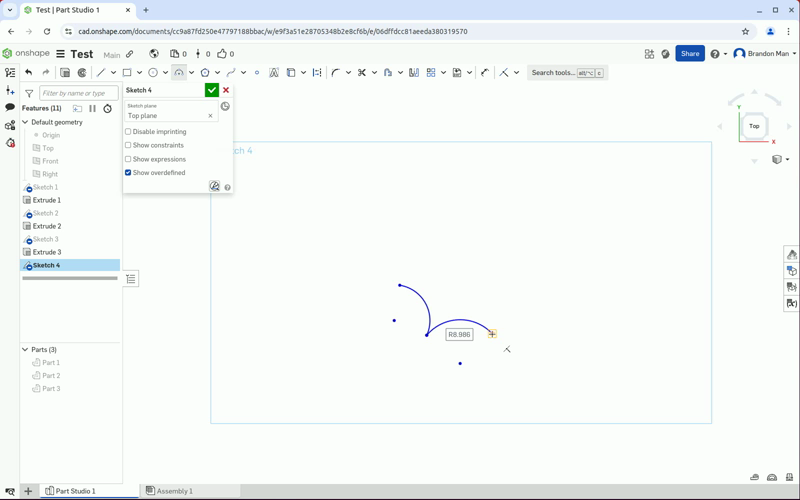
click(492, 333)
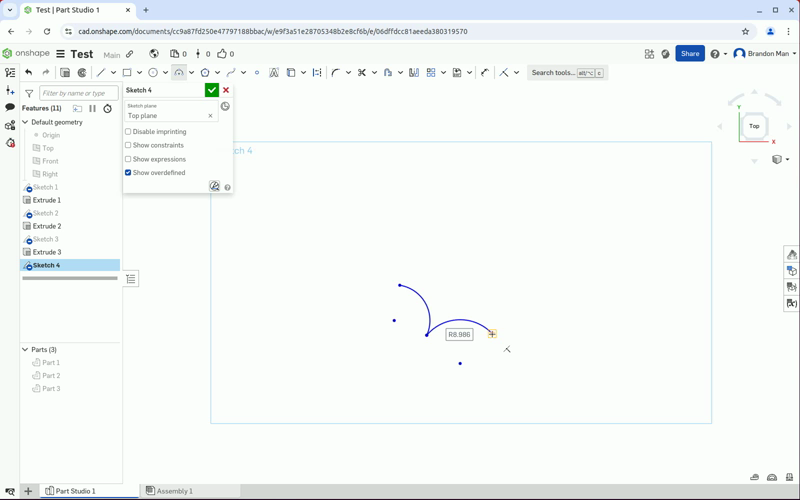
key_down(shift)
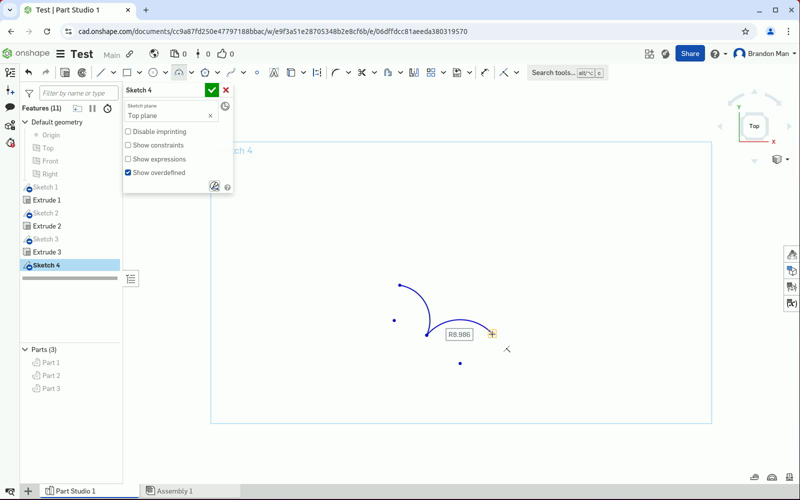
mouse_move(521, 285)
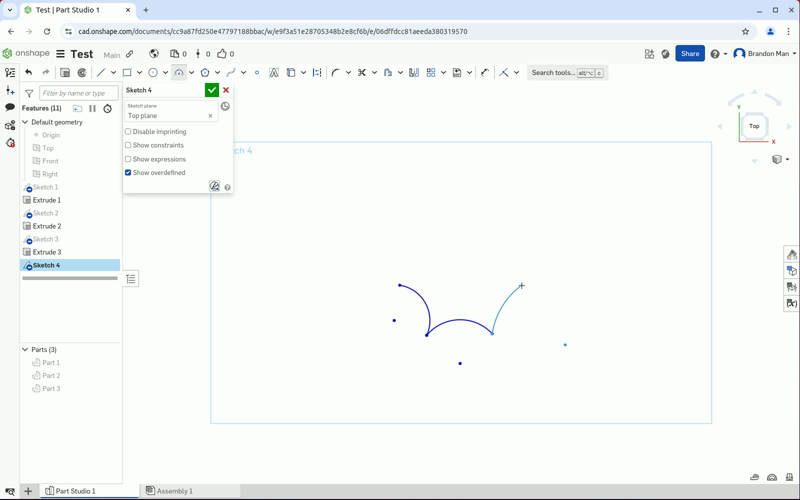
click(521, 285)
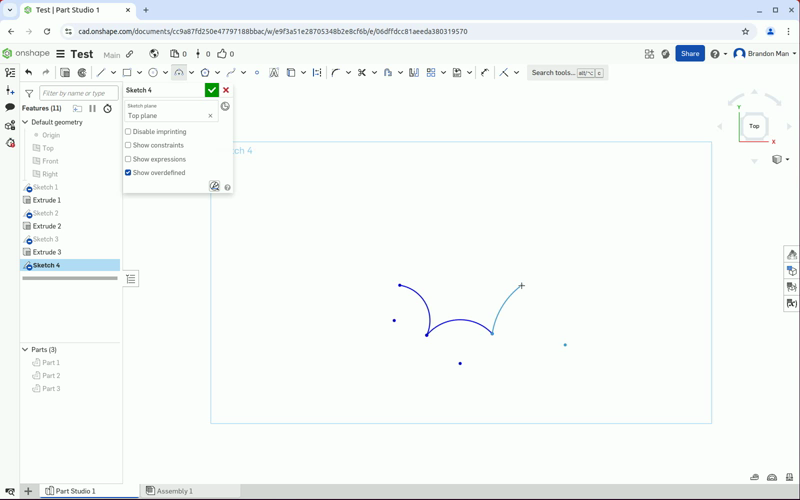
mouse_move(495, 302)
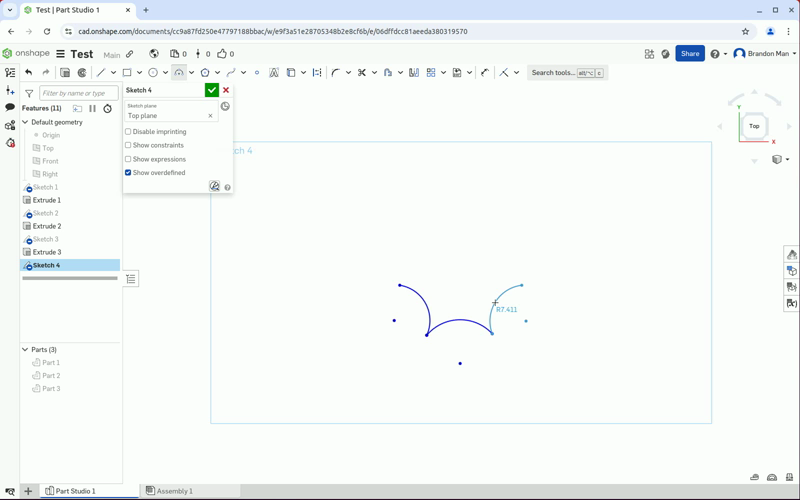
click(495, 302)
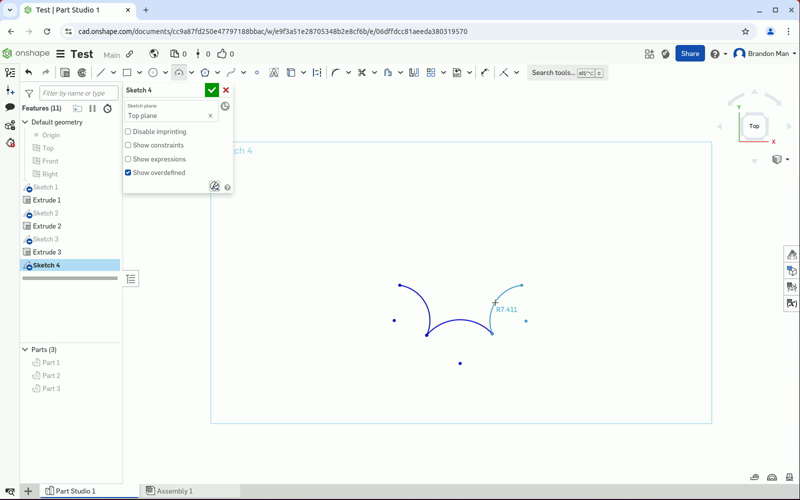
key_up(shift)
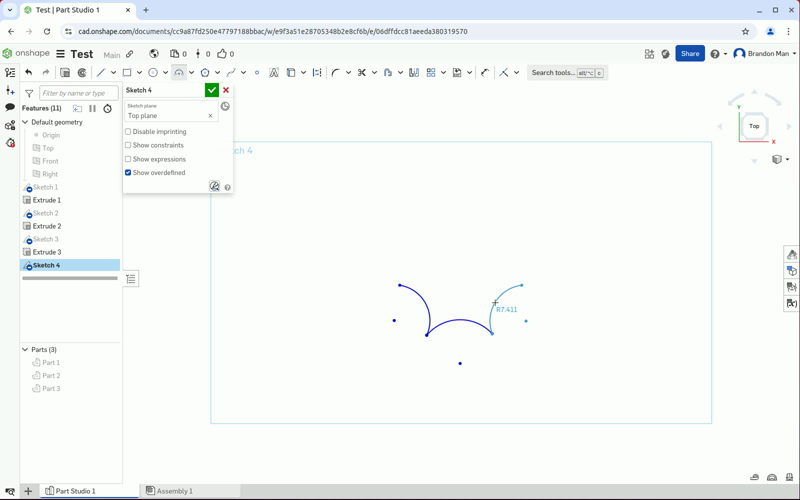
mouse_move(521, 285)
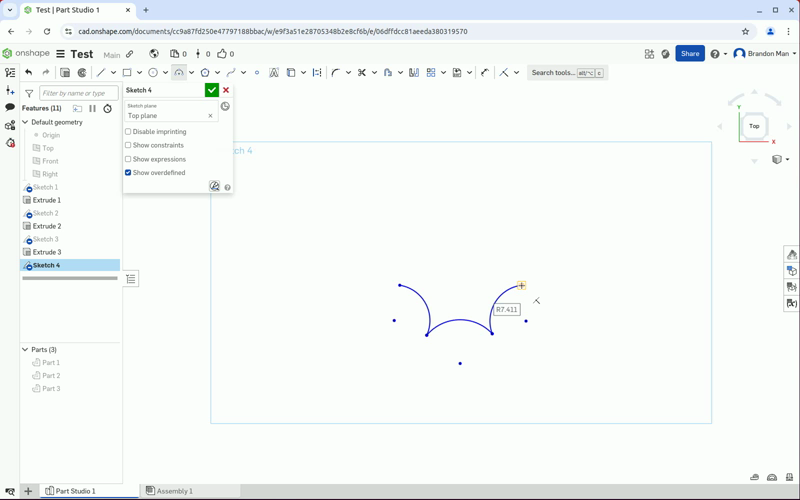
click(521, 285)
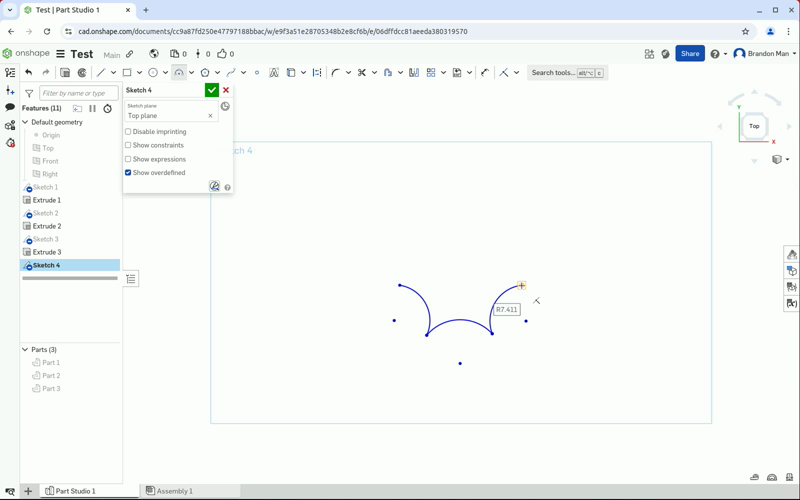
key_down(shift)
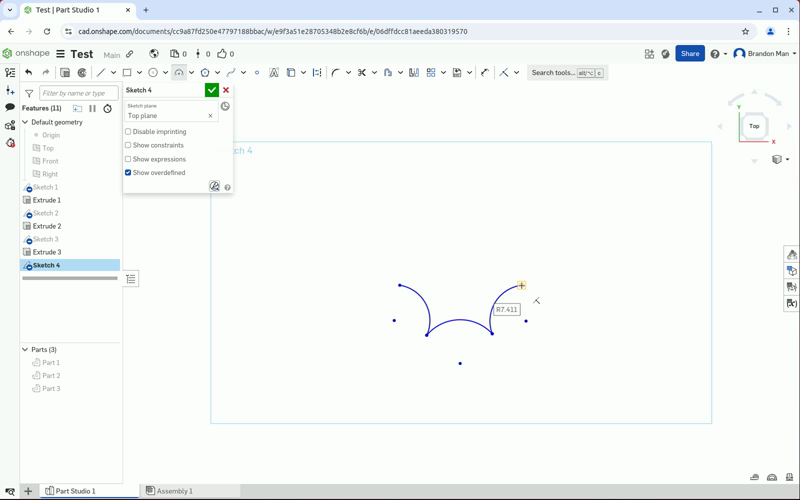
mouse_move(488, 228)
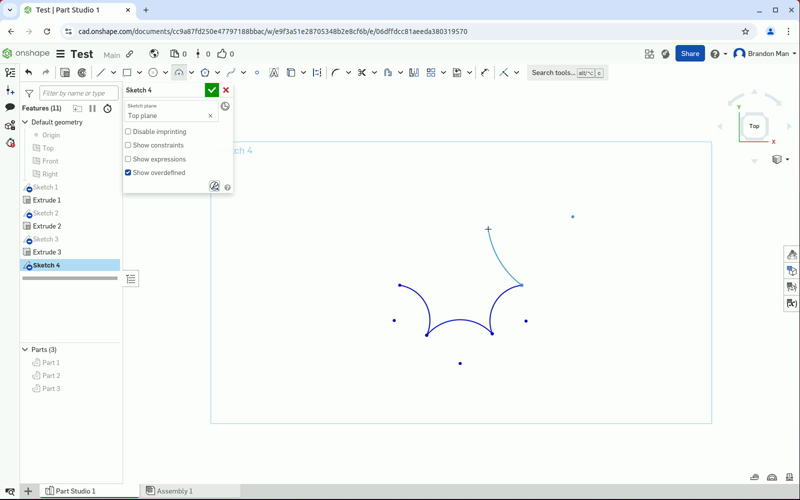
click(488, 228)
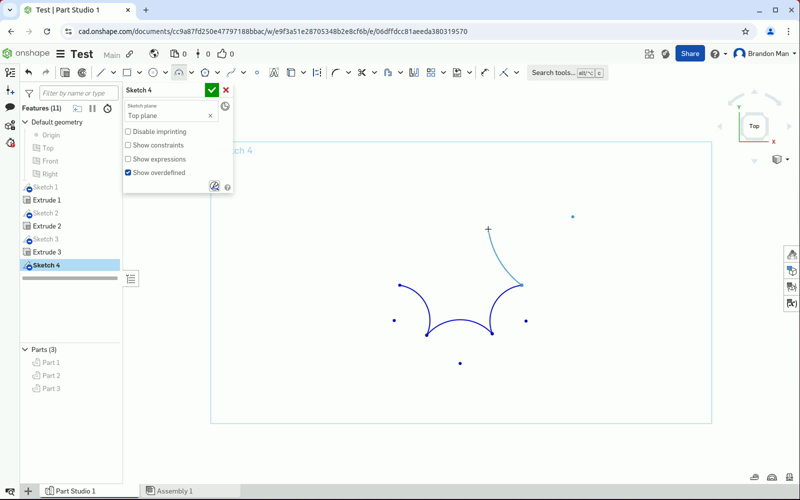
mouse_move(492, 264)
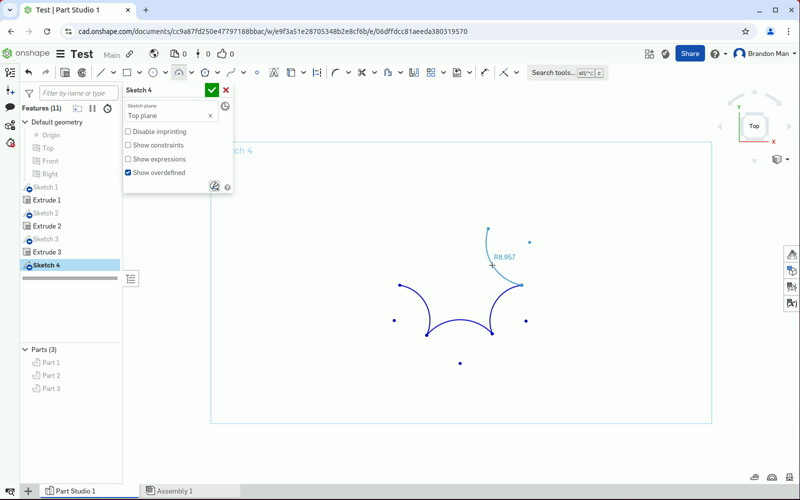
click(492, 264)
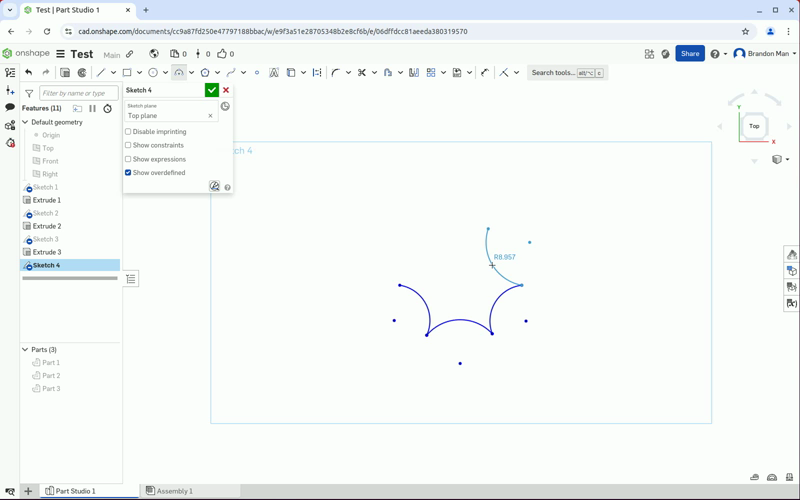
key_up(shift)
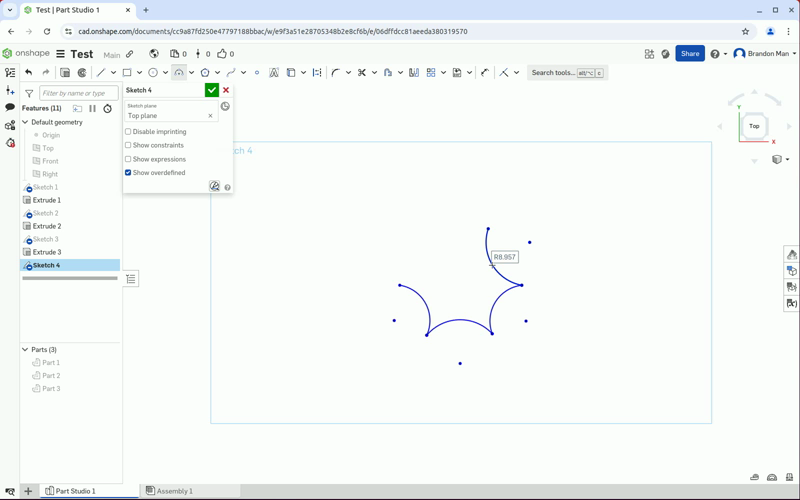
mouse_move(488, 228)
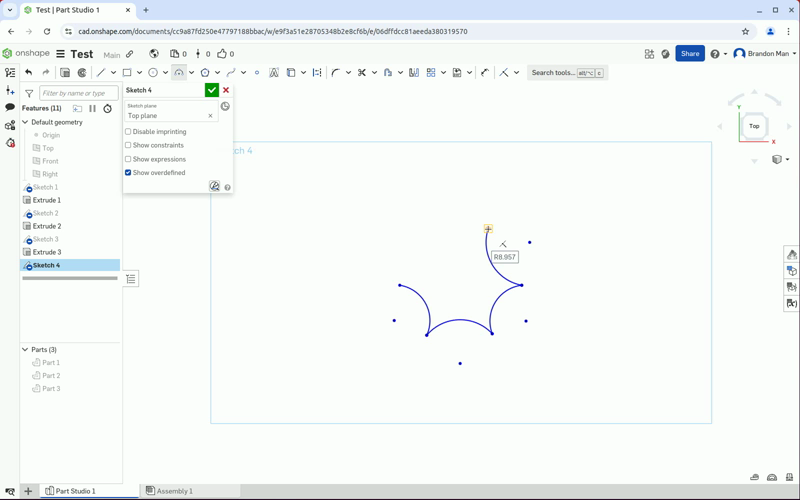
click(488, 228)
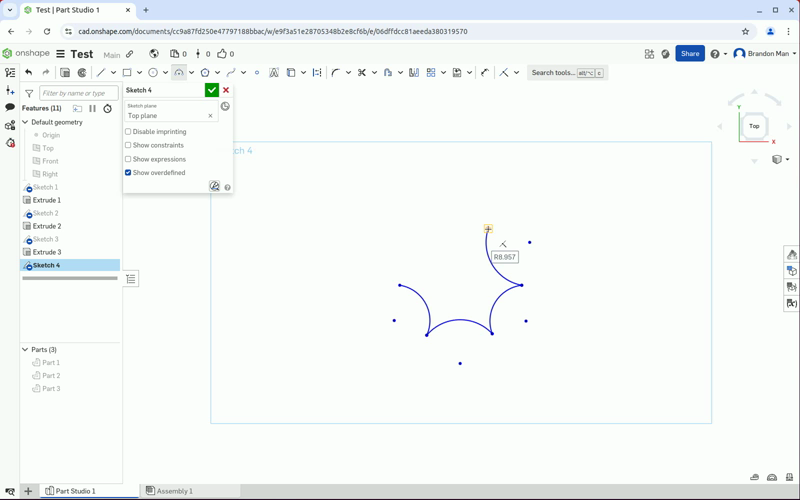
key_down(shift)
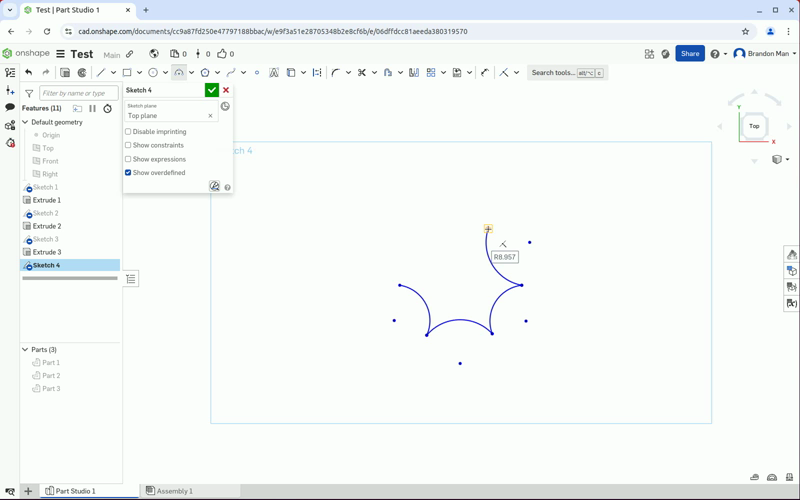
mouse_move(430, 228)
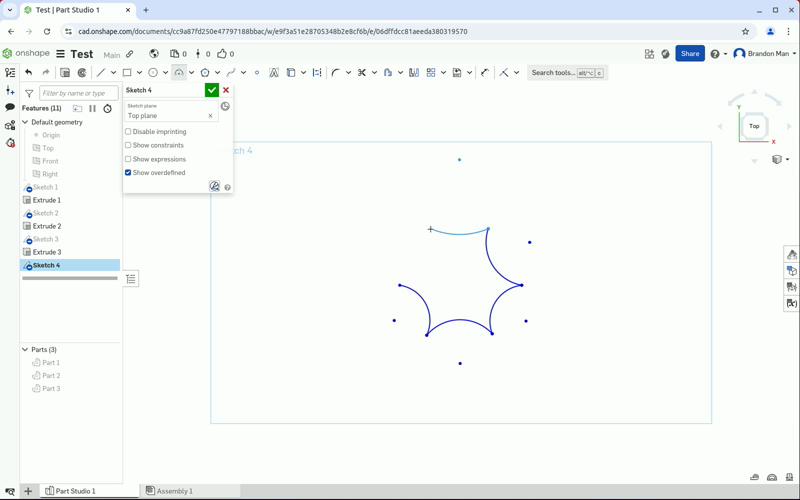
click(430, 228)
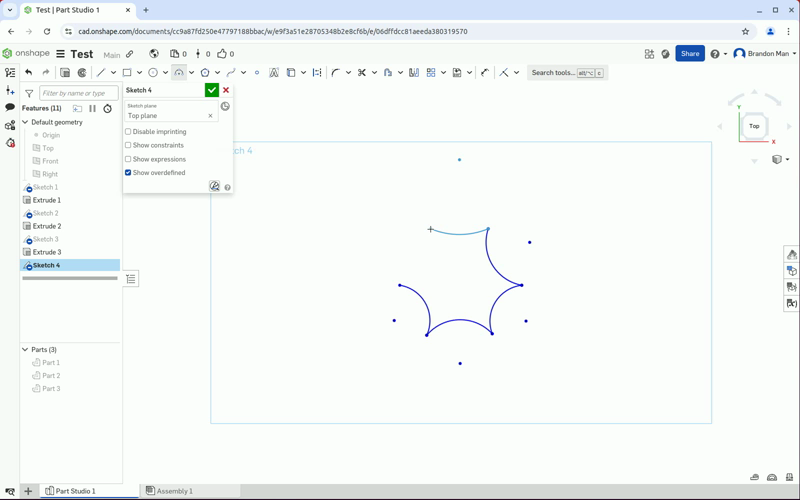
mouse_move(459, 243)
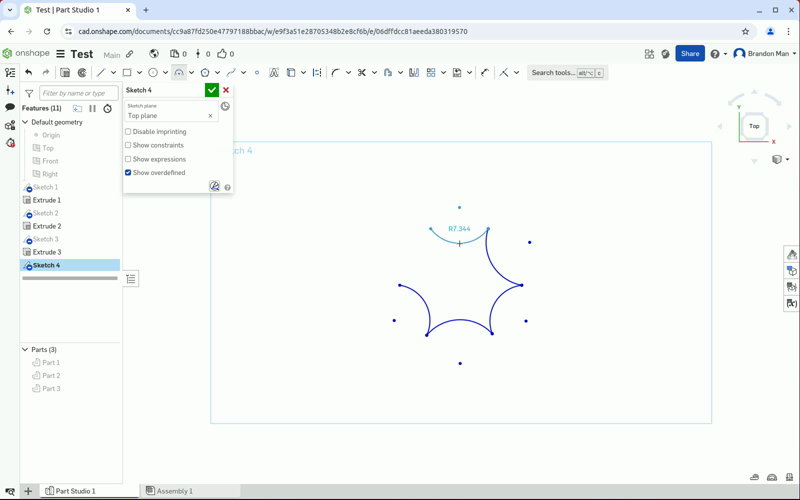
click(459, 243)
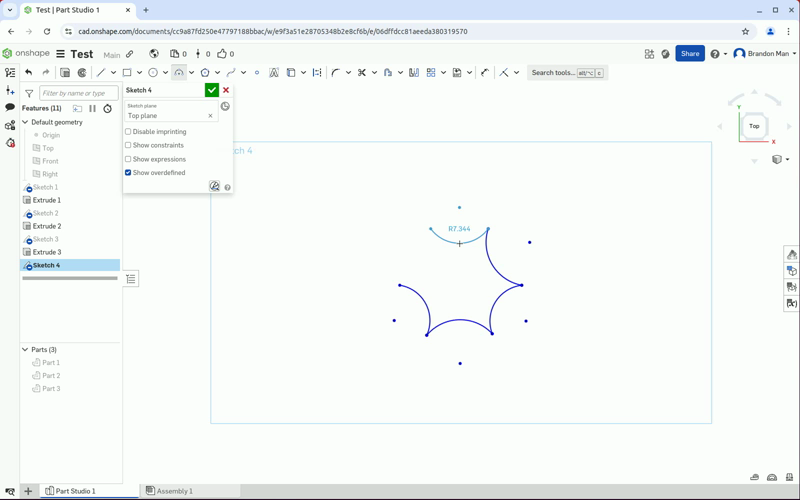
key_up(shift)
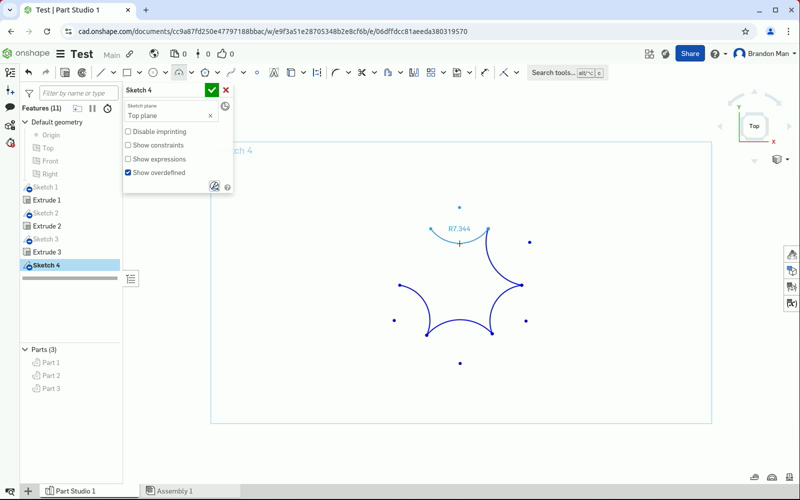
mouse_move(430, 228)
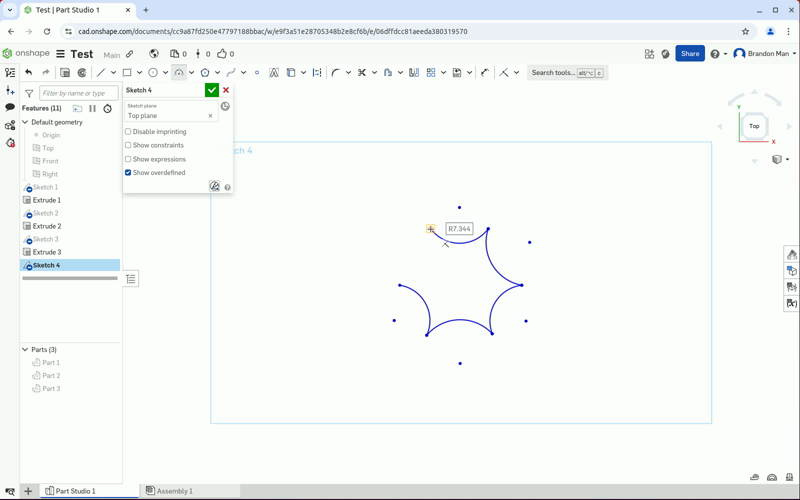
click(430, 228)
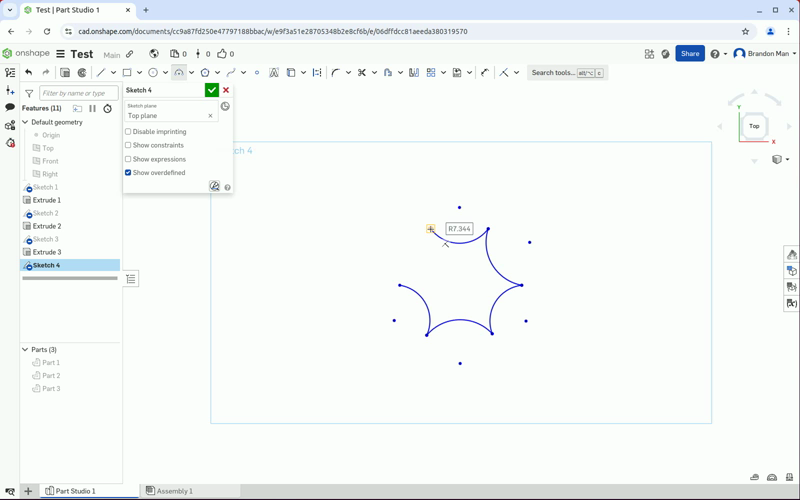
mouse_move(399, 285)
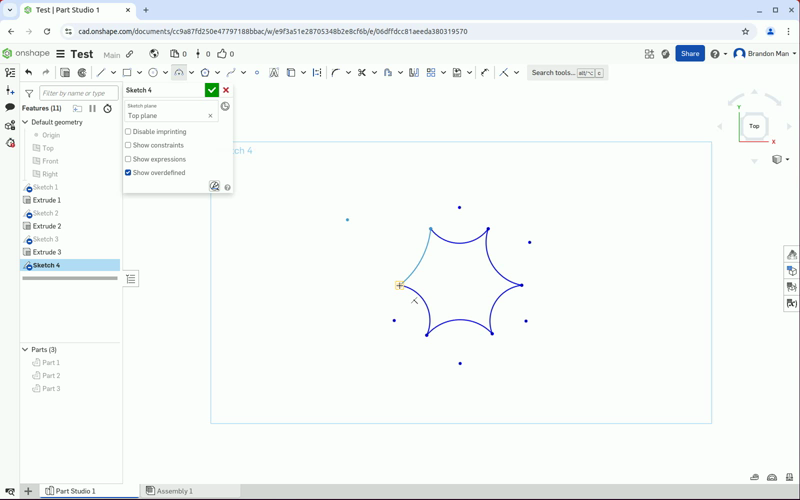
click(399, 285)
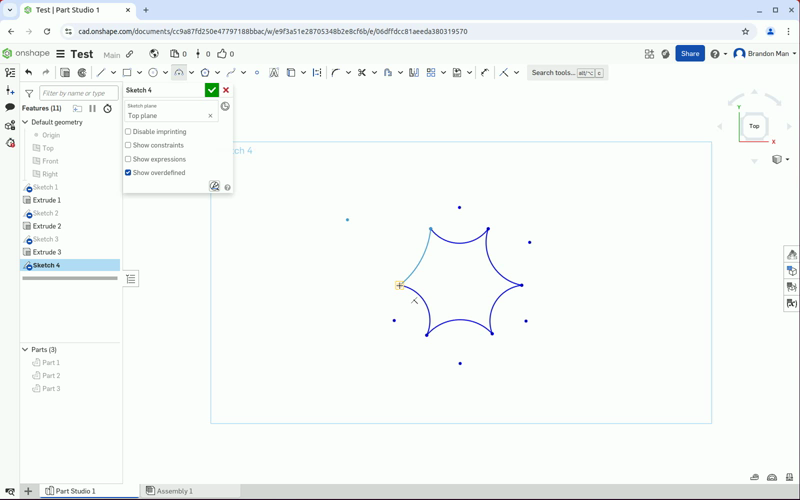
key_down(shift)
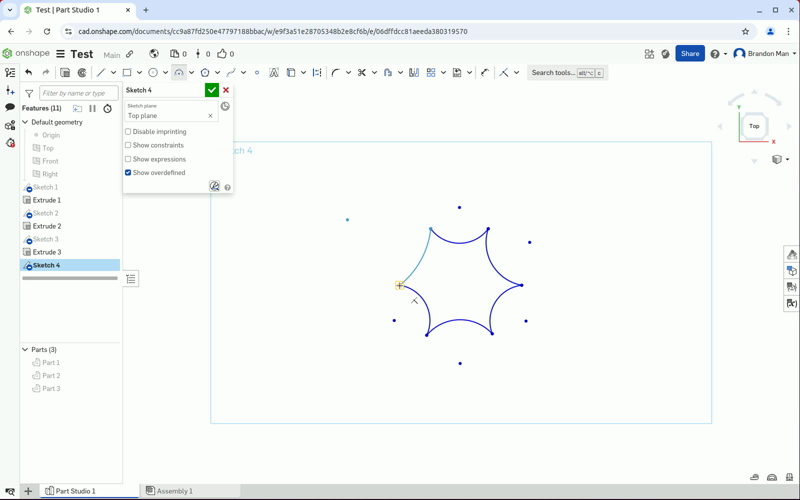
mouse_move(428, 264)
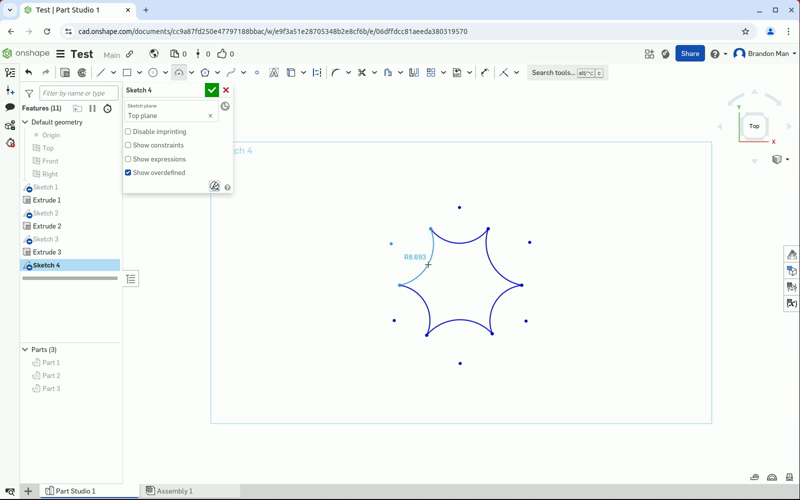
click(428, 264)
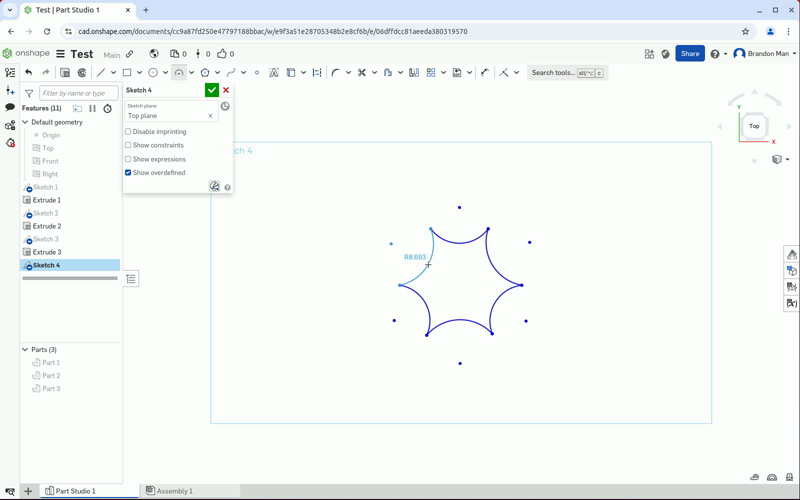
key_up(shift)
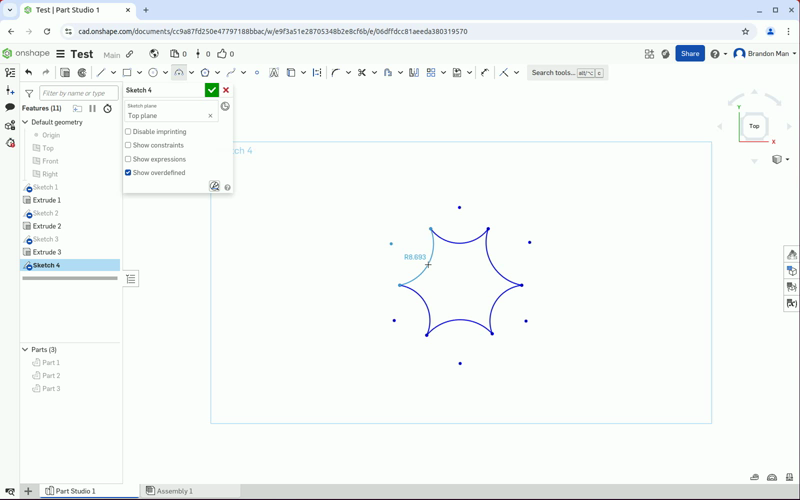
key(esc)
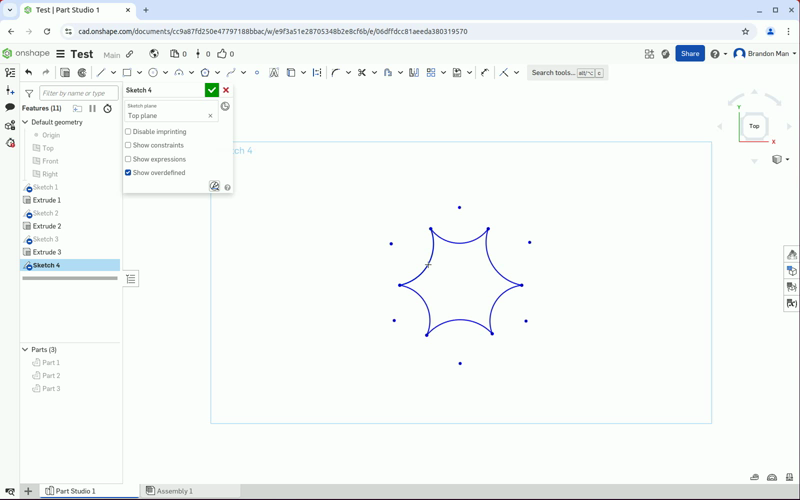
key(c)
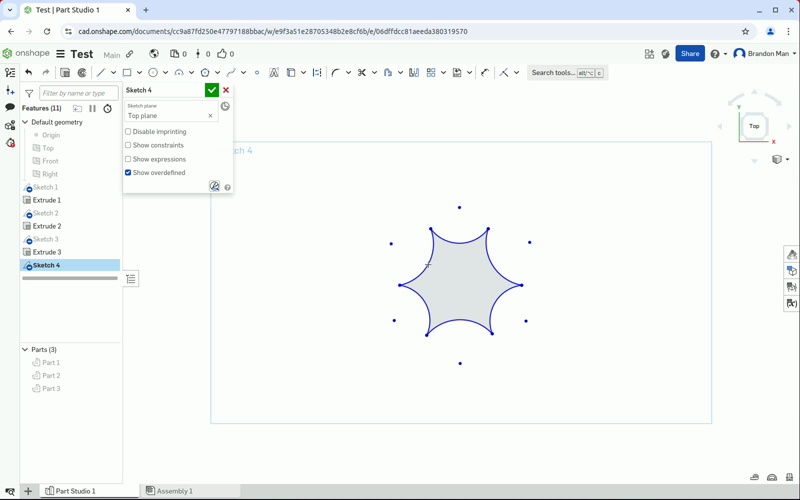
key_down(shift)
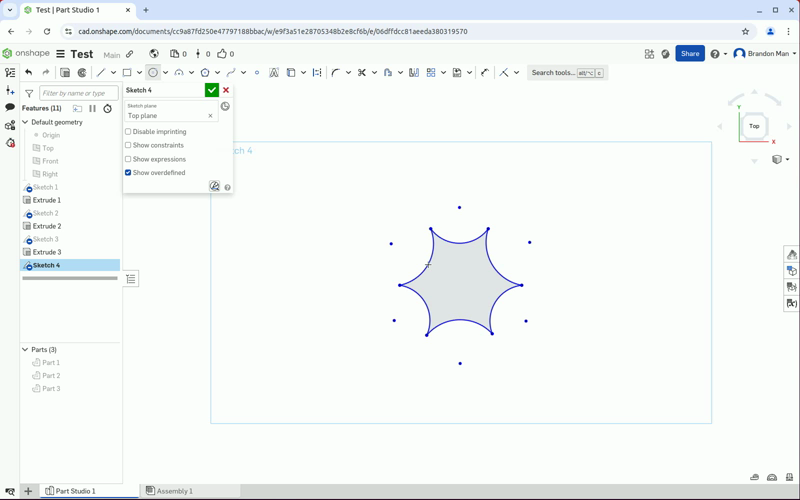
mouse_move(460, 282)
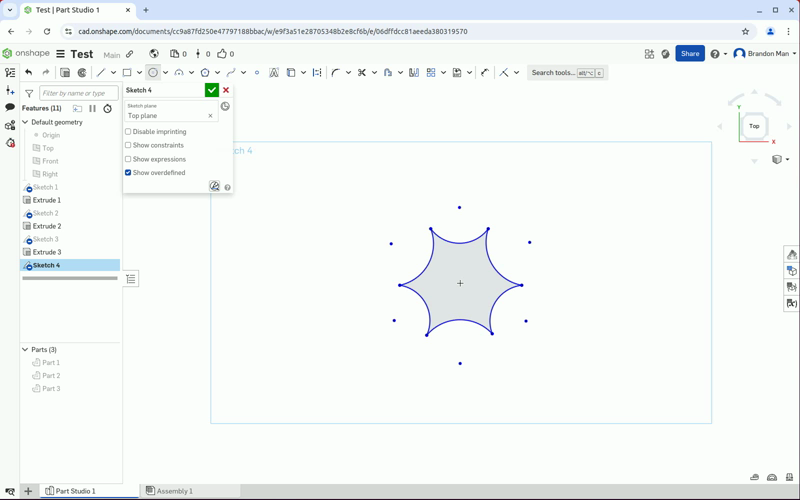
click(460, 282)
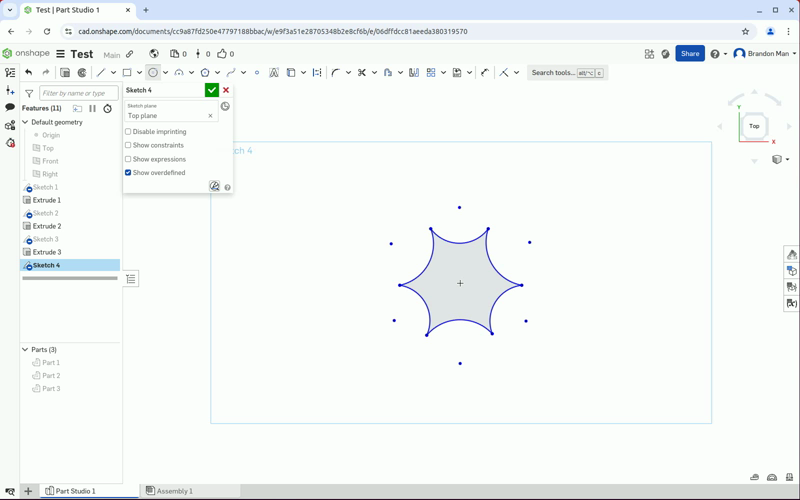
key_up(shift)
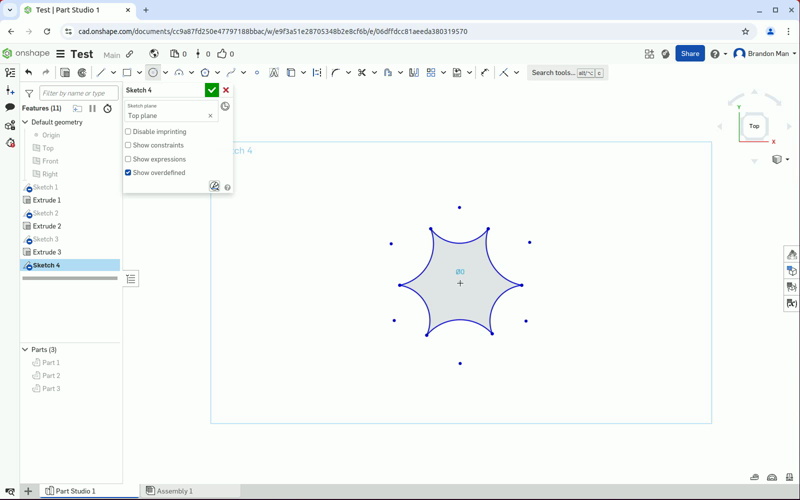
mouse_move(496, 282)
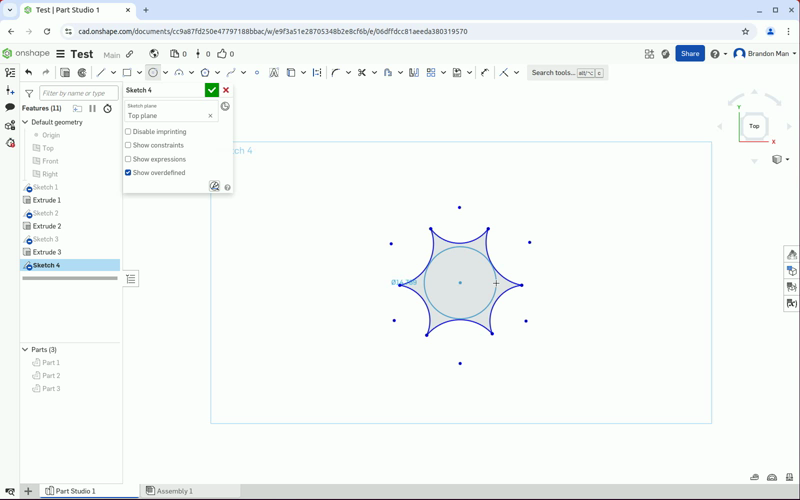
click(496, 282)
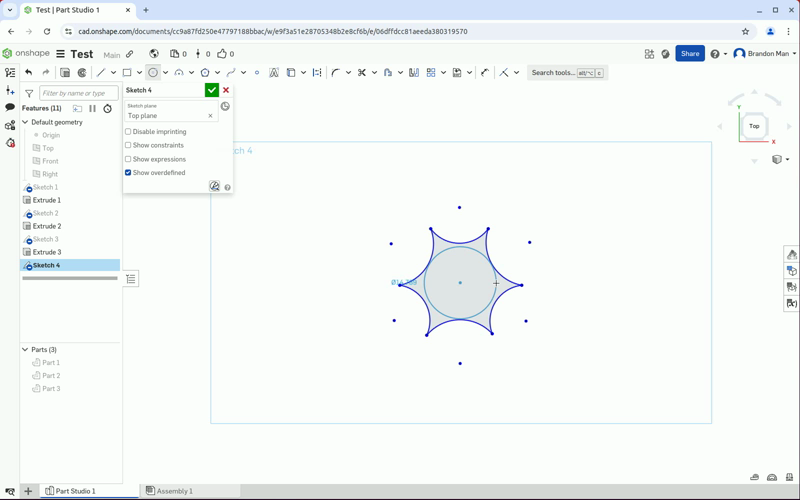
key(esc)
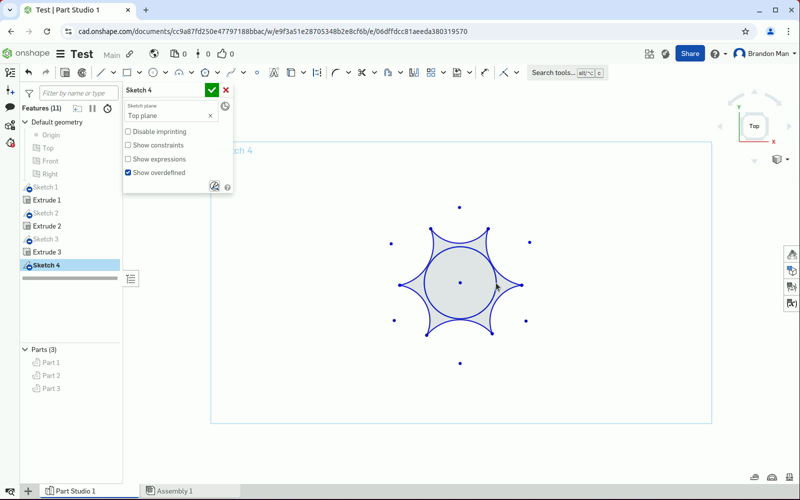
mouse_move(443, 255)
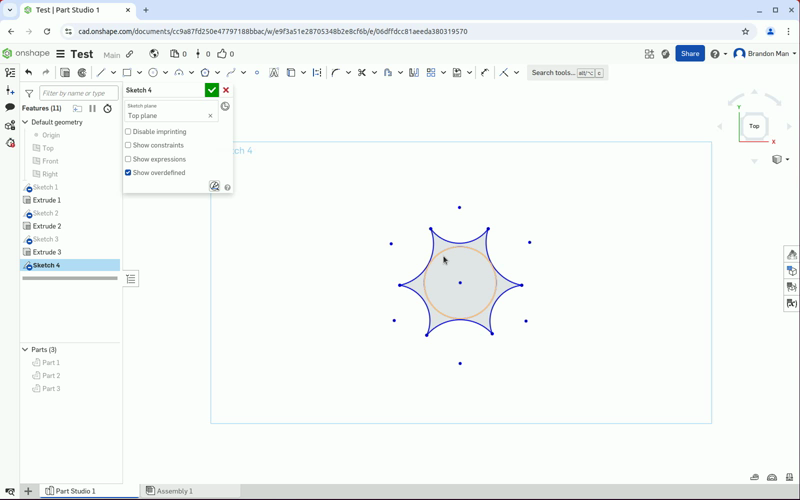
scroll(6)
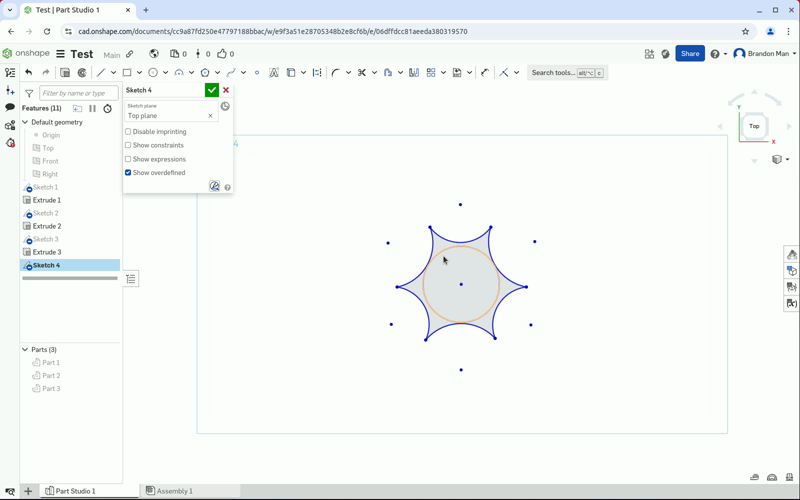
scroll(6)
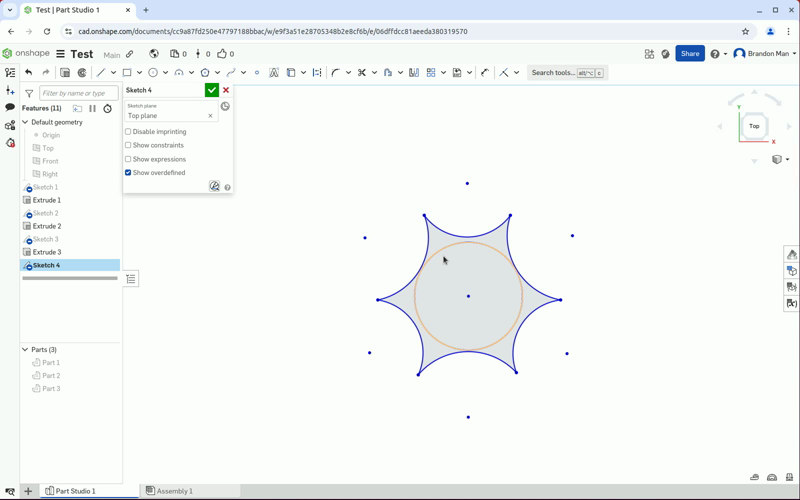
scroll(6)
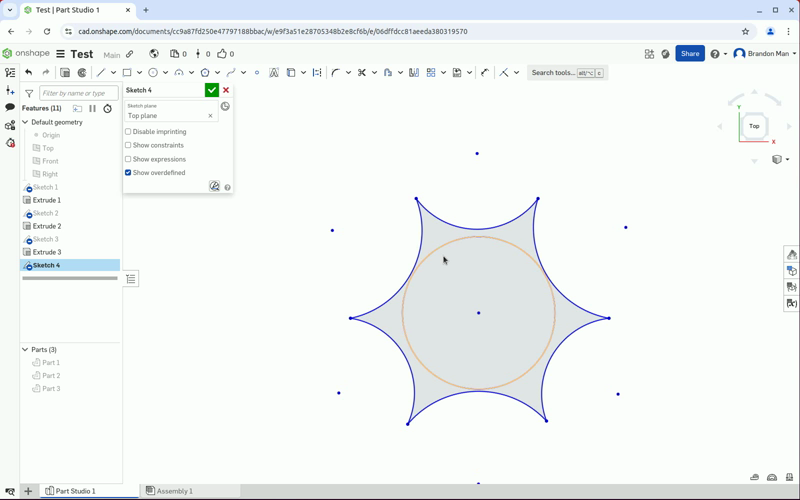
scroll(6)
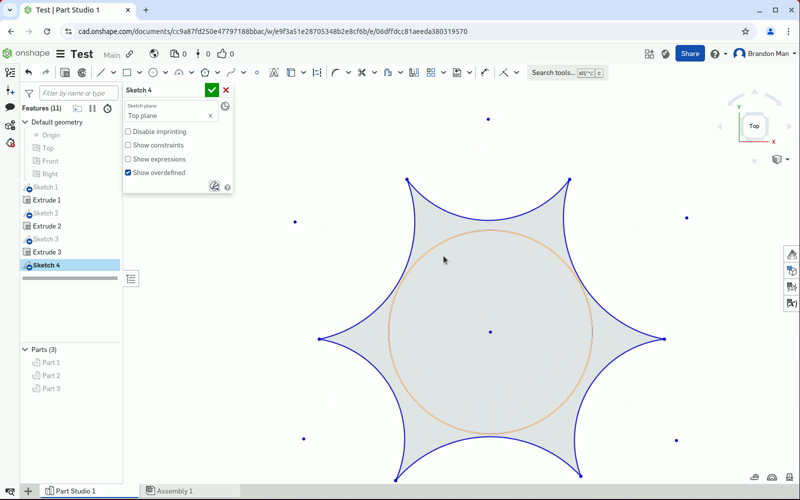
scroll(6)
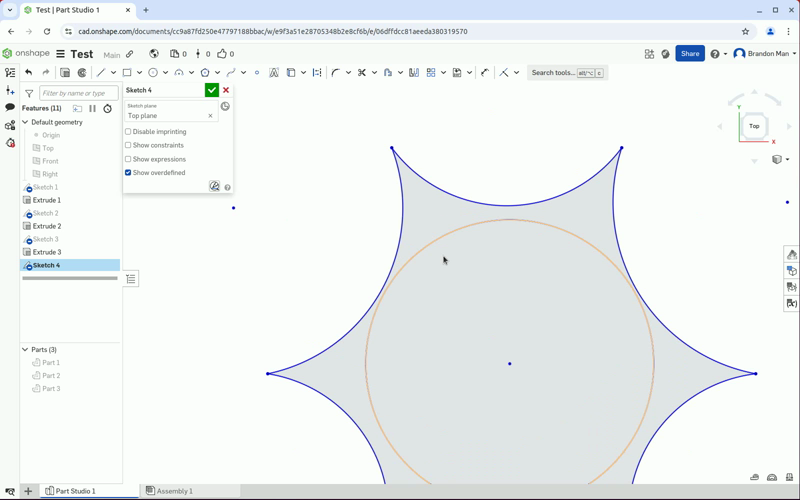
scroll(6)
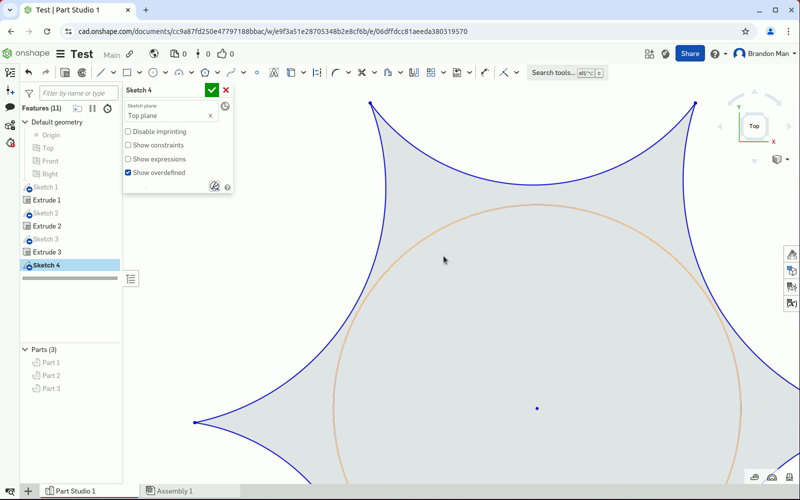
scroll(6)
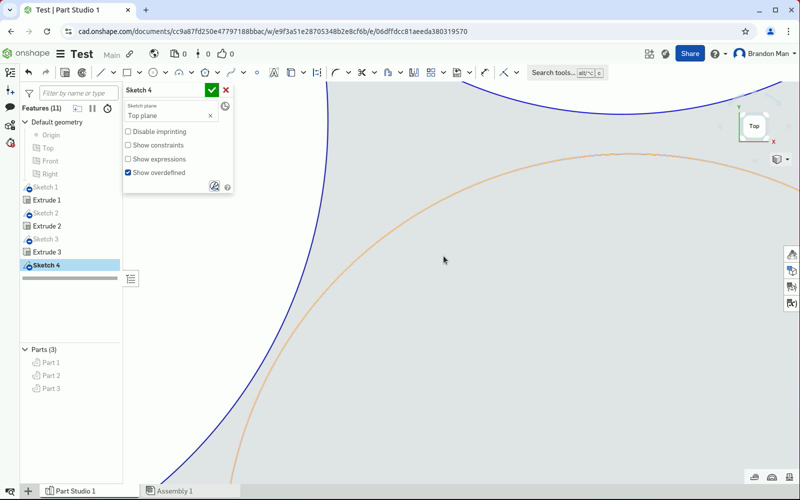
click(443, 255)
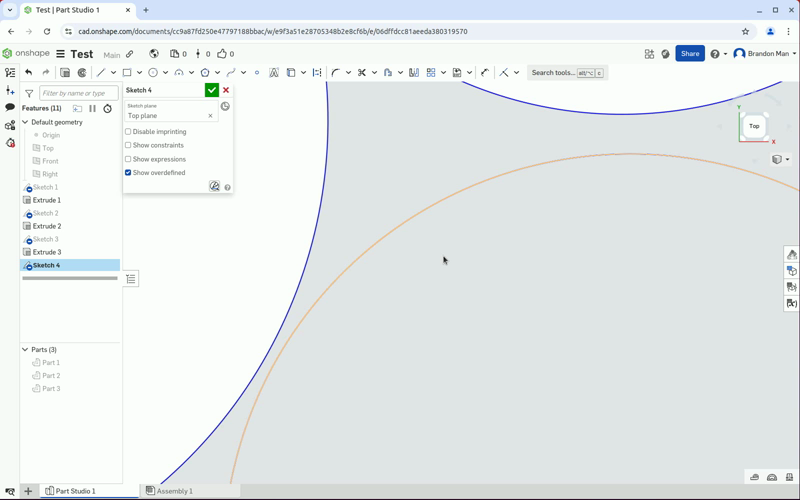
scroll(-6)
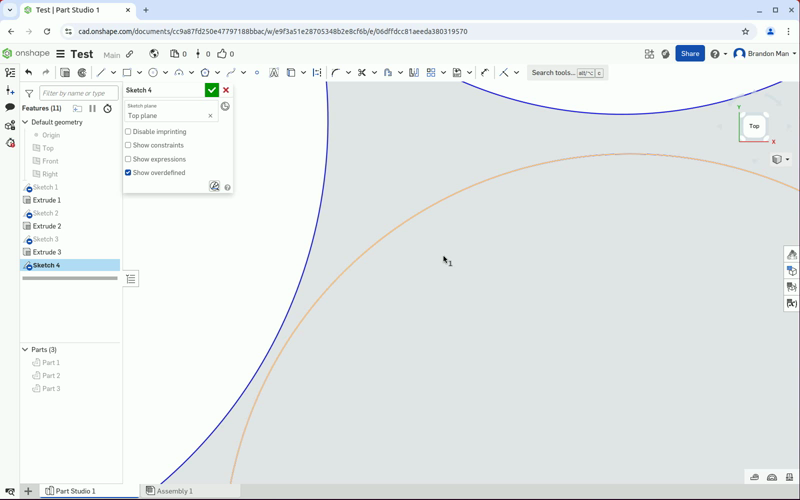
scroll(-6)
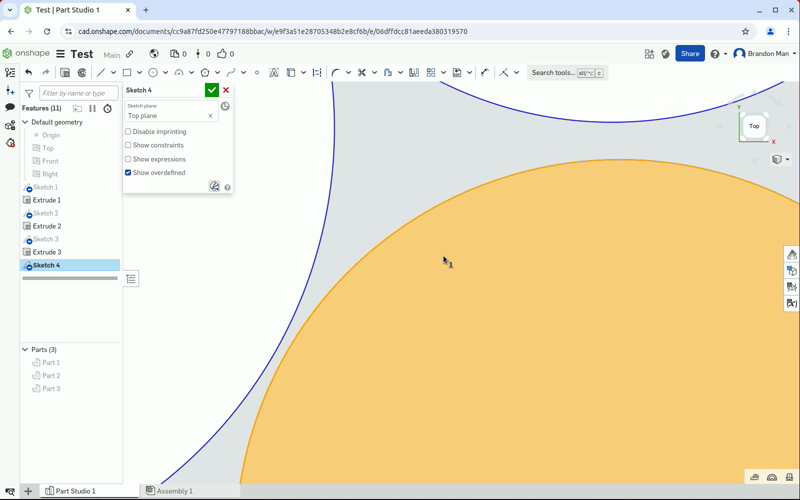
scroll(-6)
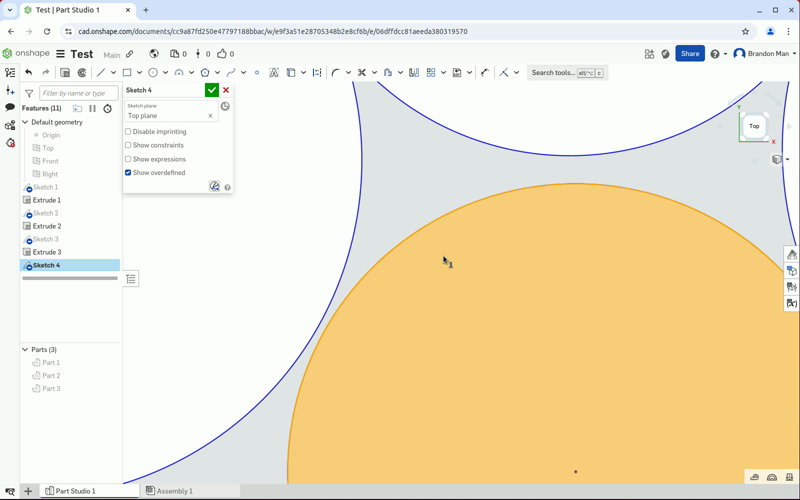
scroll(-6)
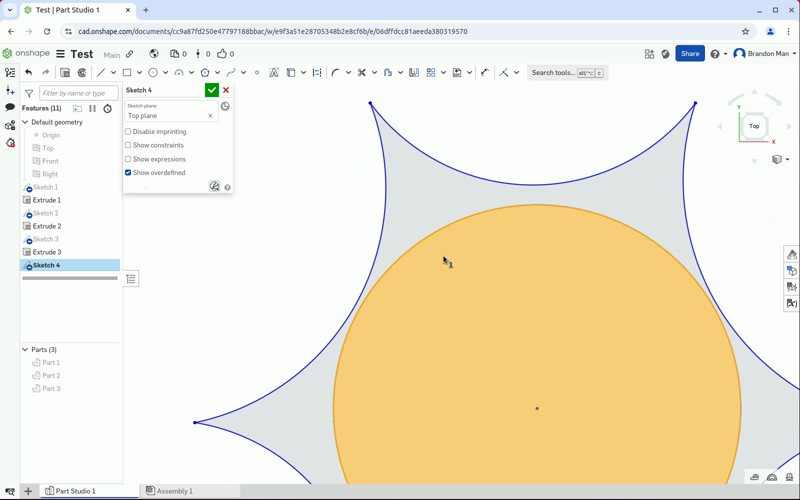
scroll(-6)
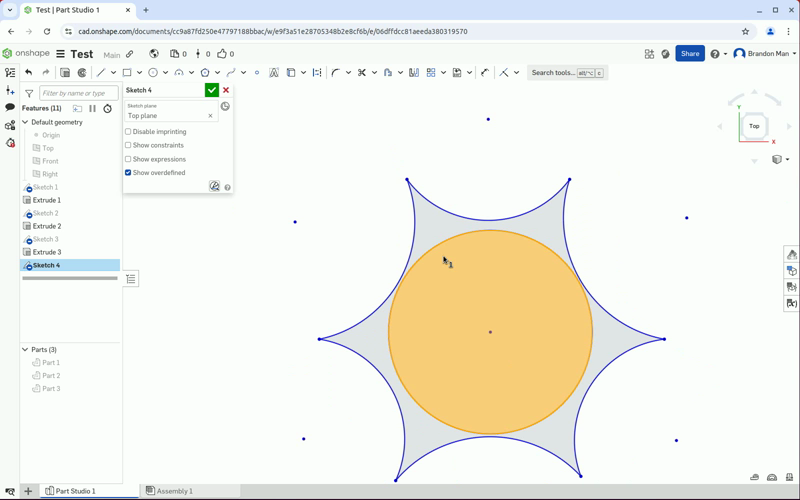
scroll(-6)
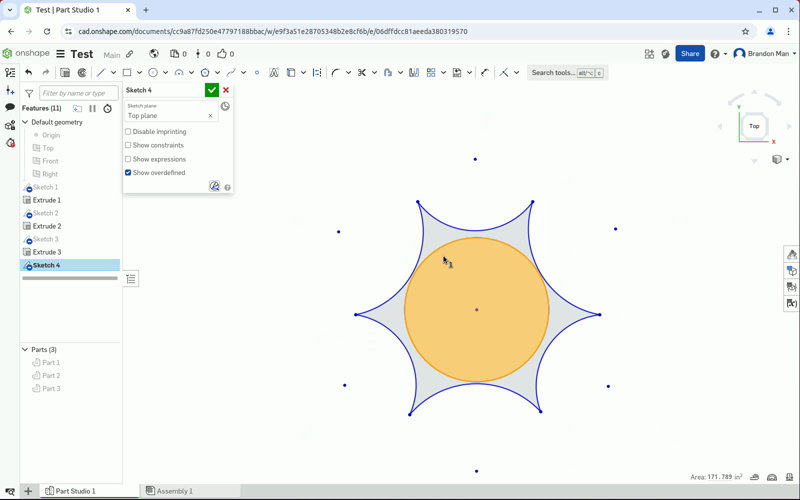
scroll(-6)
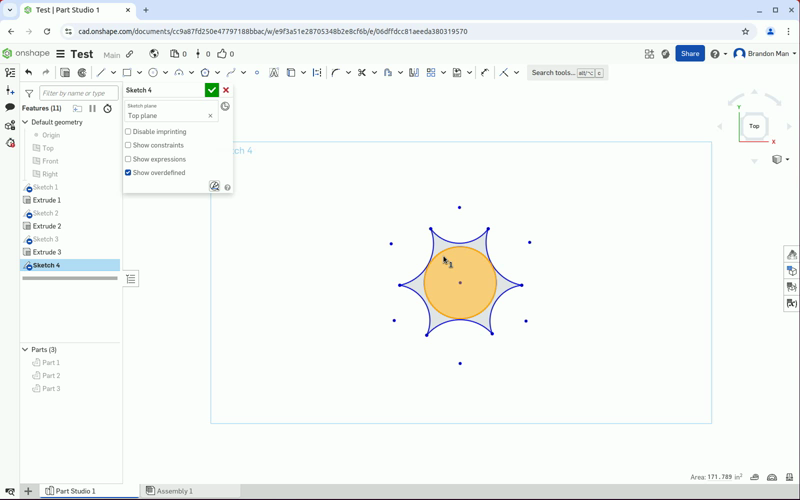
mouse_move(73, 352)
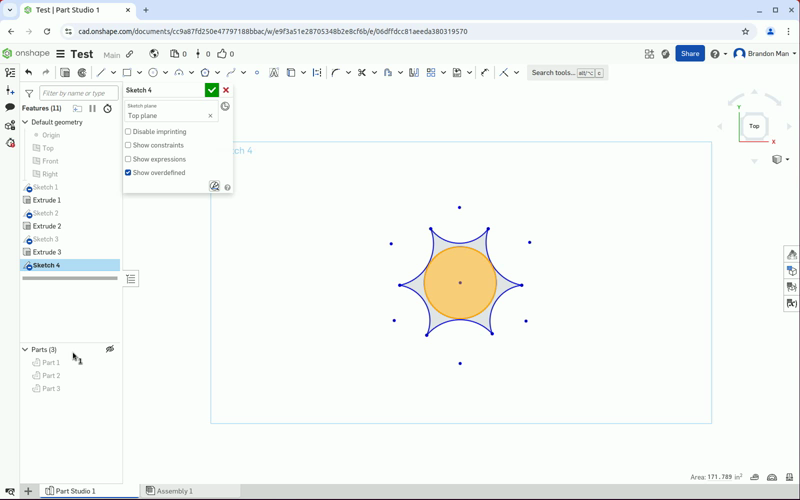
key(shift+y)
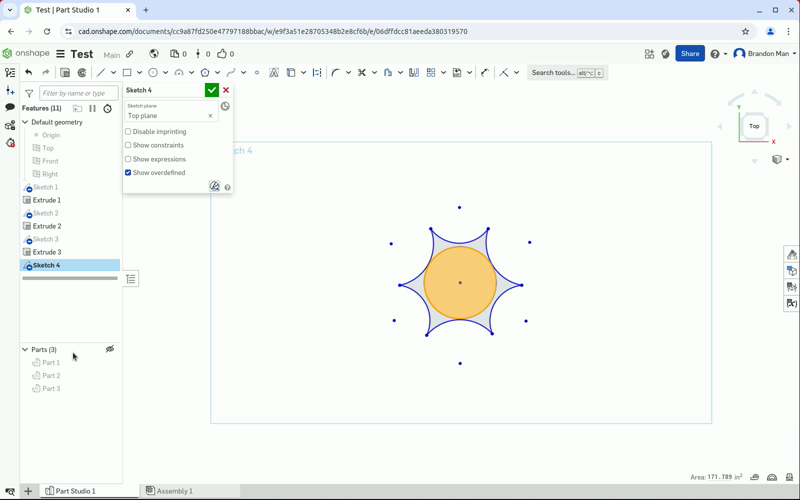
key(shift+e)
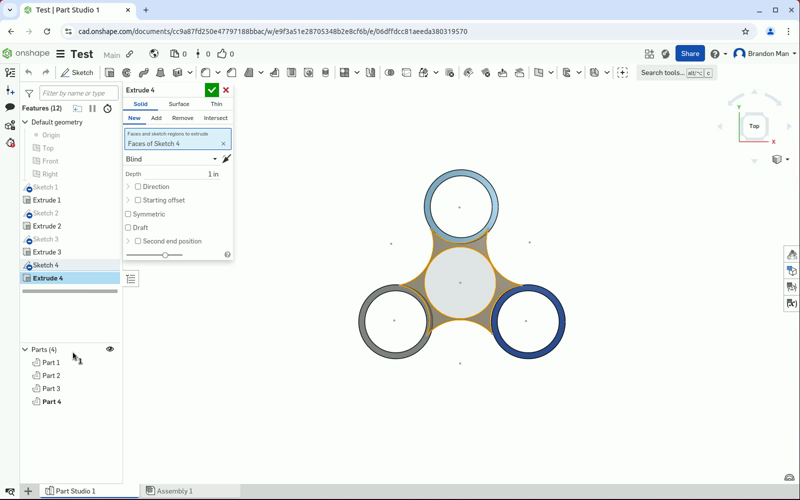
mouse_move(143, 106)
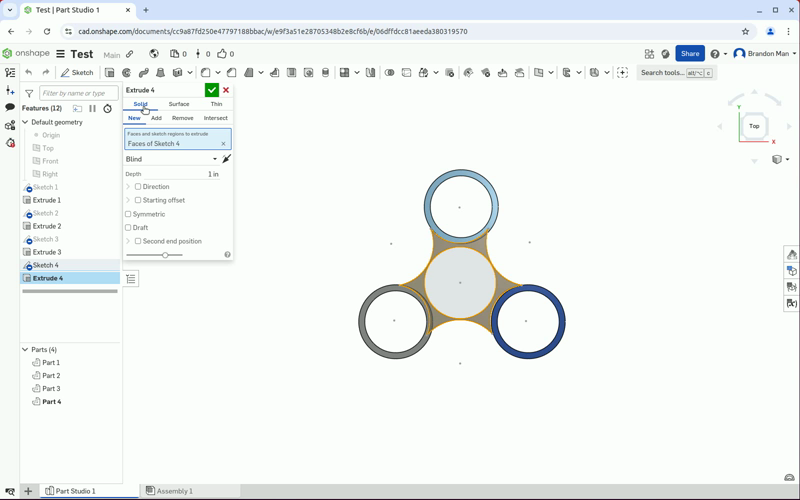
click(143, 106)
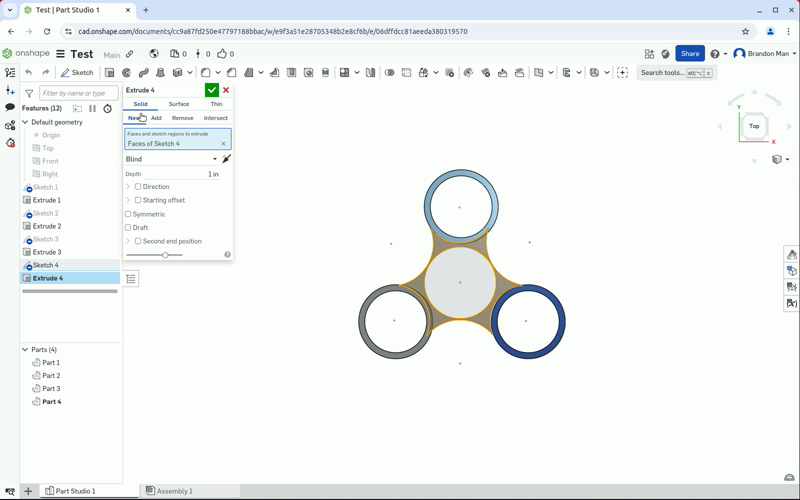
mouse_move(137, 120)
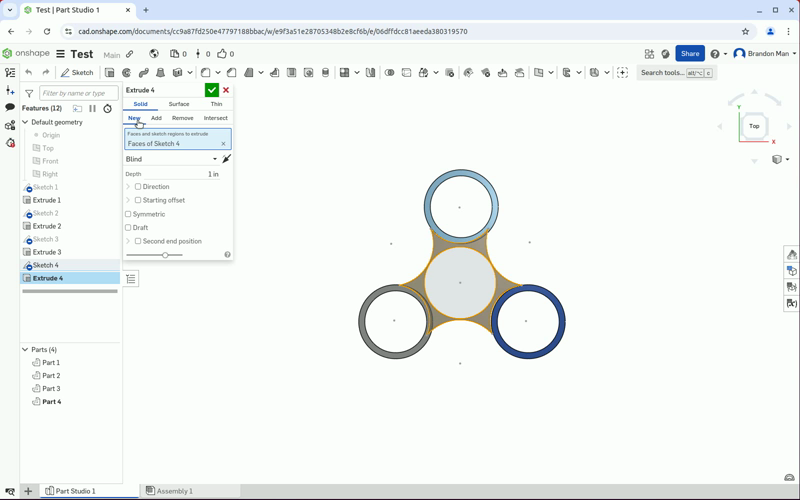
click(137, 120)
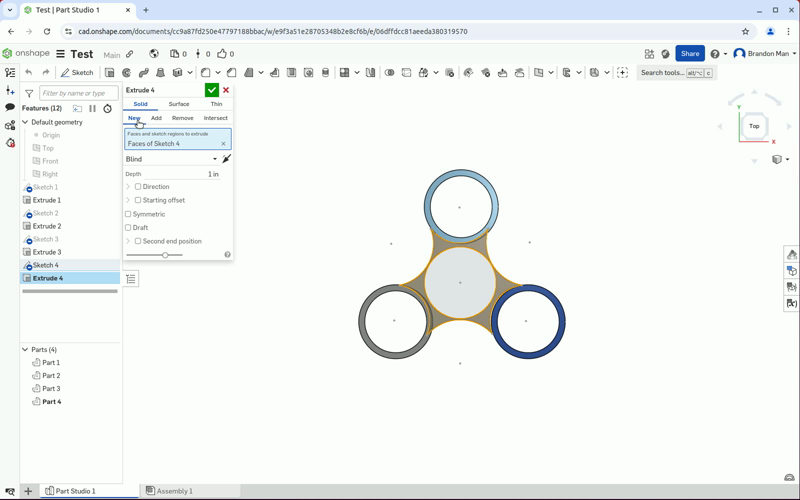
key(tab, 4)
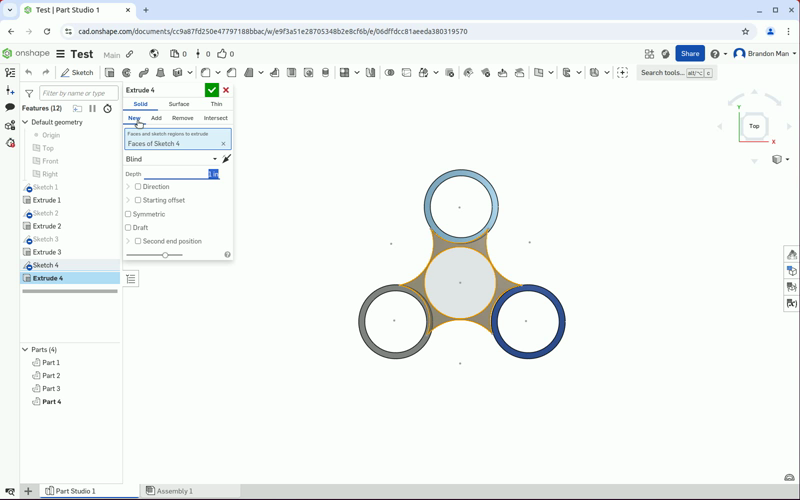
text(3.851)
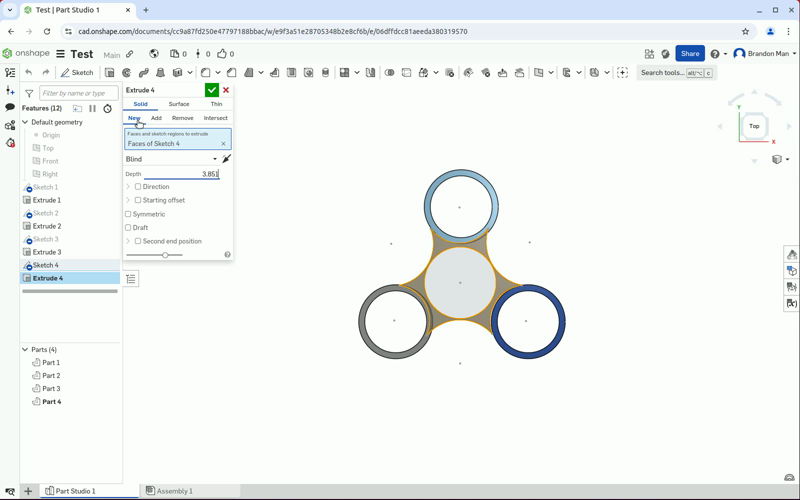
key(enter)
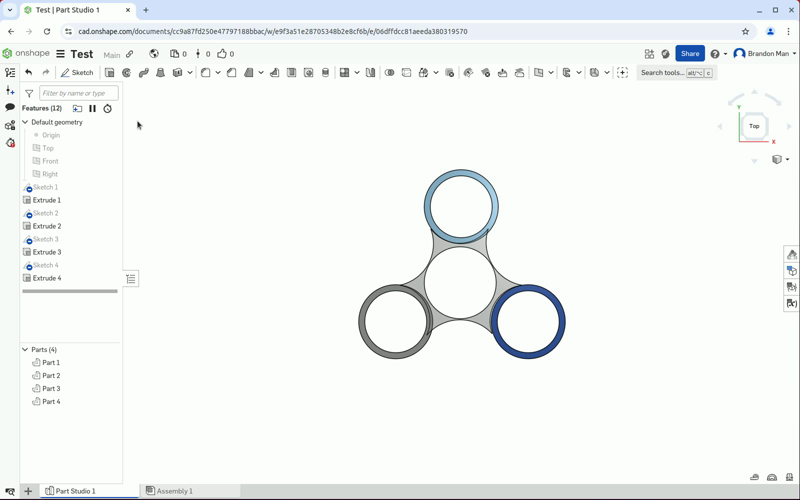
key(shift+h)
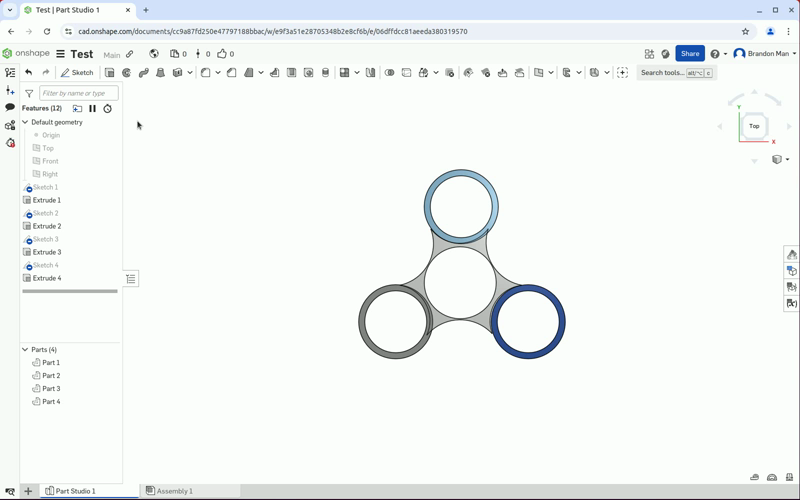
key(shift+h)
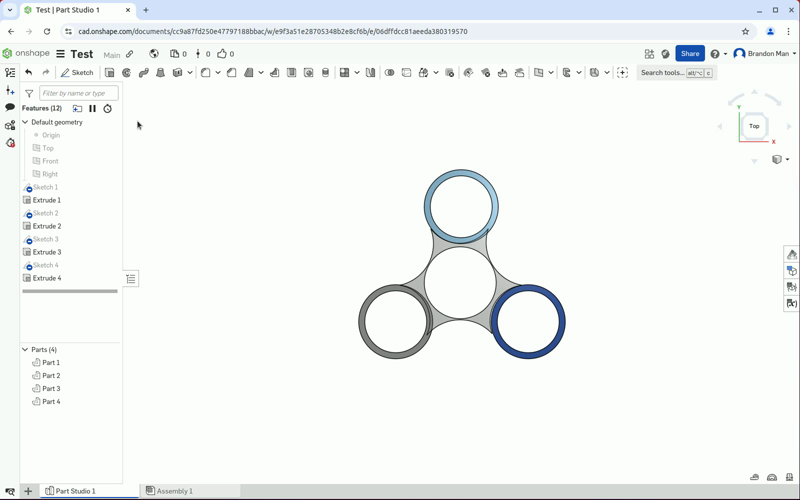
mouse_move(73, 189)
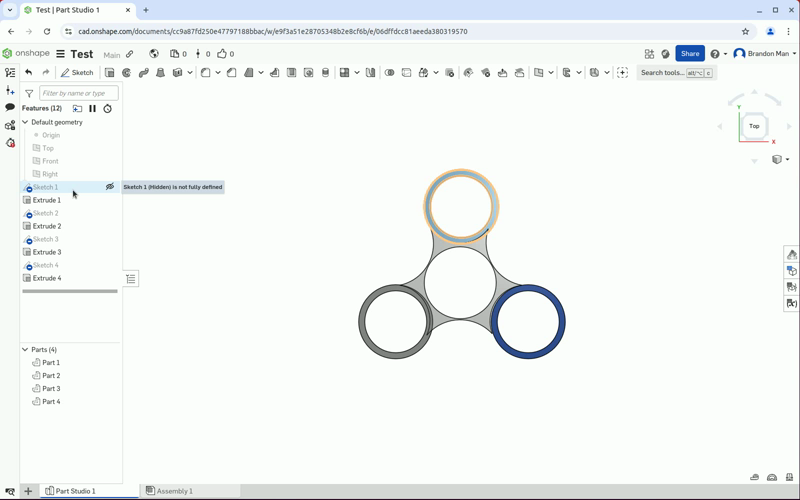
click(73, 189)
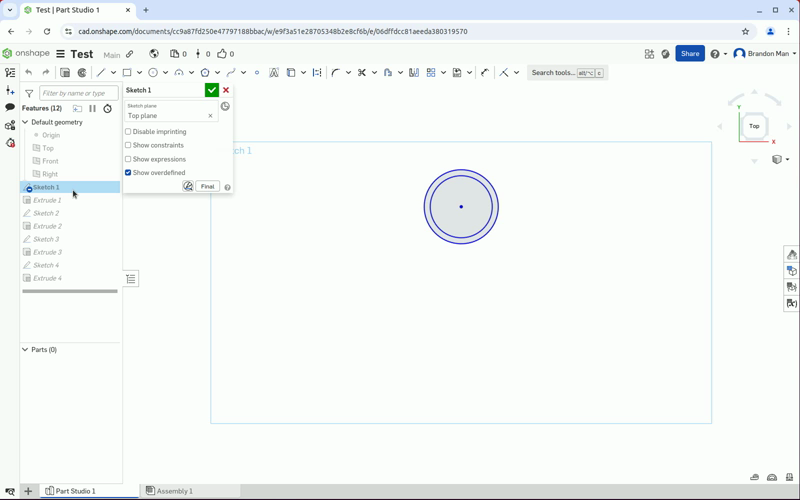
mouse_move(229, 92)
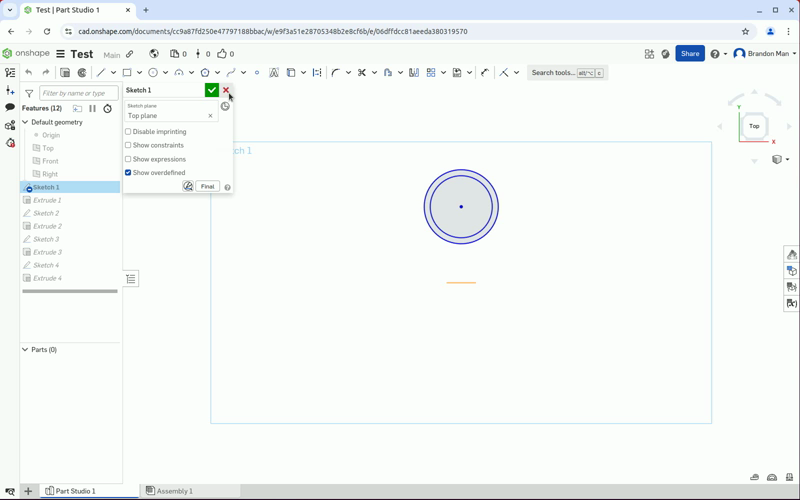
click(229, 92)
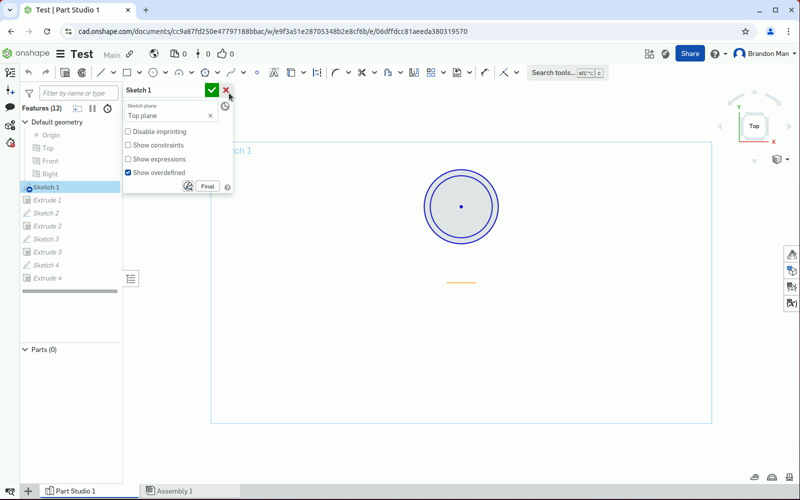
key(shift+s)
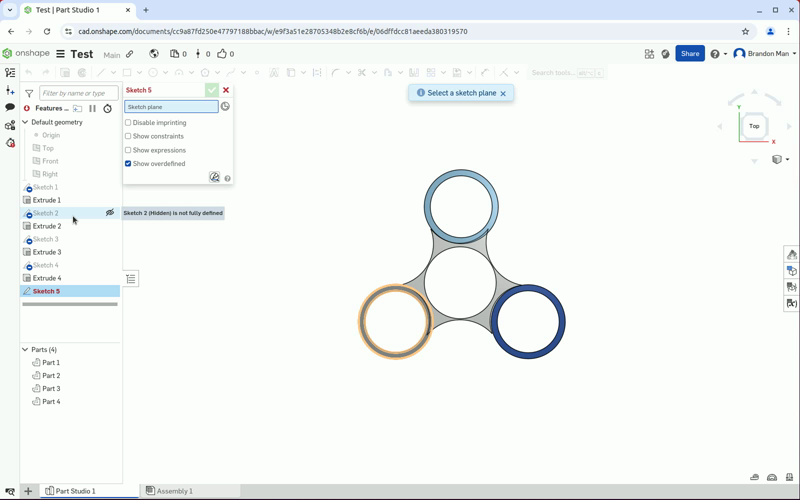
scroll(3)
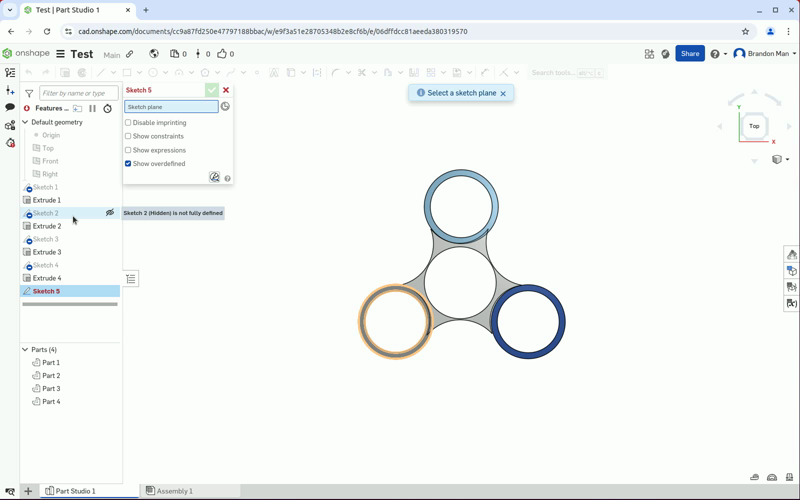
mouse_move(73, 150)
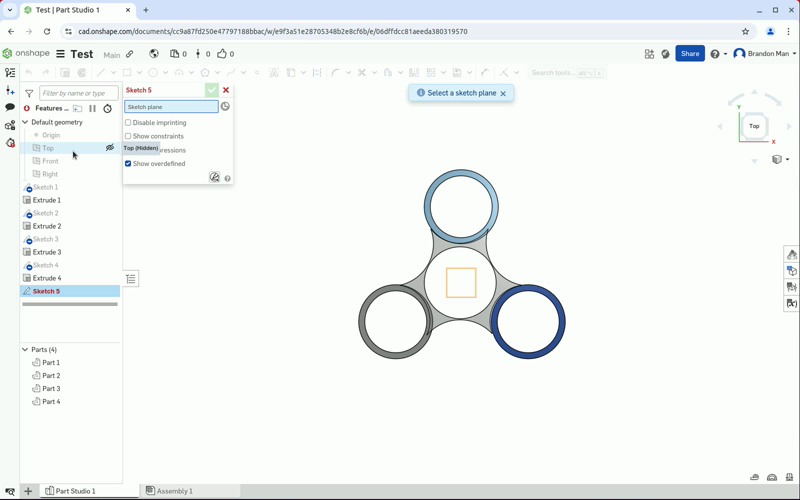
click(73, 150)
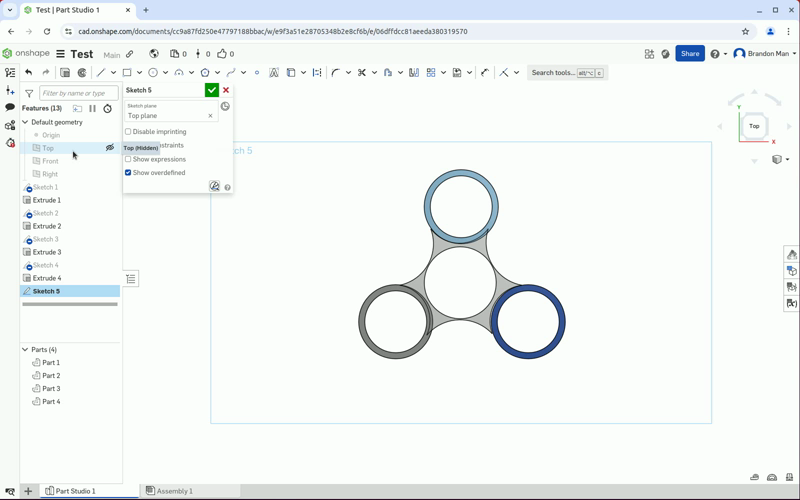
mouse_move(73, 352)
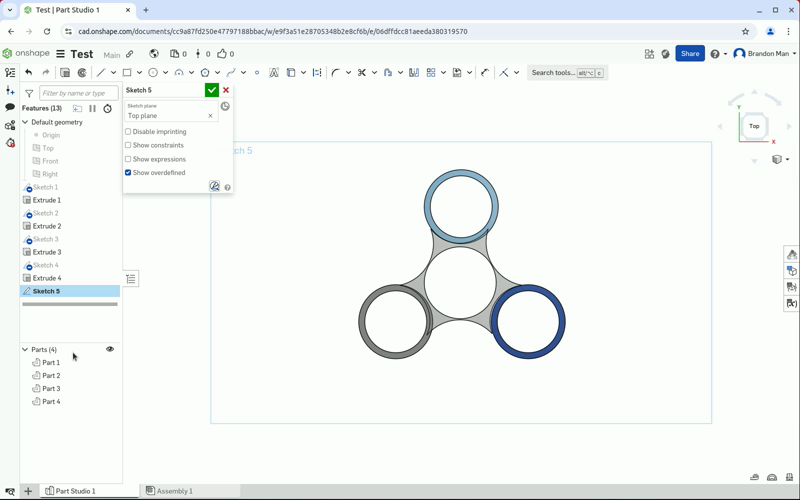
key(y)
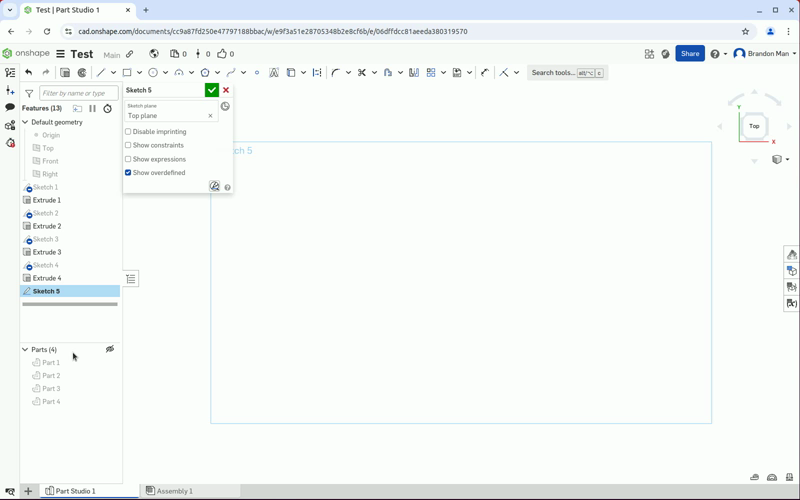
key(c)
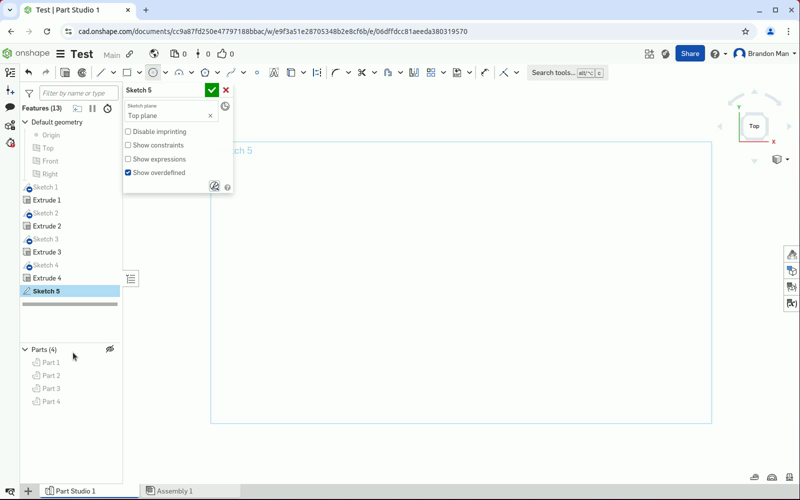
key_down(shift)
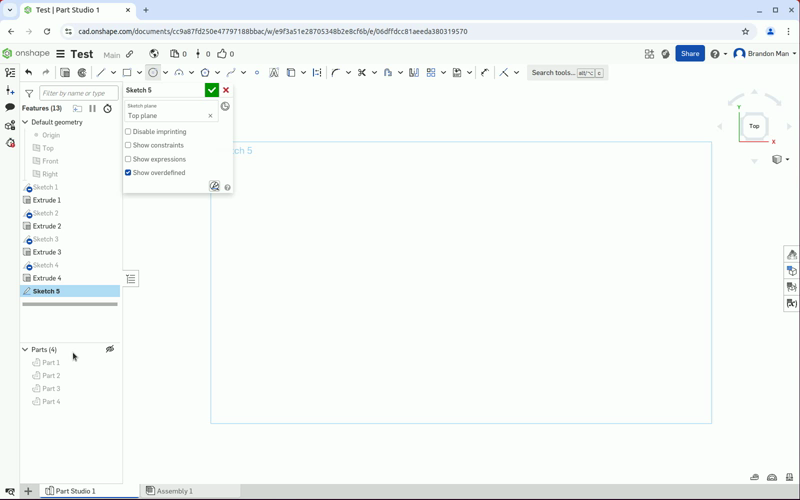
mouse_move(461, 282)
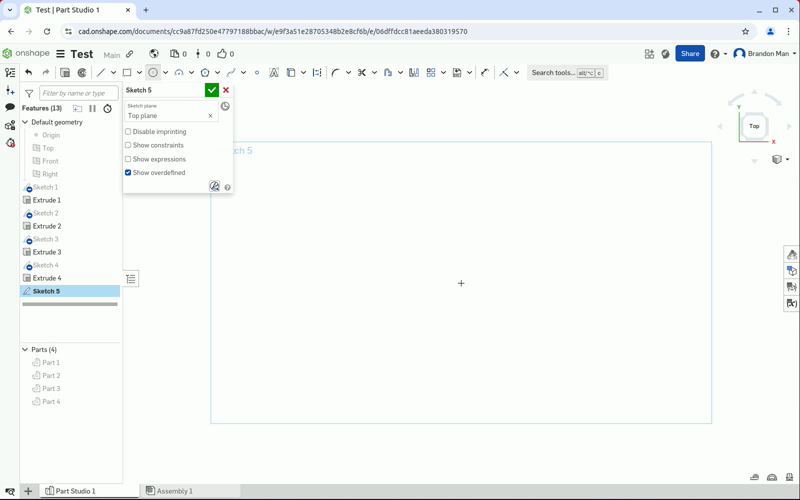
click(461, 282)
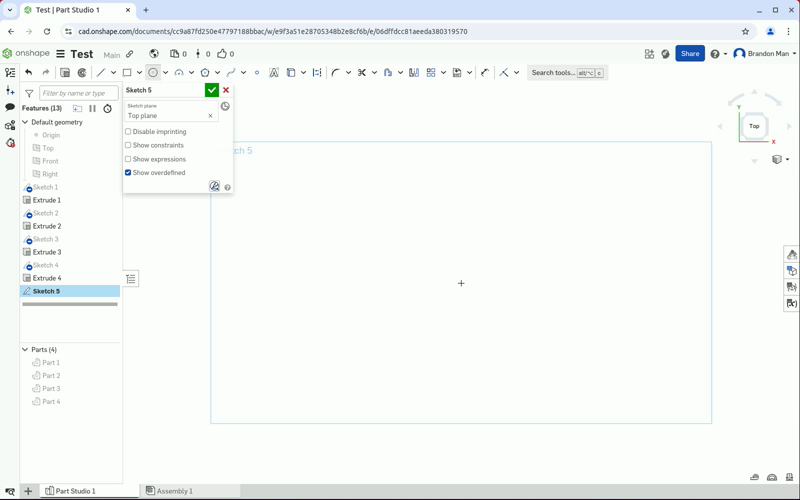
key_up(shift)
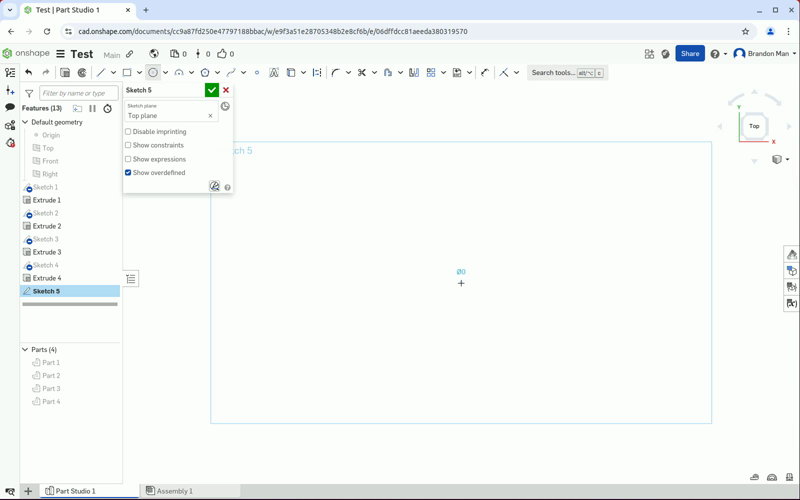
mouse_move(498, 282)
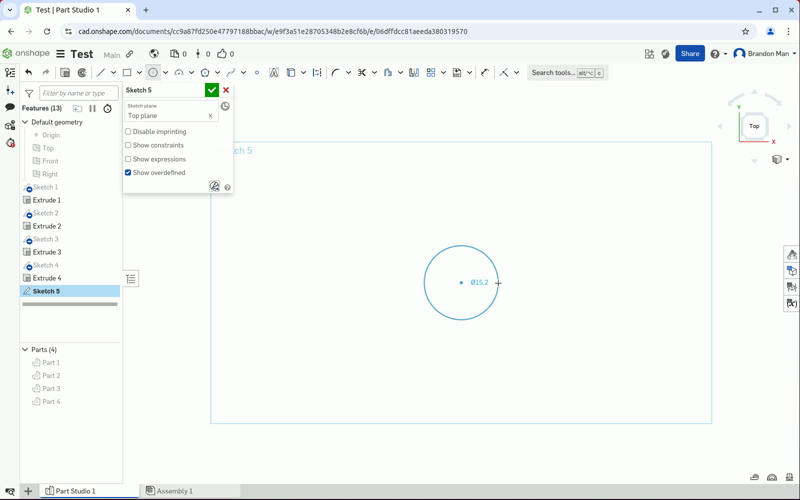
click(498, 282)
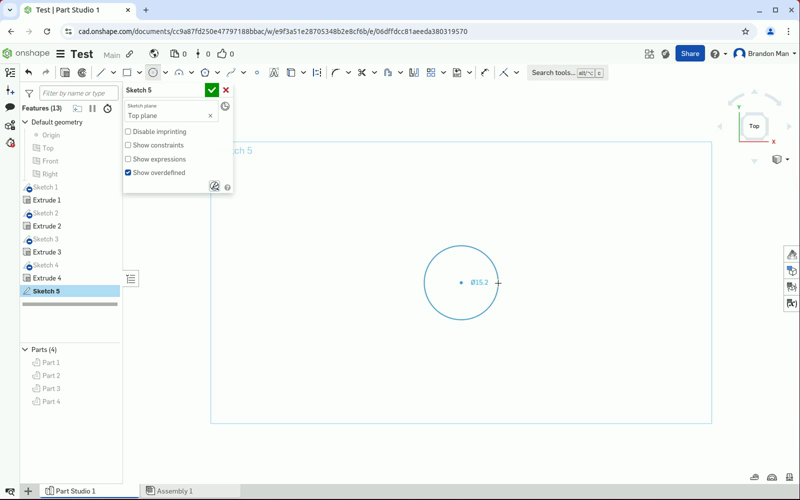
key(esc)
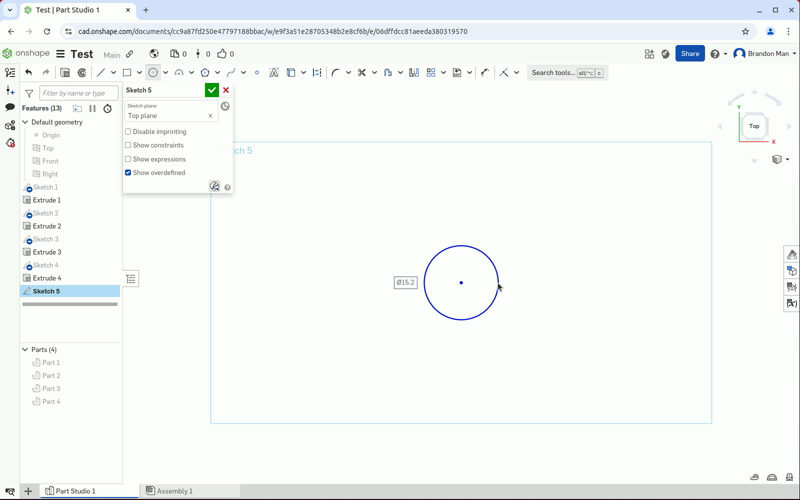
key(c)
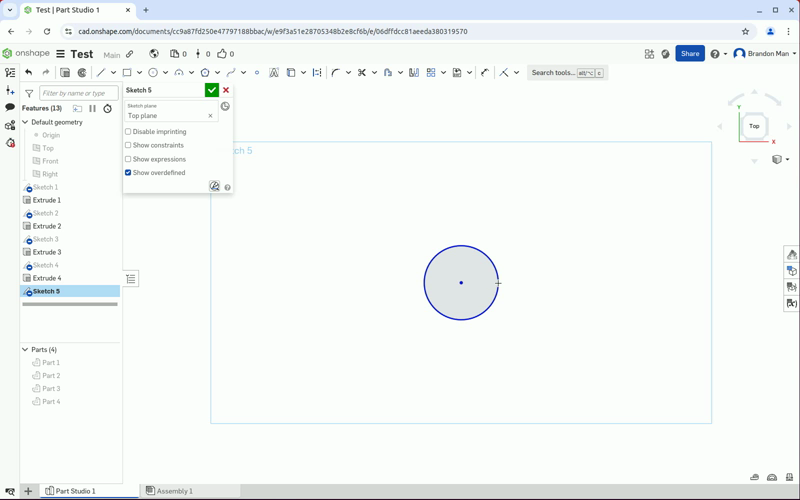
key_down(shift)
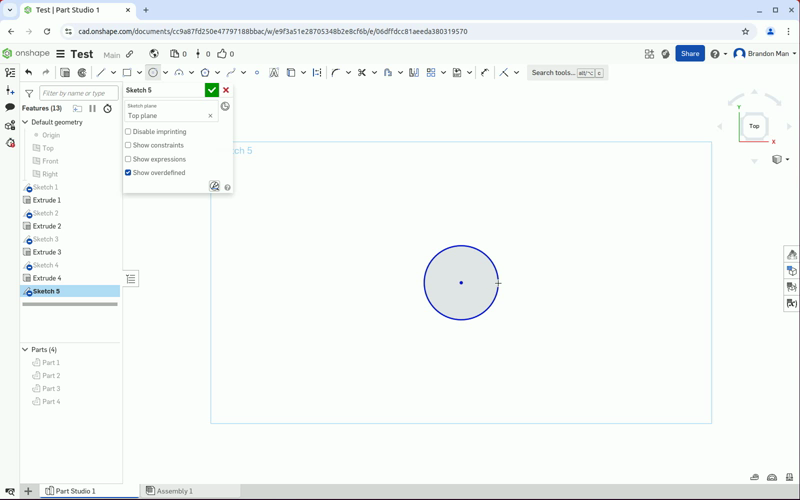
mouse_move(461, 282)
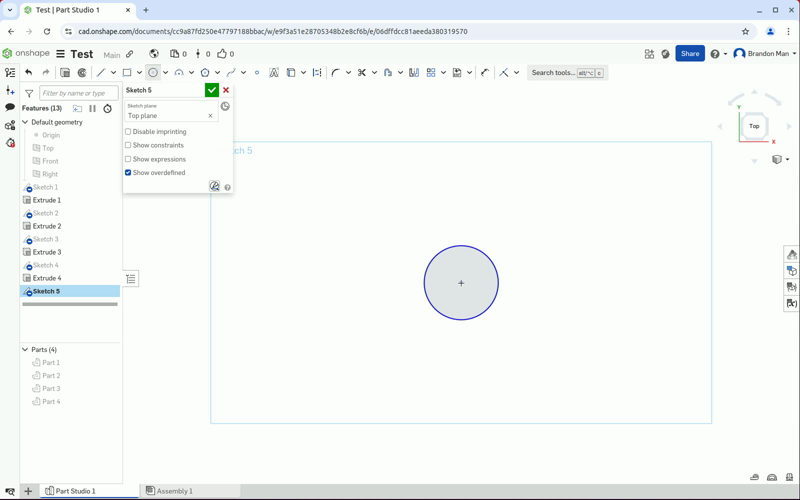
click(461, 282)
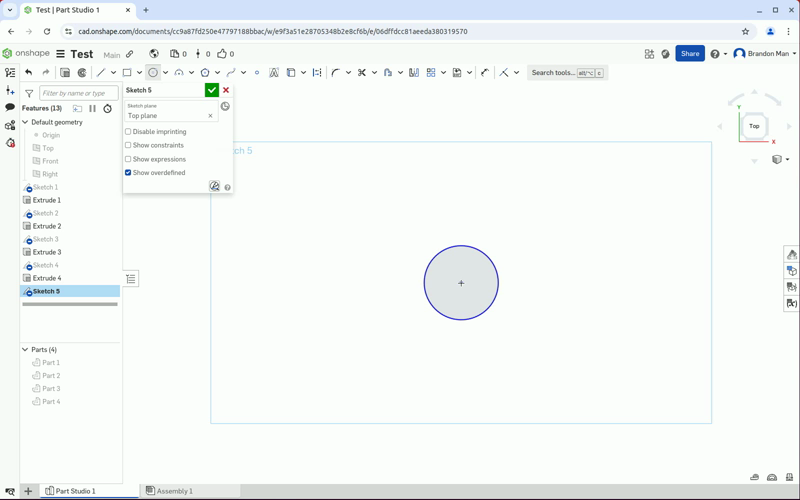
key_up(shift)
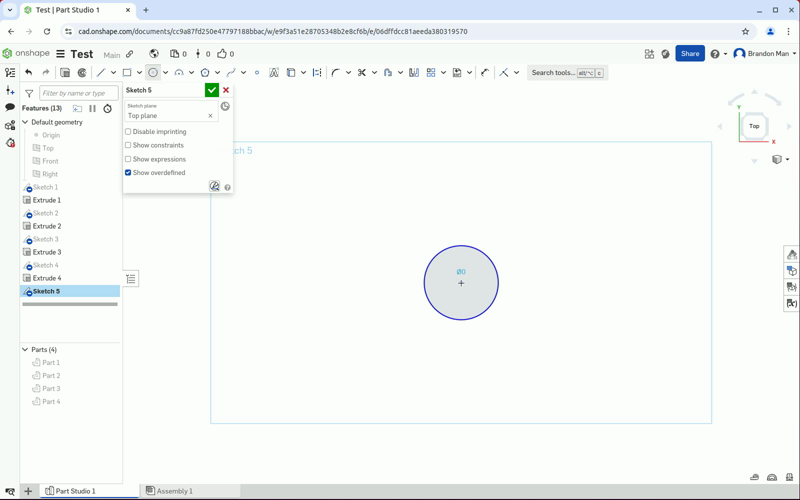
mouse_move(492, 282)
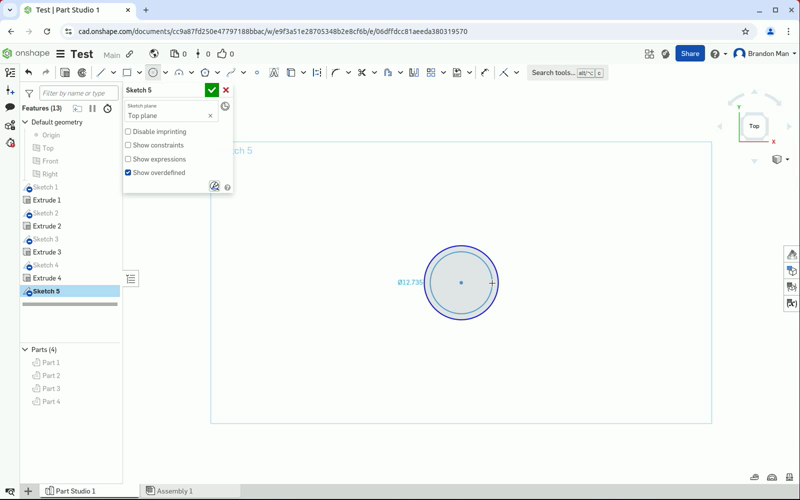
click(492, 282)
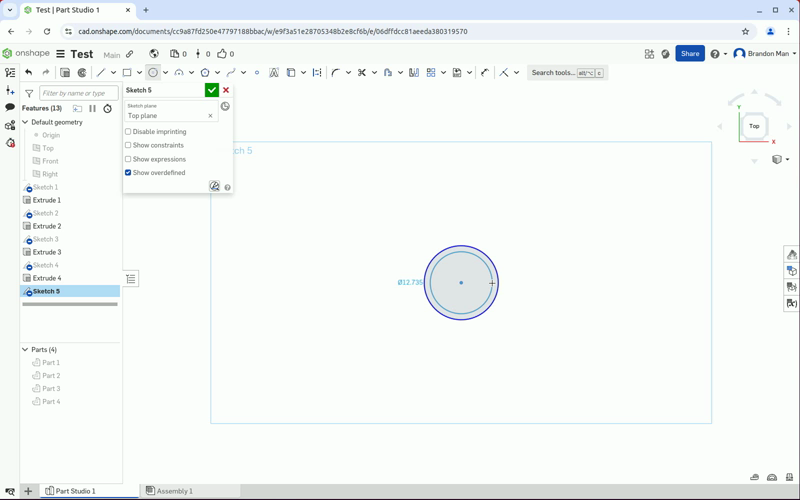
key(esc)
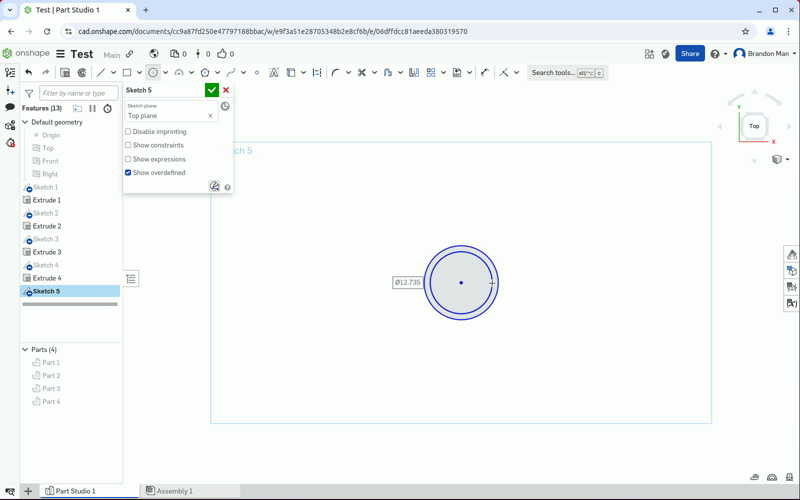
mouse_move(445, 310)
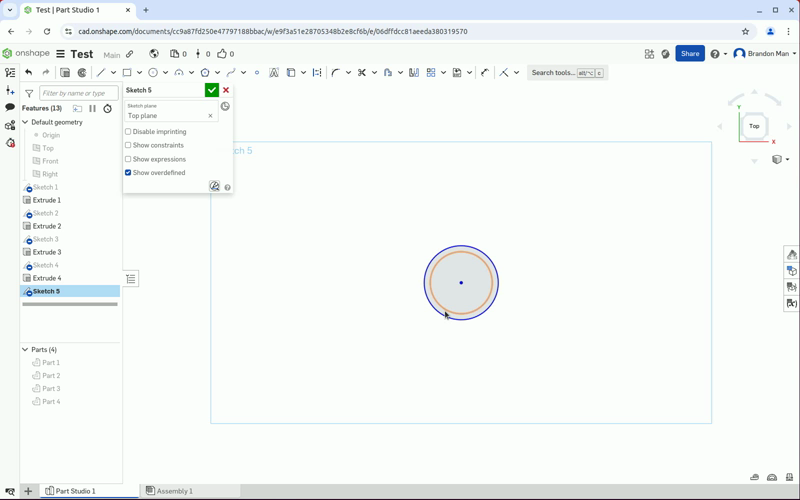
scroll(6)
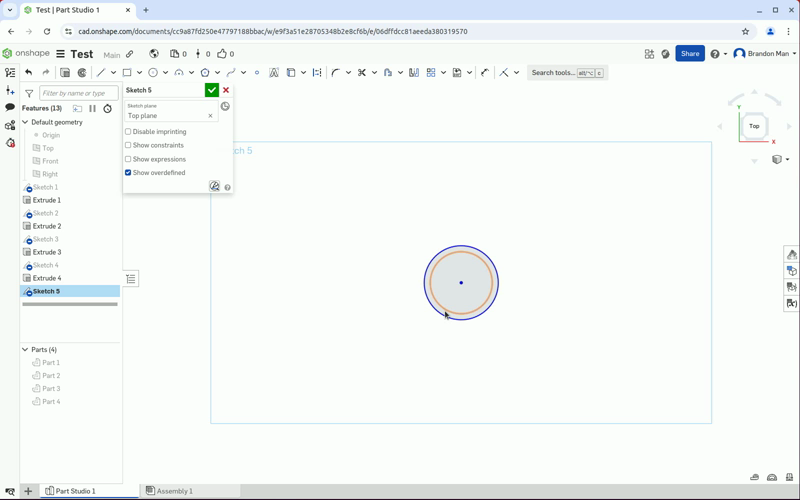
scroll(6)
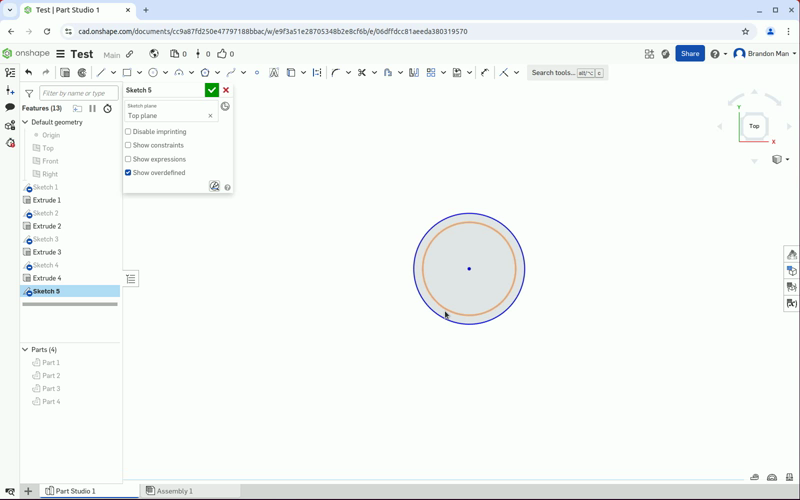
scroll(6)
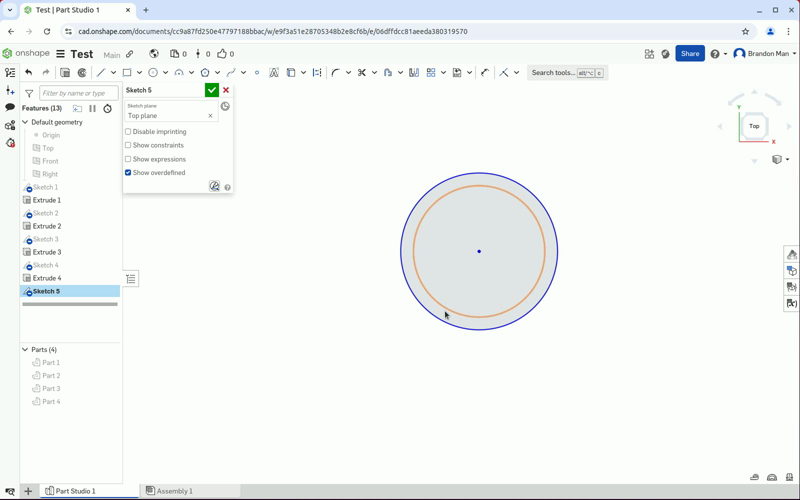
scroll(6)
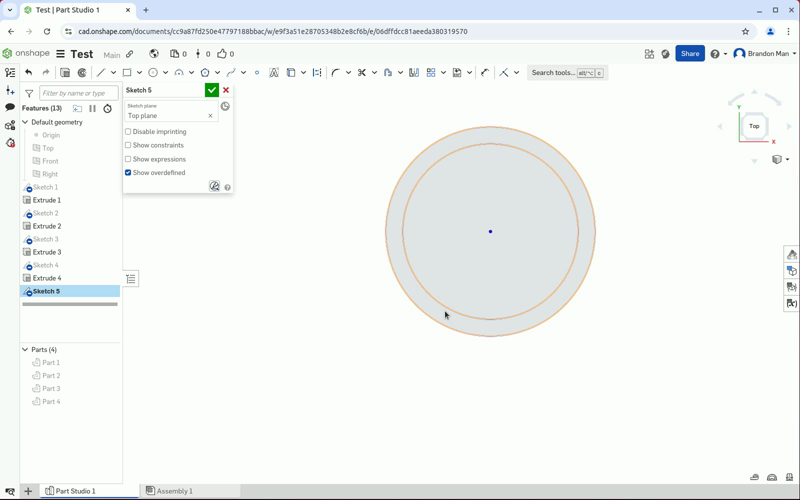
scroll(6)
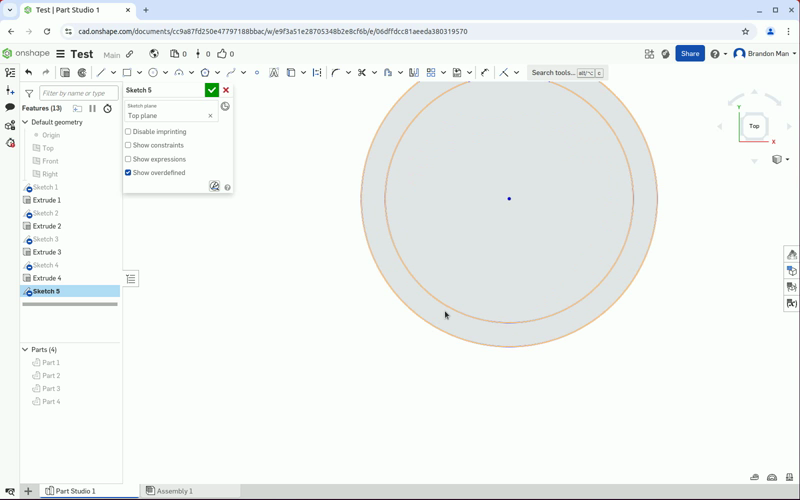
scroll(6)
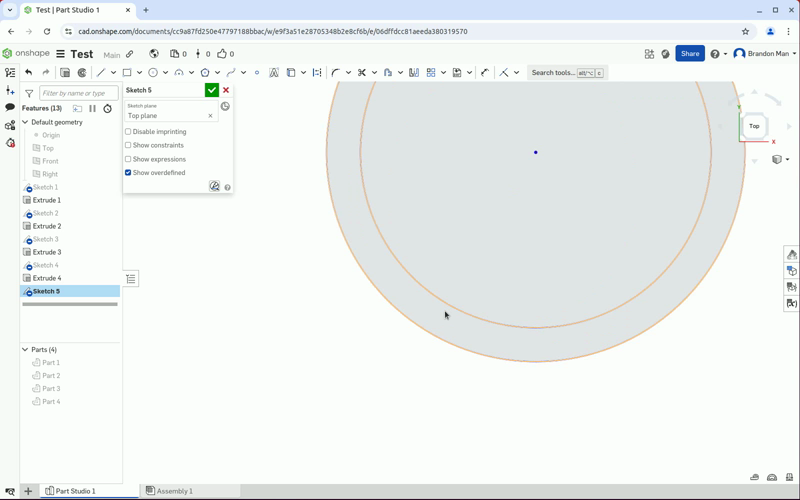
scroll(6)
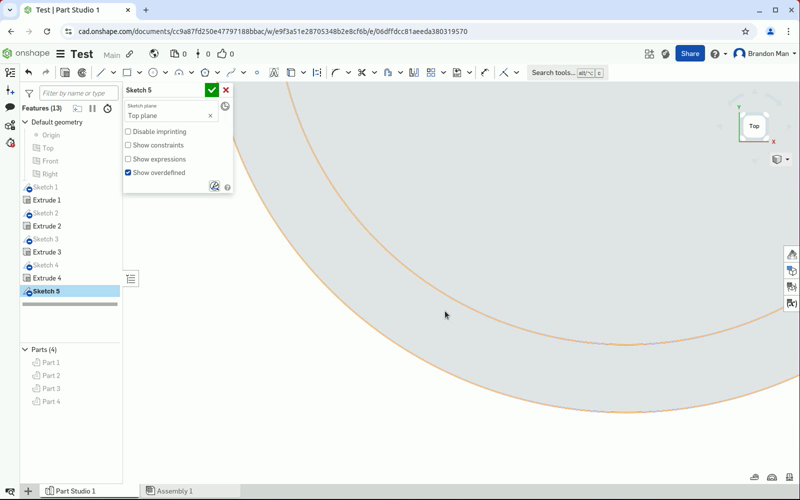
click(445, 310)
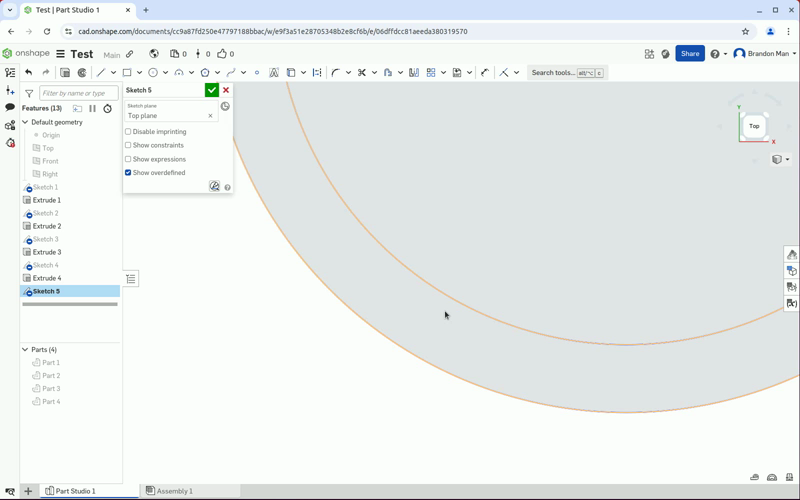
scroll(-6)
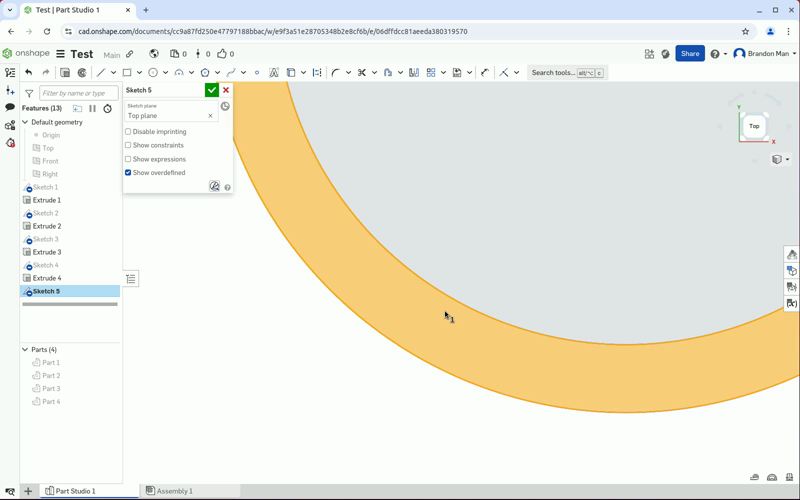
scroll(-6)
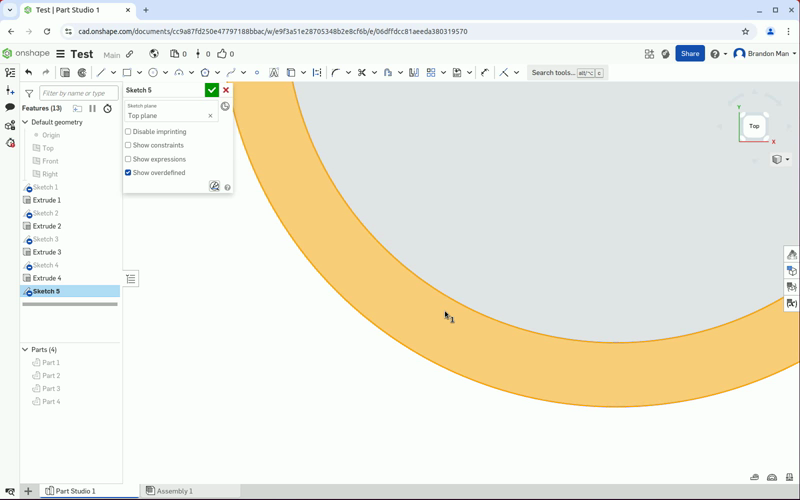
scroll(-6)
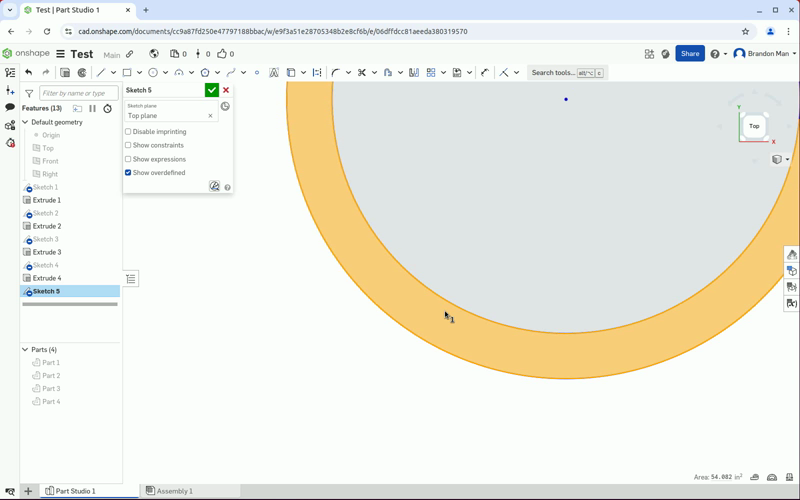
scroll(-6)
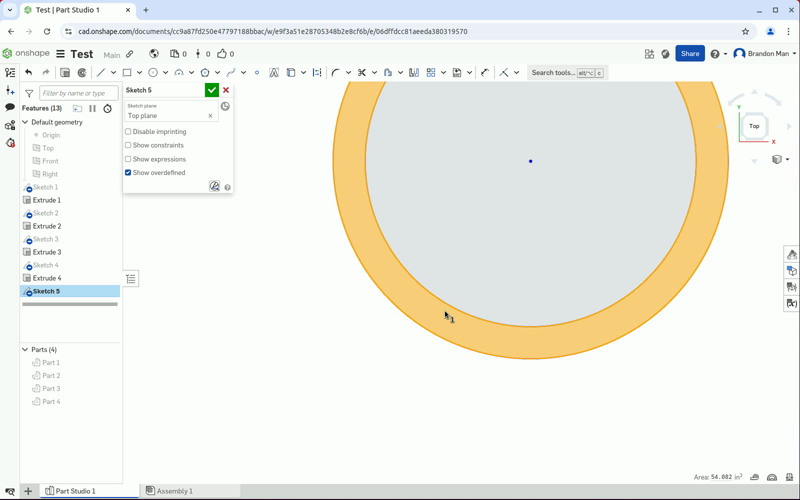
scroll(-6)
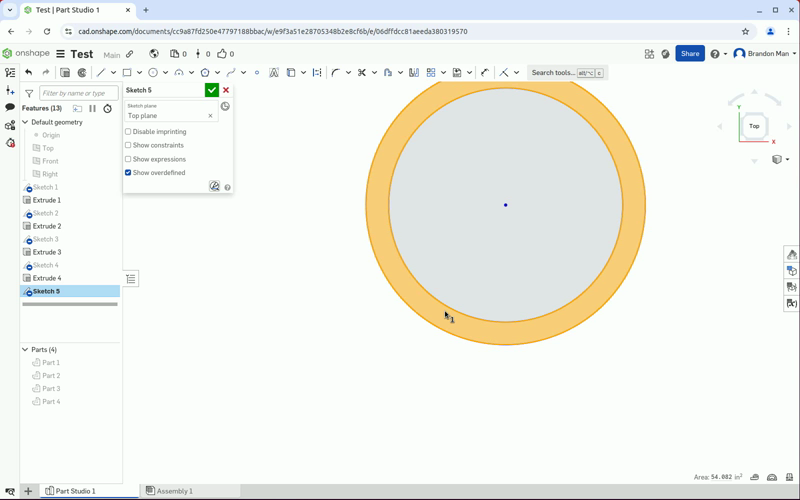
scroll(-6)
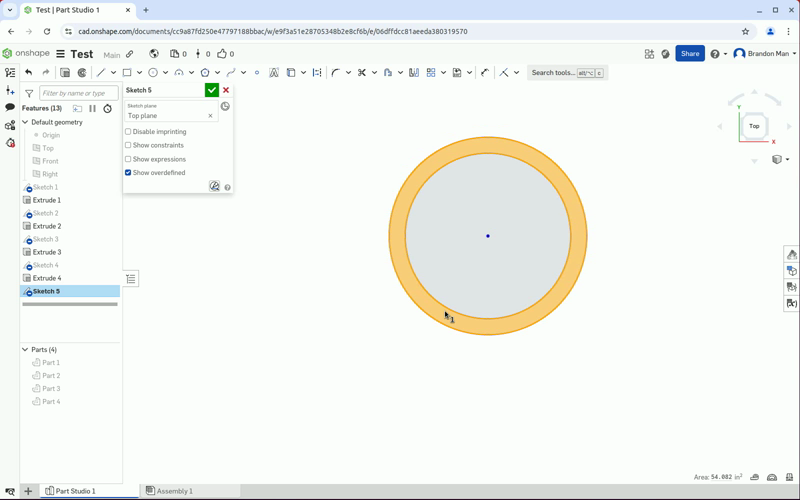
scroll(-6)
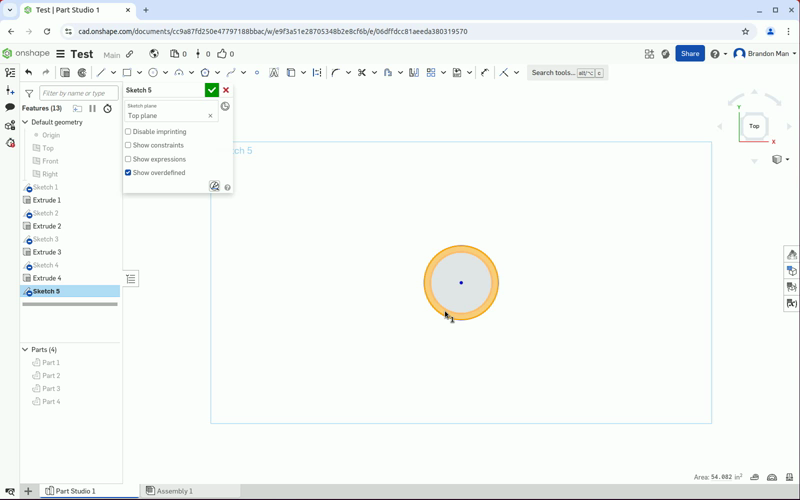
mouse_move(73, 352)
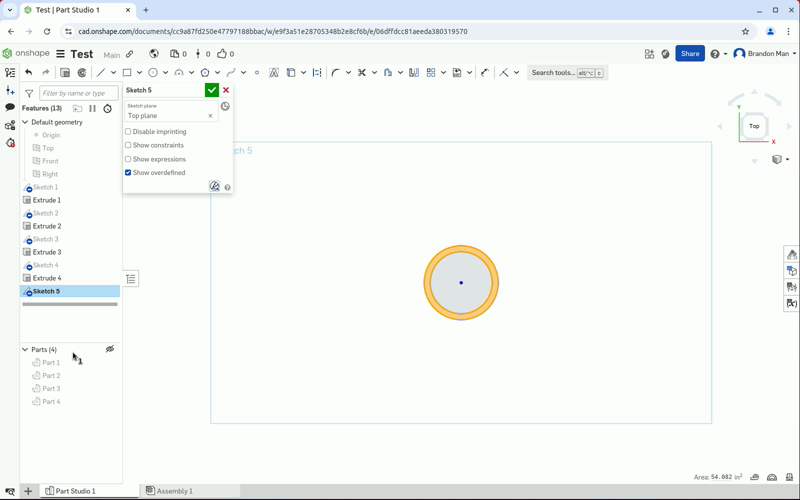
key(shift+y)
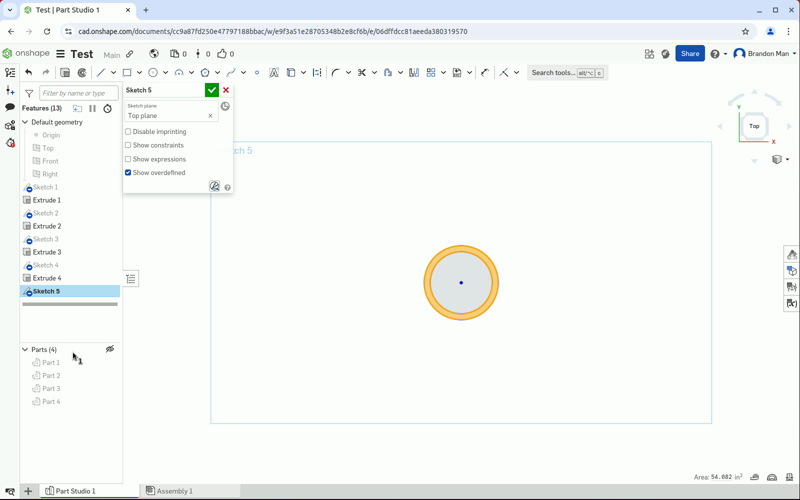
key(shift+e)
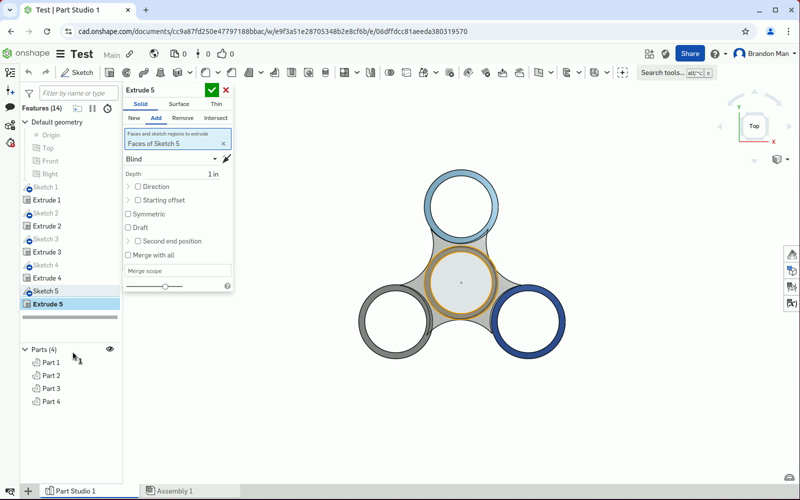
mouse_move(143, 106)
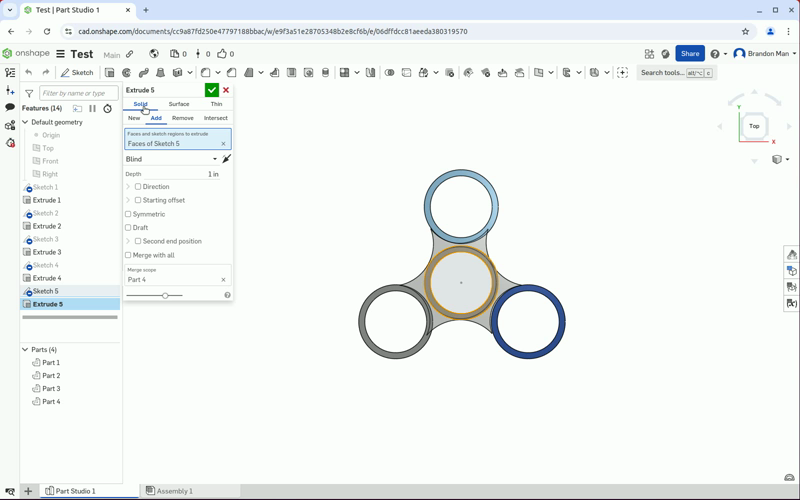
click(143, 106)
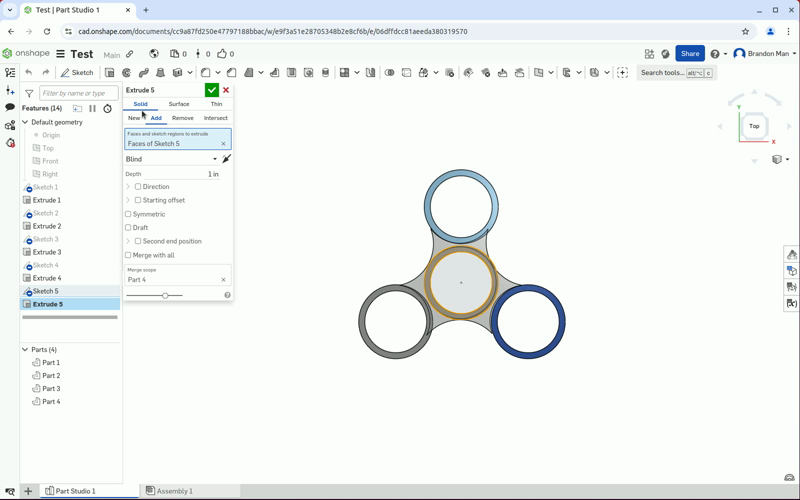
mouse_move(137, 120)
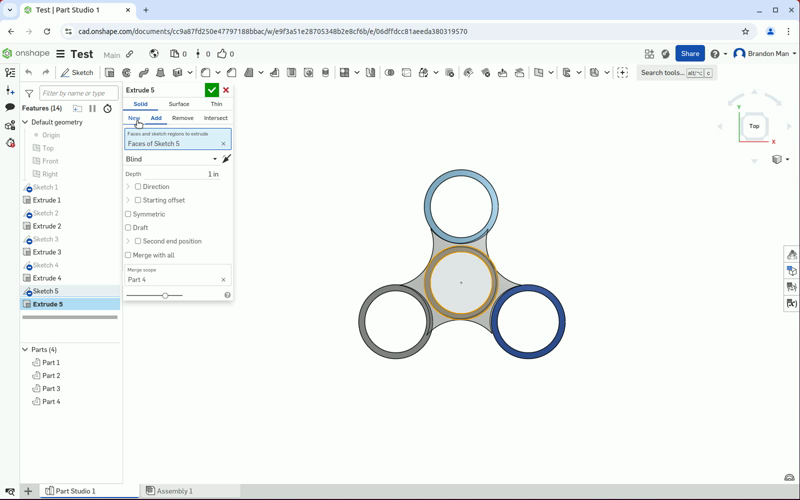
click(137, 120)
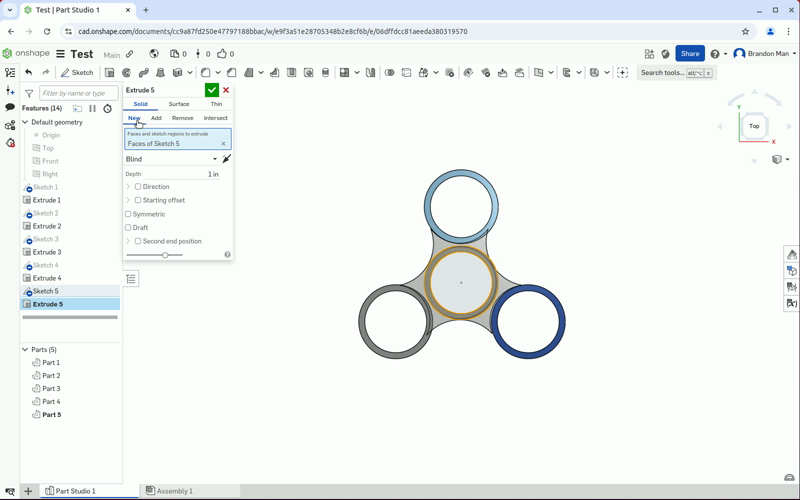
key(tab, 4)
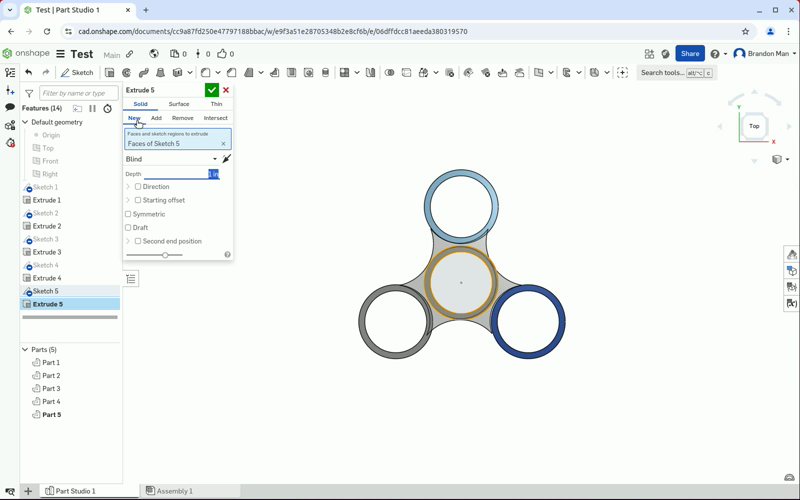
text(3.851)
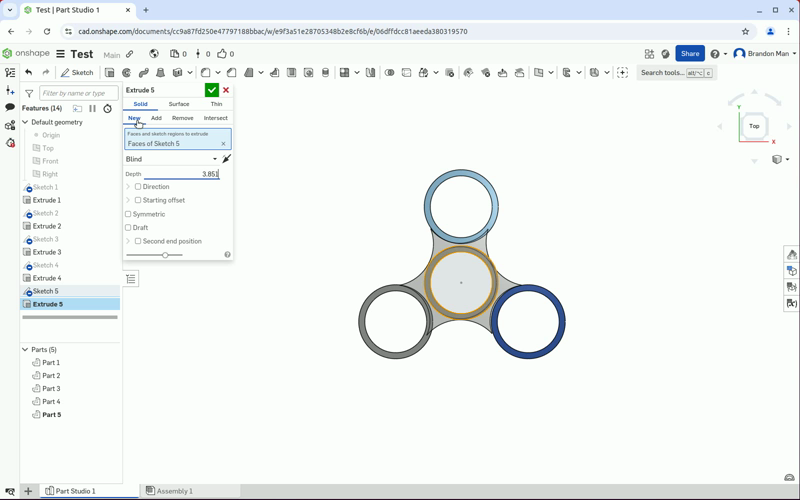
key(enter)
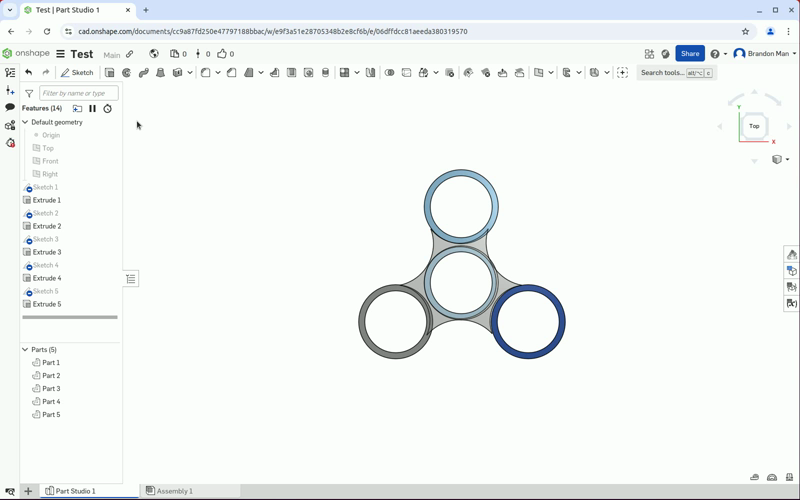
key(shift+h)
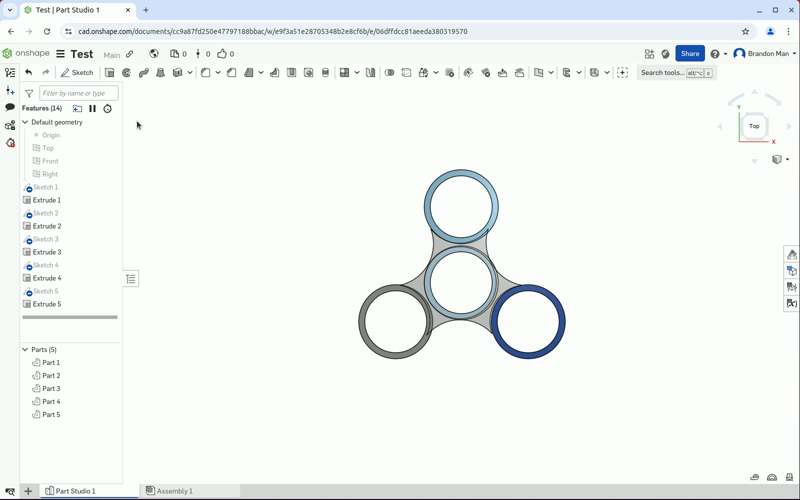
key(shift+h)
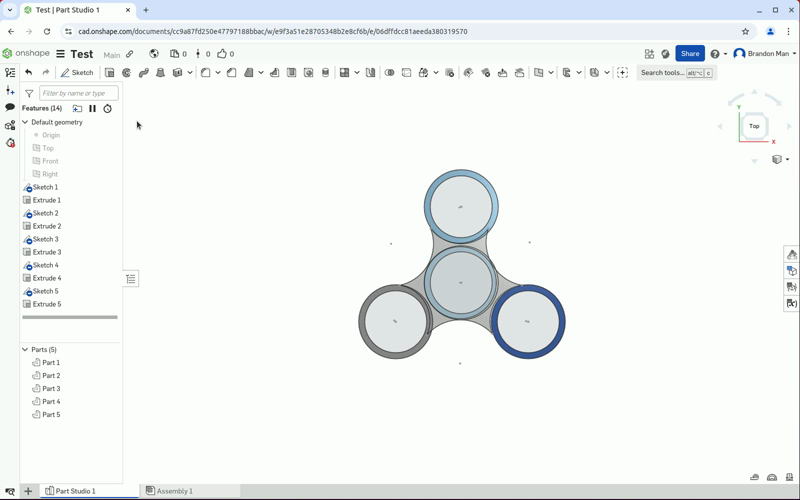
key(shift+7)
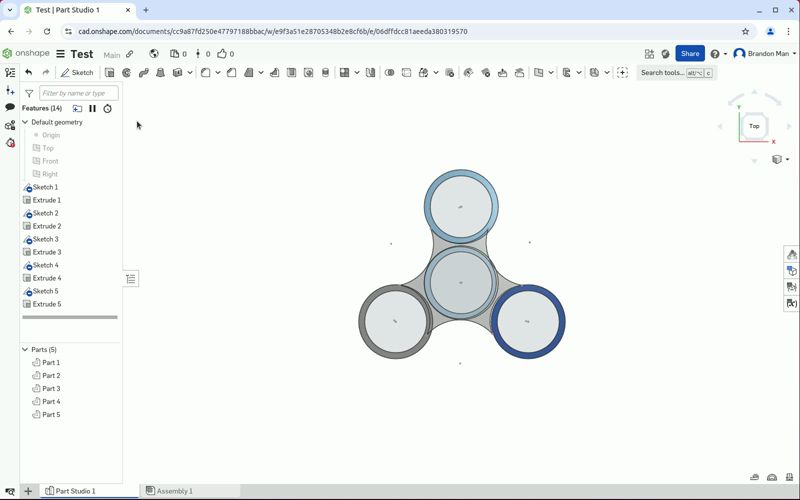
key(up, 3)
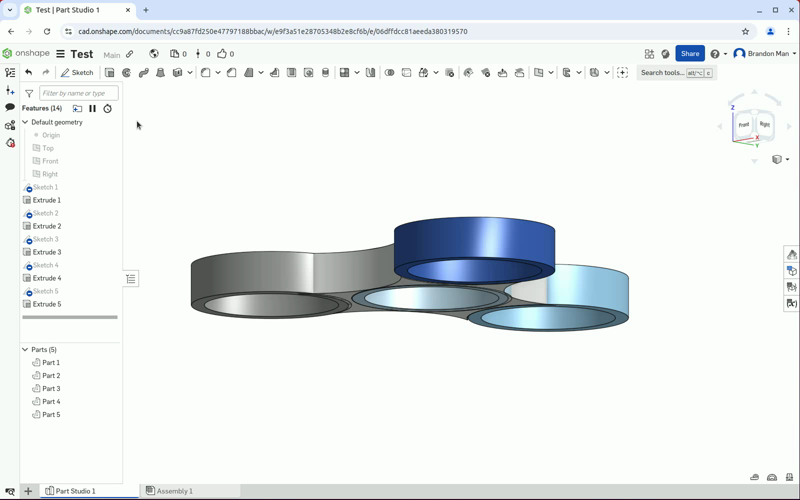
key(left, 3)
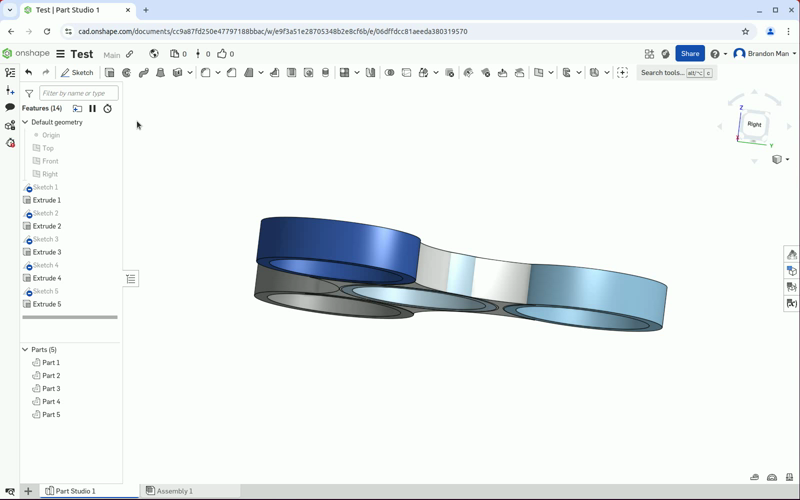
key(right, 3)
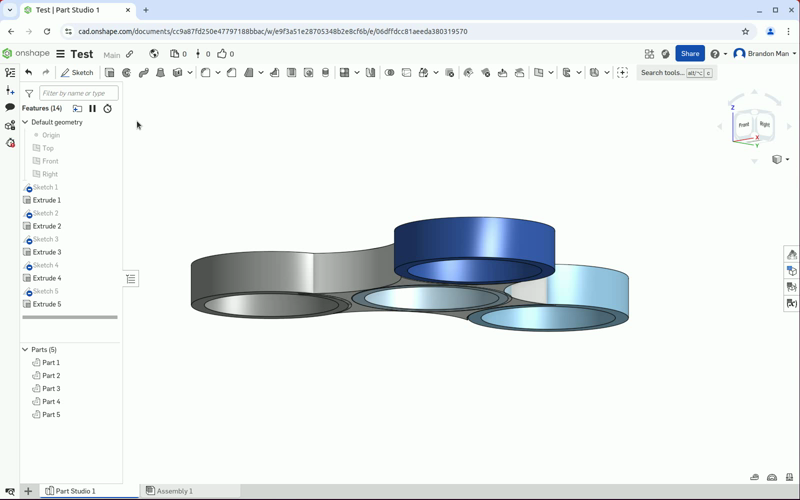
key(down, 3)
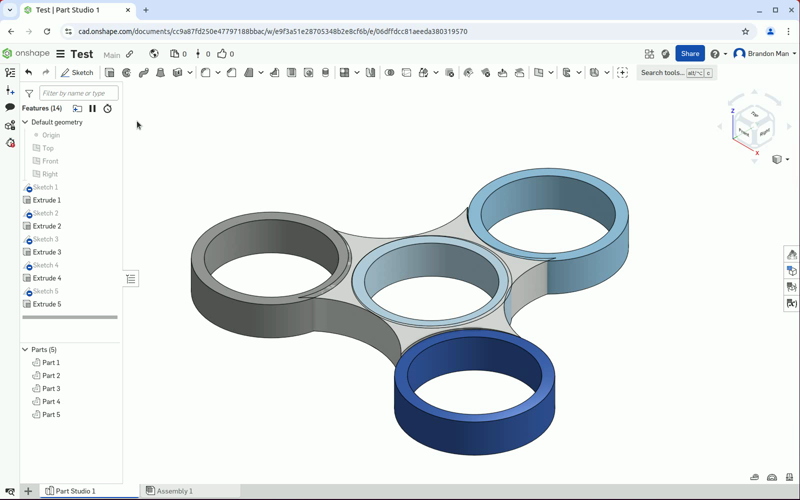
mouse_move(73, 189)
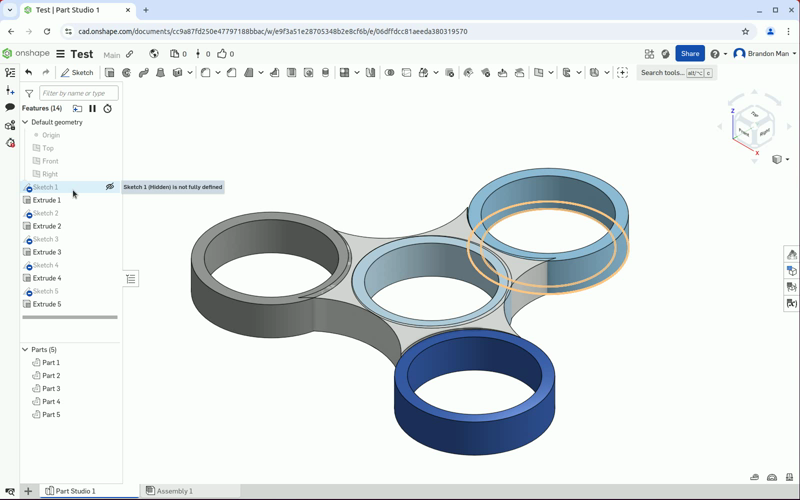
click(73, 189)